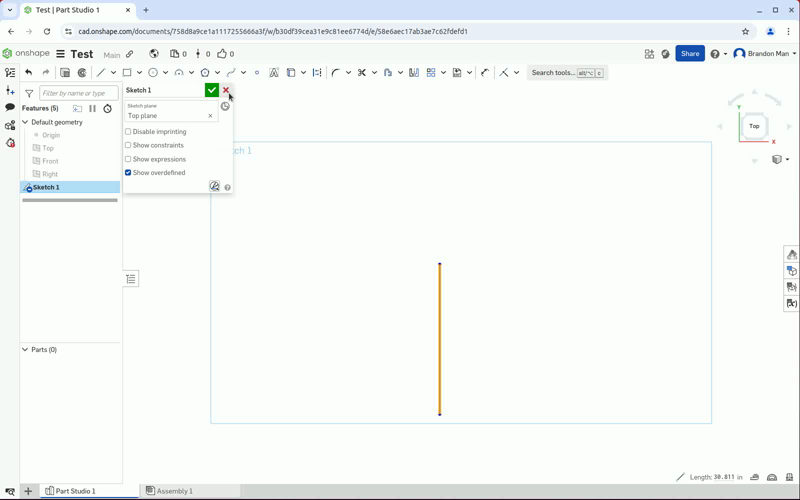
key(shift+h)
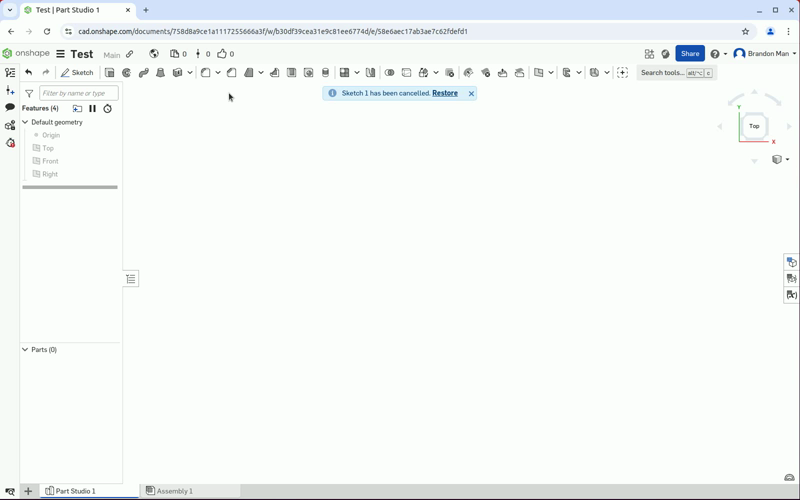
mouse_move(73, 352)
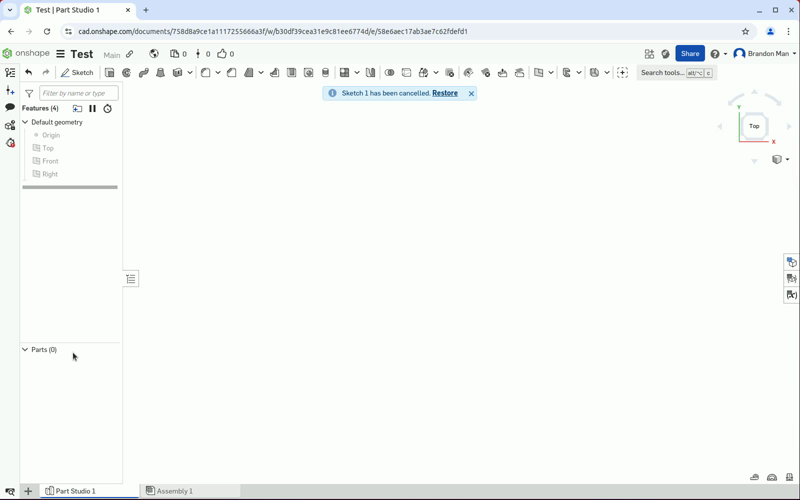
key(y)
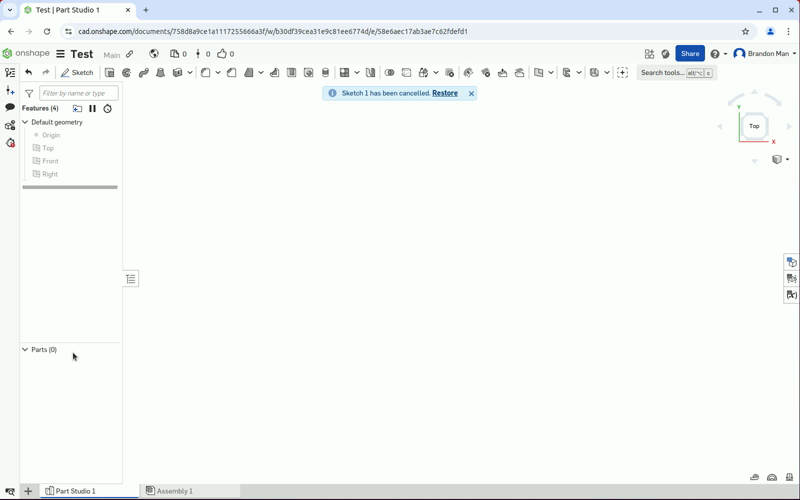
key(shift+p)
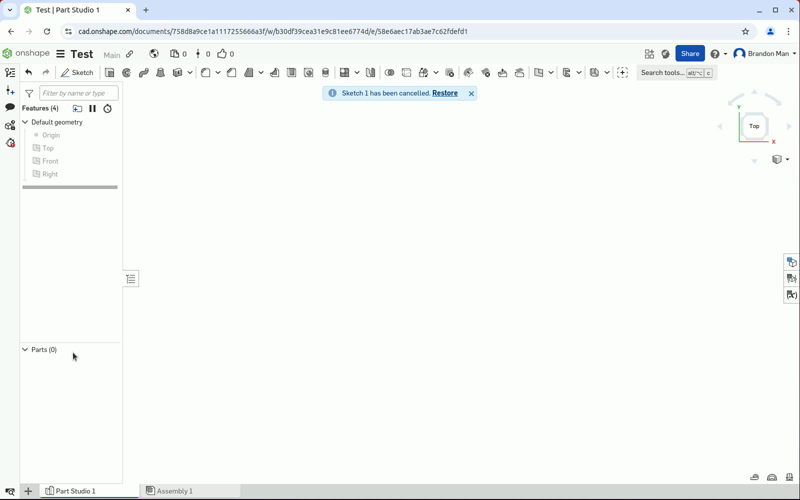
key(space)
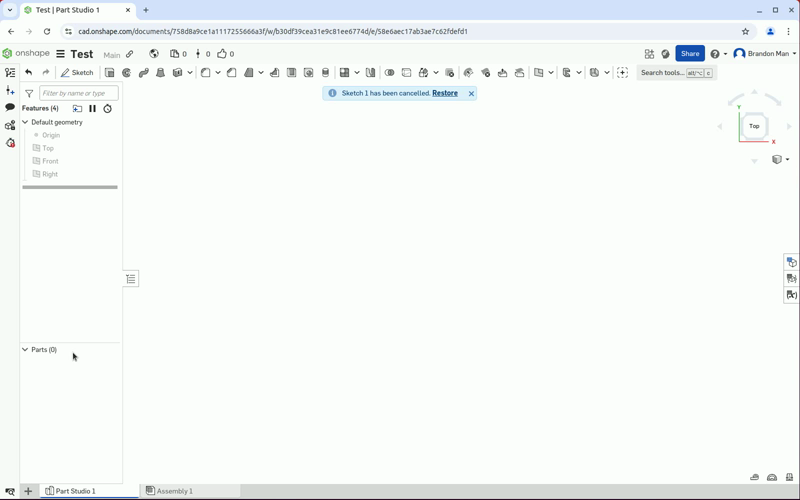
key_down(shift)
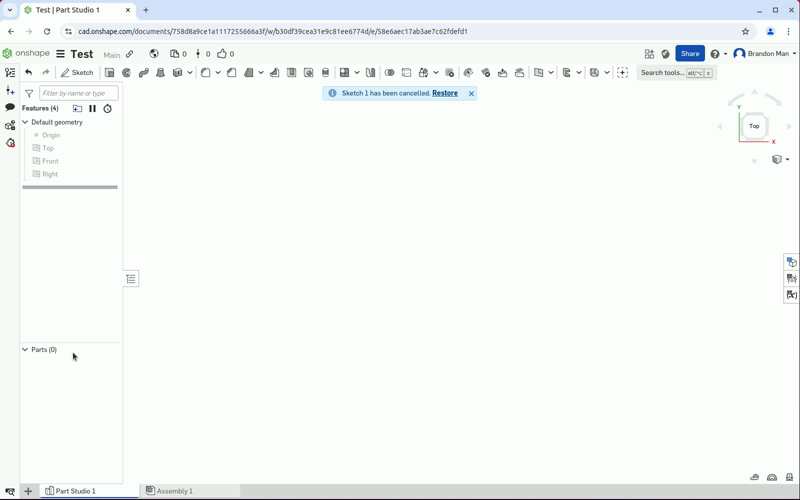
key(up)
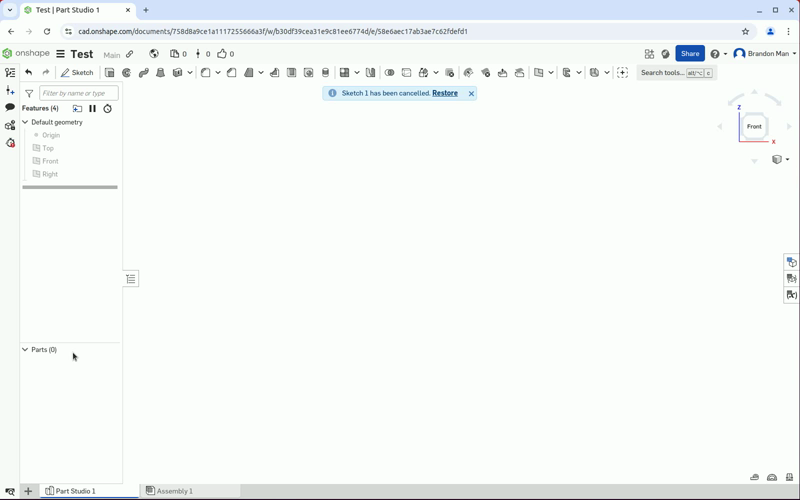
key_up(shift)
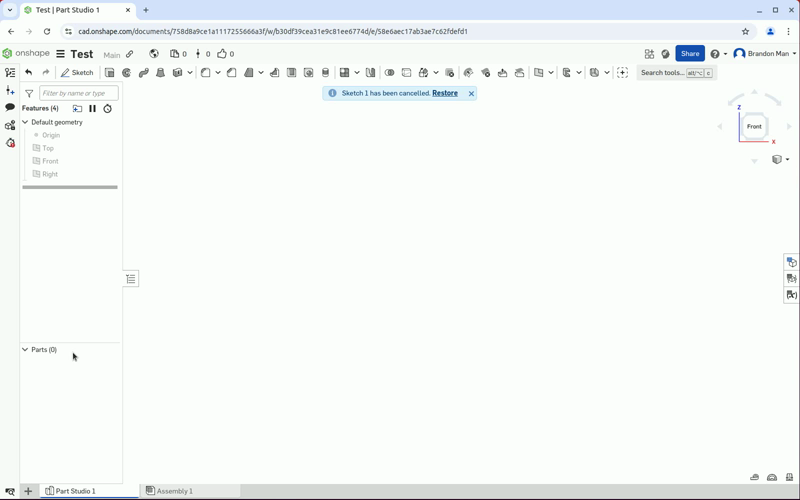
mouse_move(73, 352)
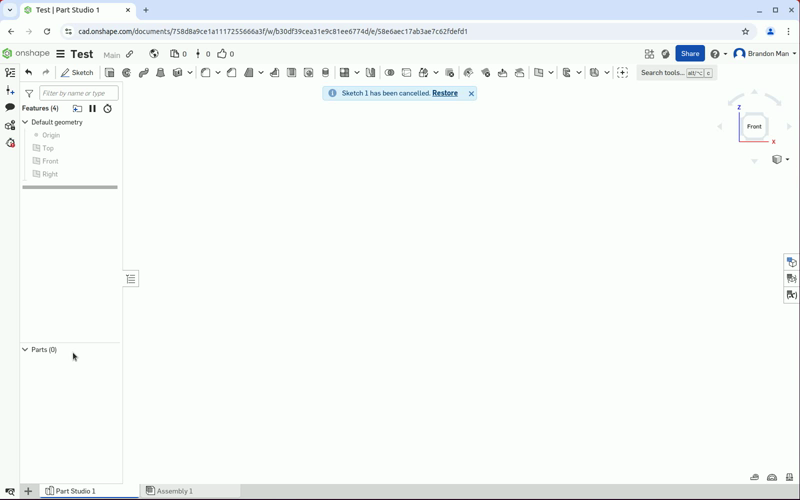
key(shift+y)
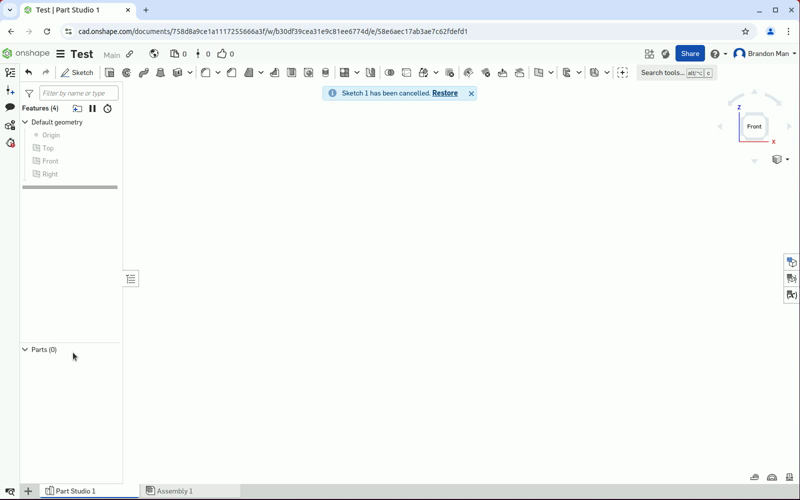
key(shift+s)
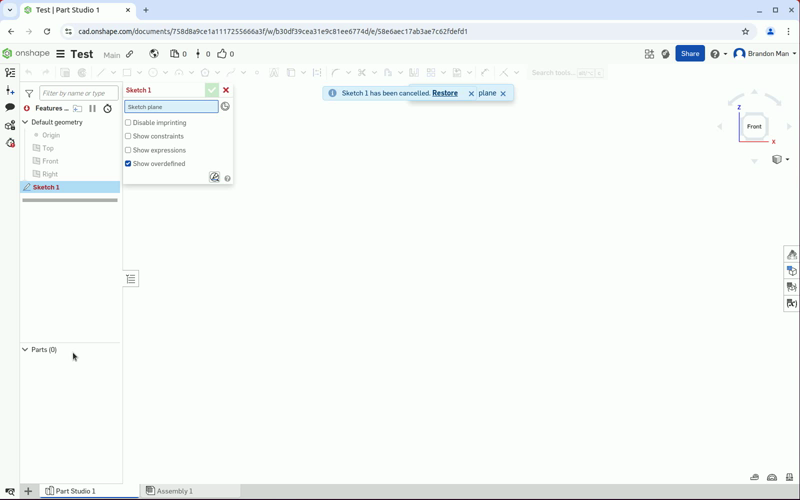
mouse_move(73, 163)
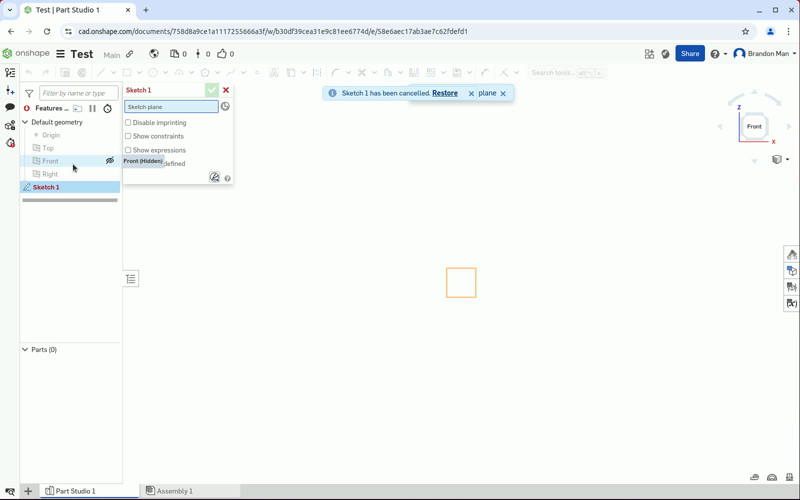
click(73, 163)
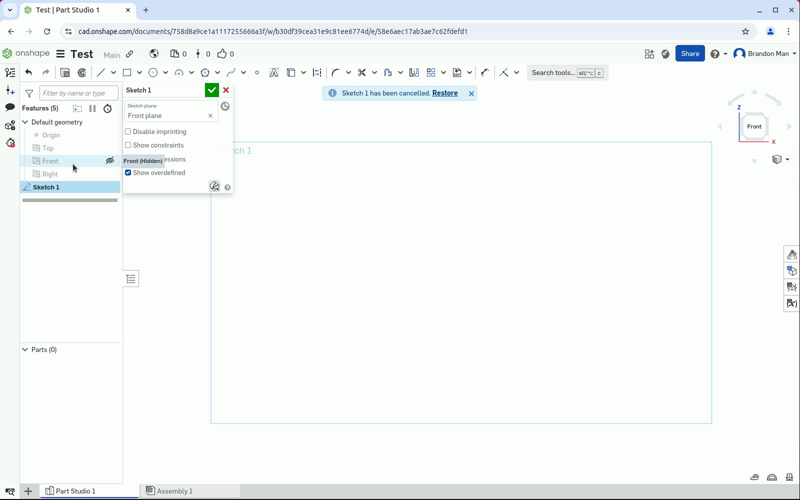
mouse_move(73, 352)
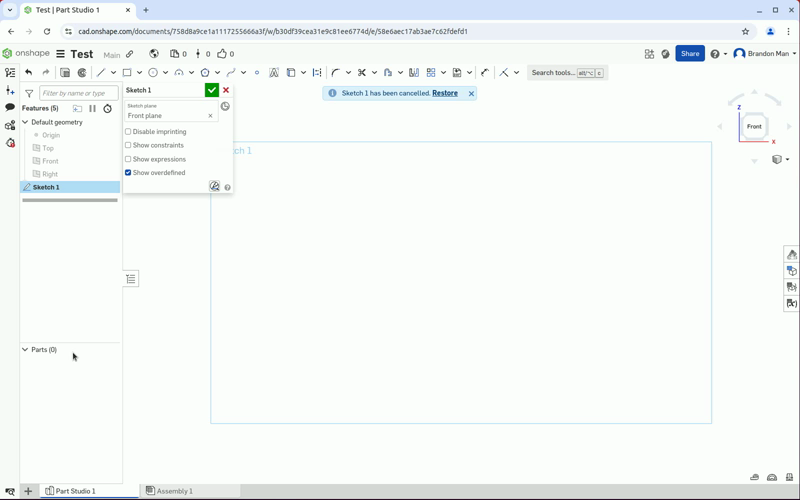
key(y)
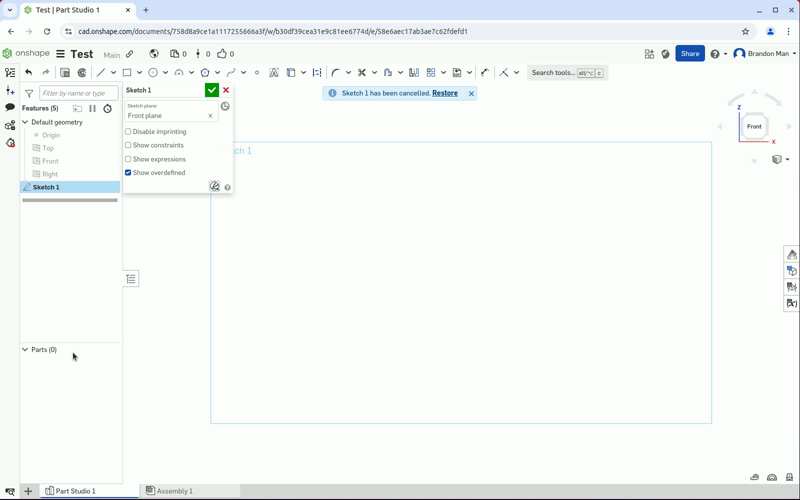
key(l)
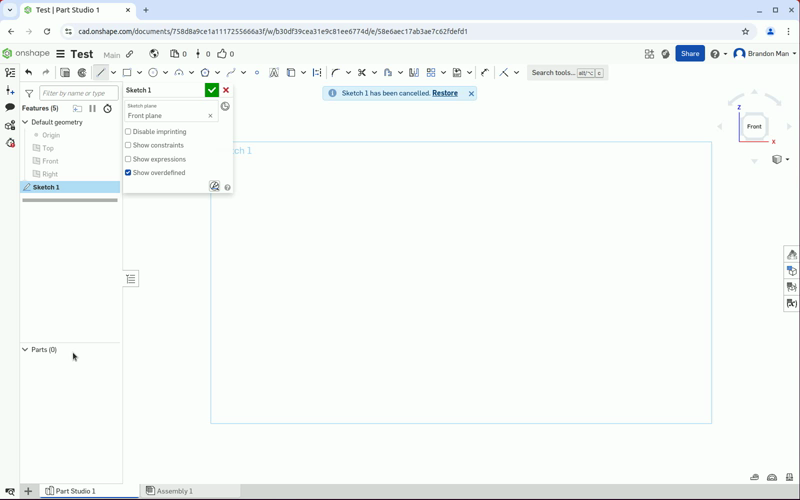
key_down(shift)
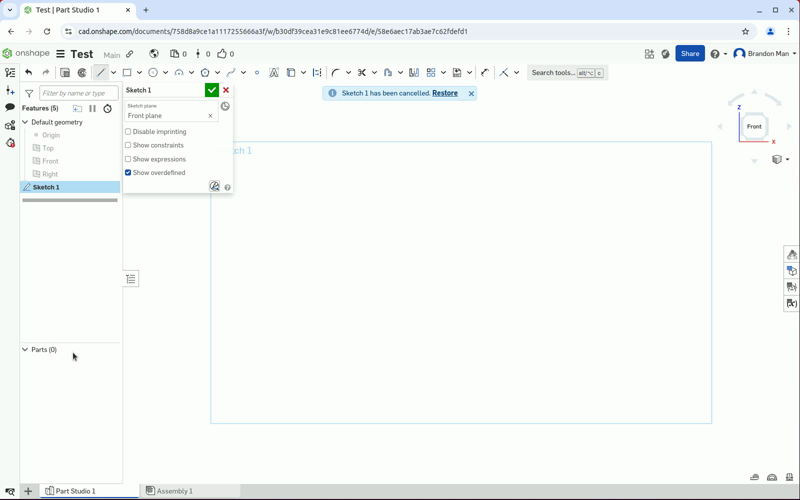
mouse_move(549, 308)
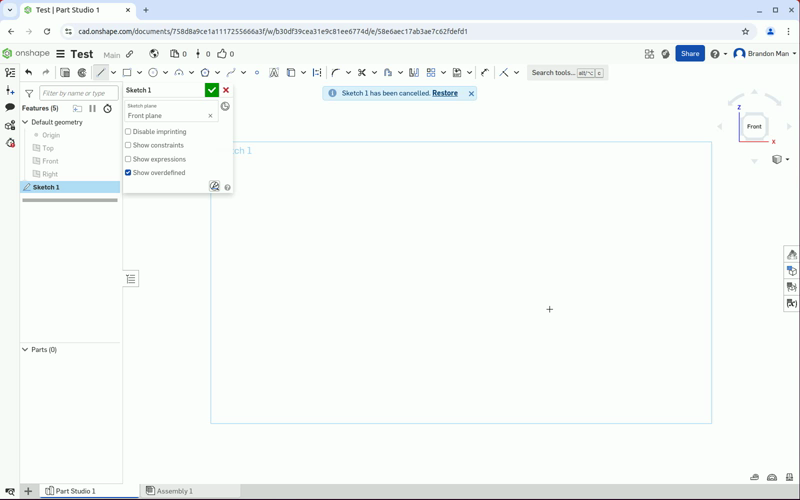
click(549, 308)
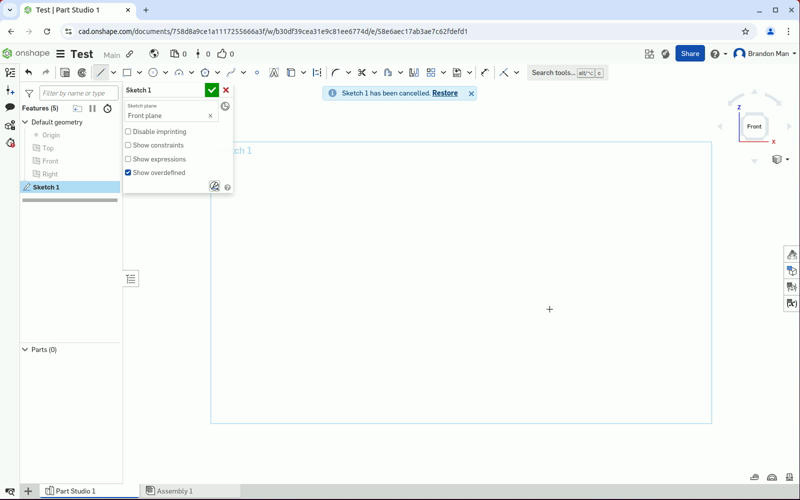
key_up(shift)
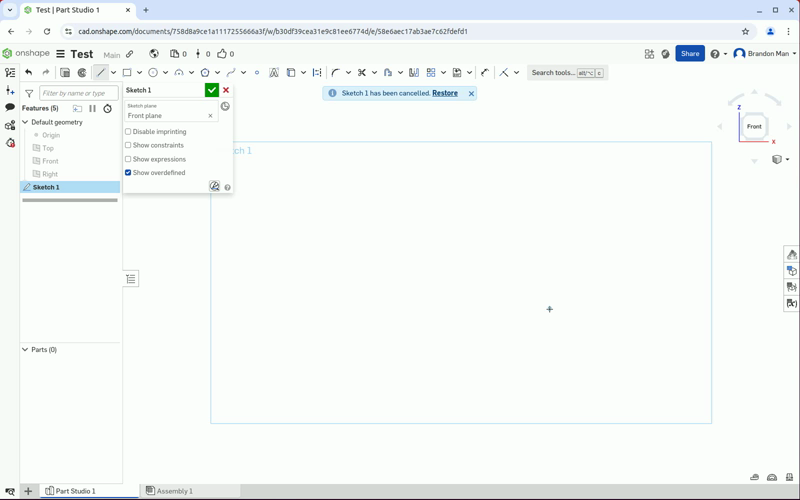
key_down(shift)
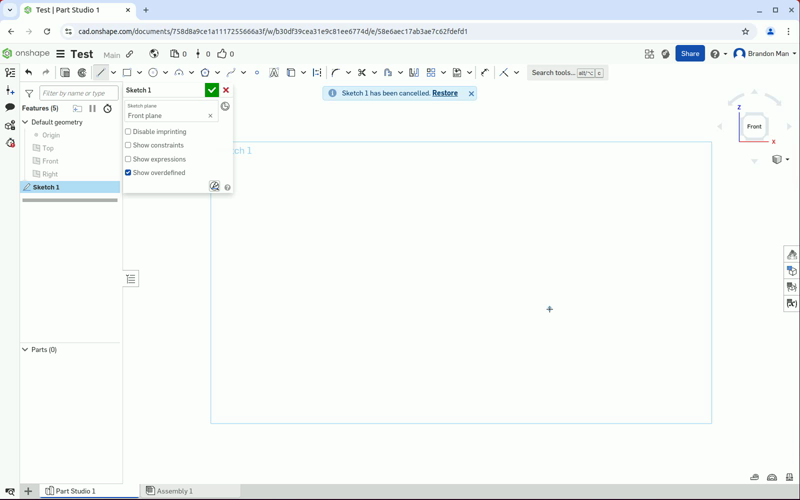
mouse_move(579, 308)
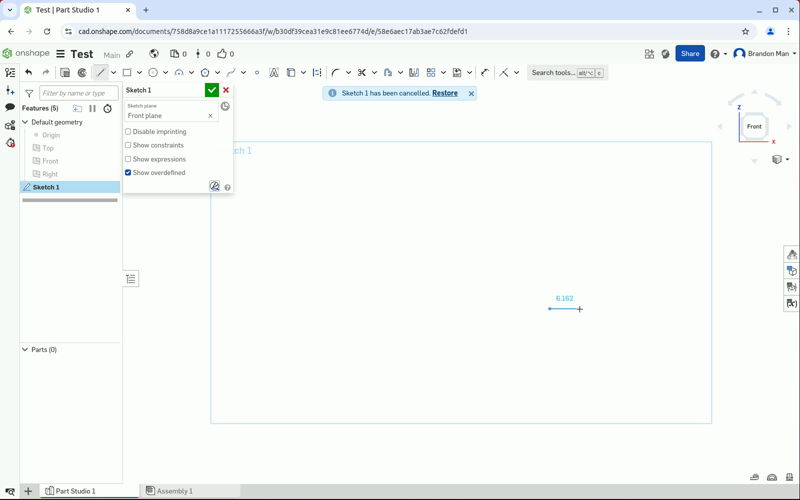
mouse_move(562, 308)
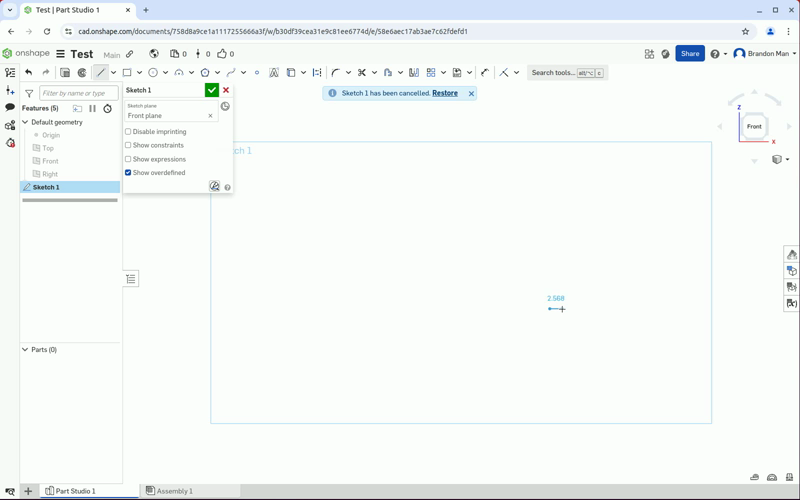
click(562, 308)
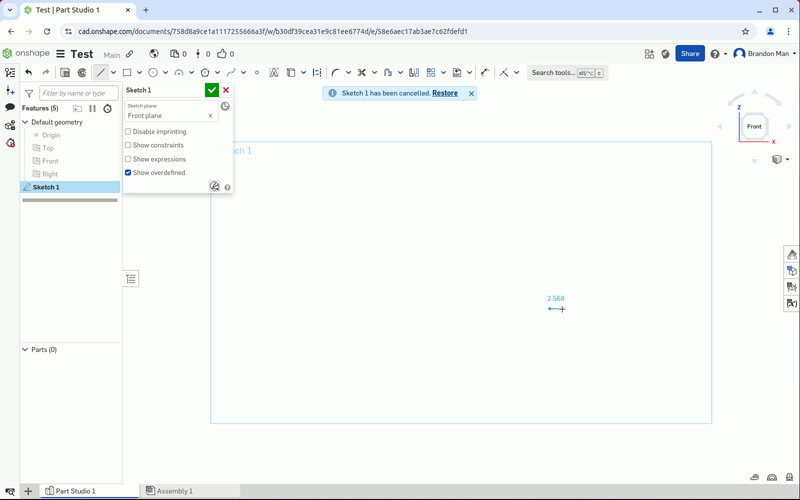
key_up(shift)
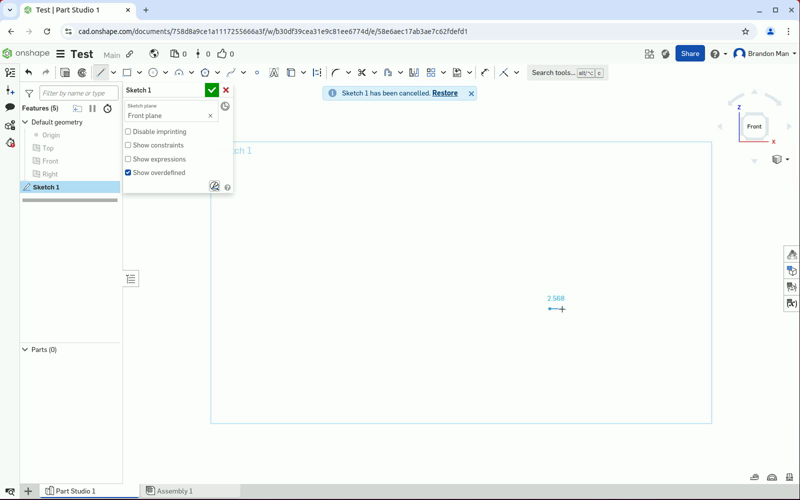
key_down(shift)
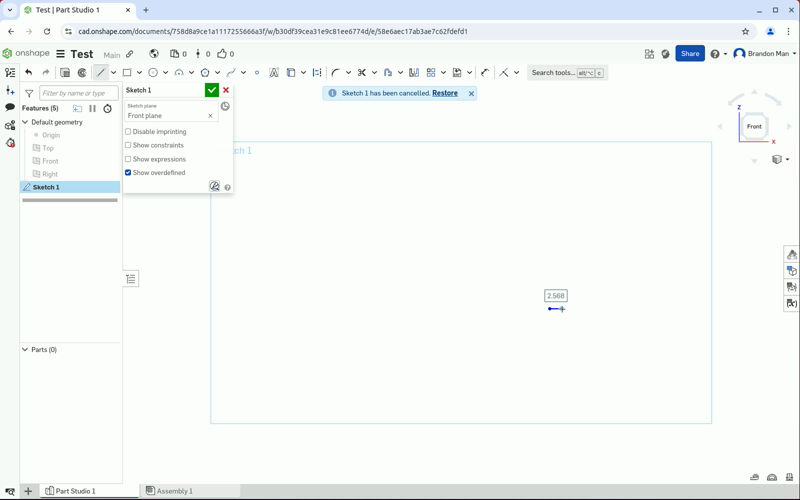
mouse_move(589, 308)
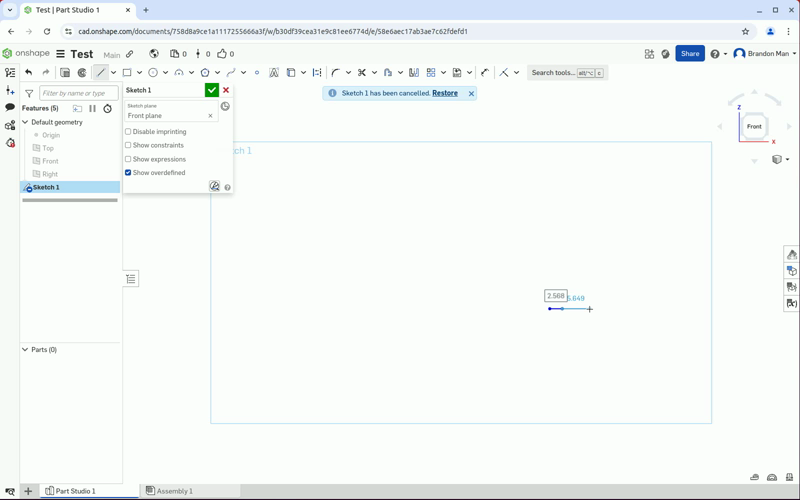
mouse_move(562, 284)
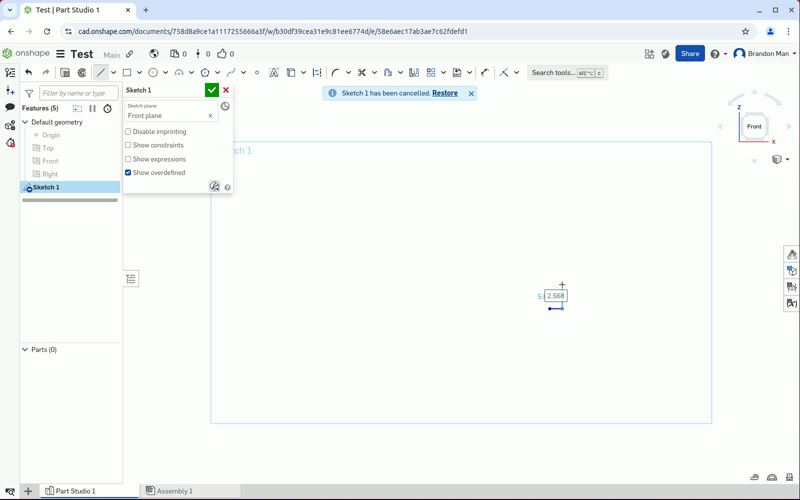
click(562, 284)
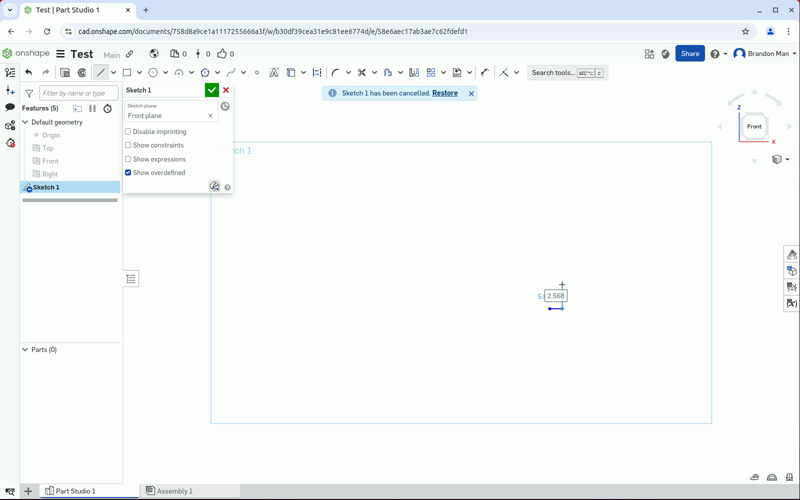
key_up(shift)
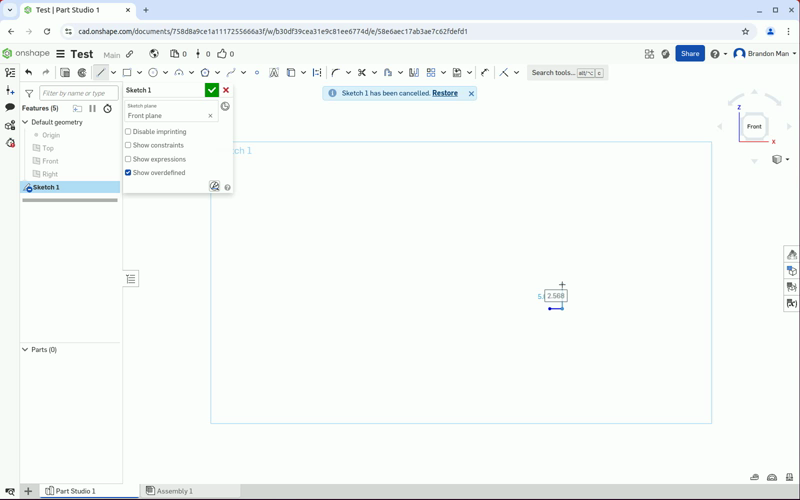
key_down(shift)
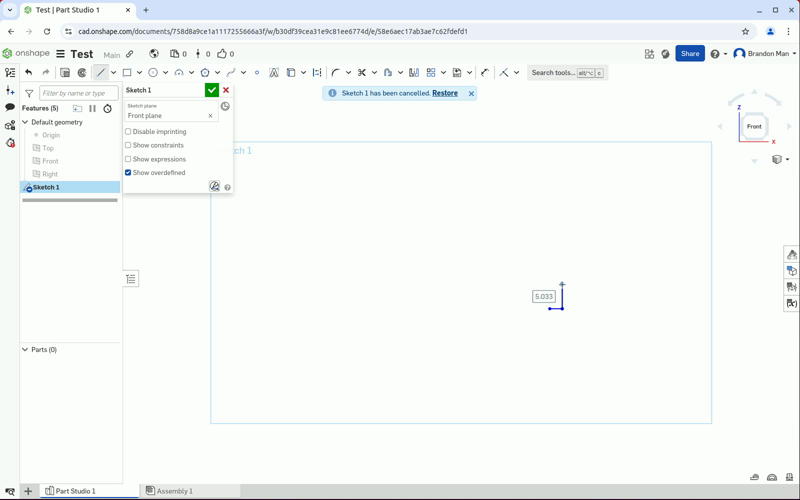
mouse_move(589, 284)
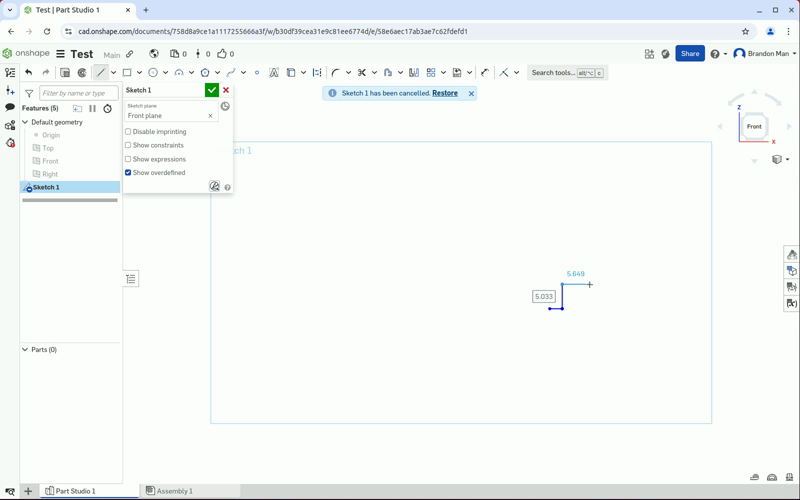
mouse_move(549, 284)
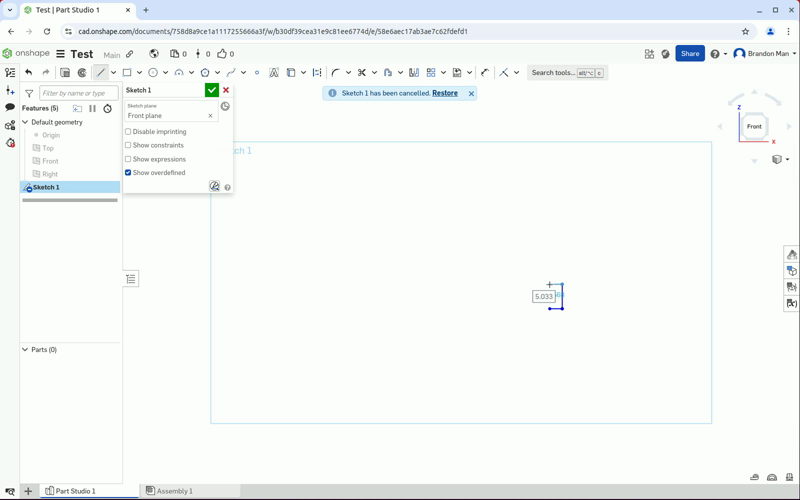
click(549, 284)
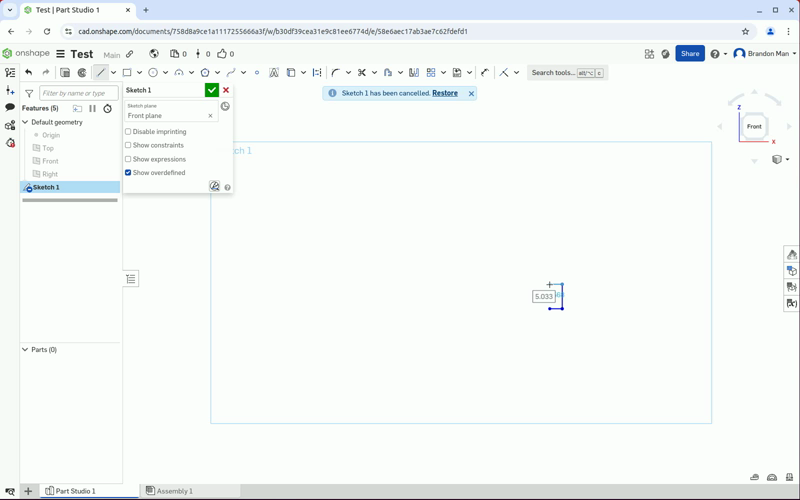
key_up(shift)
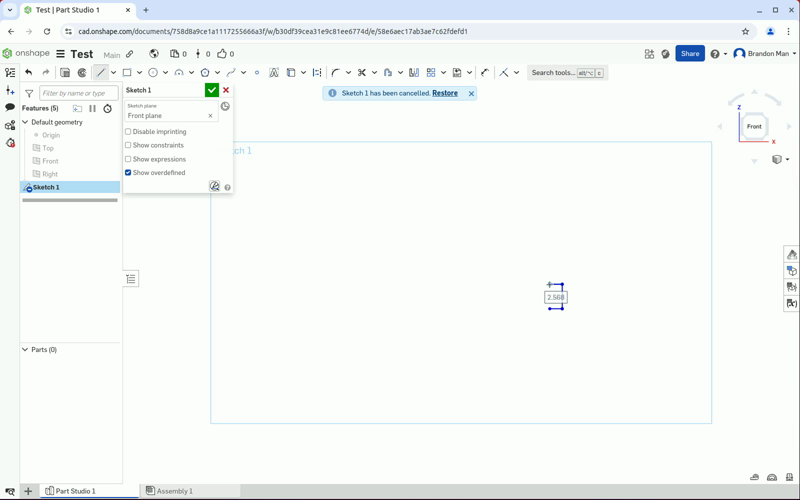
mouse_move(579, 284)
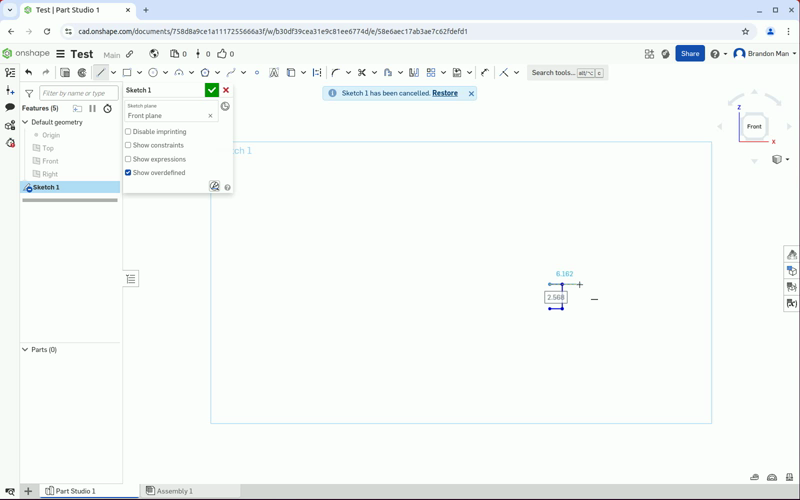
key_down(shift)
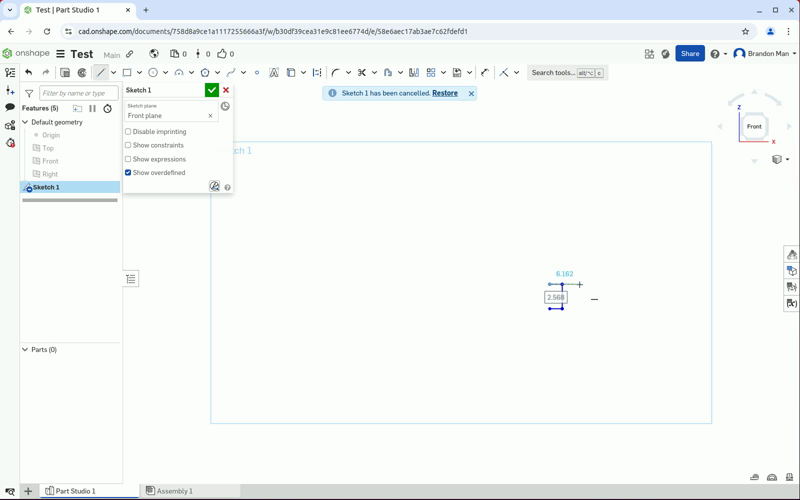
mouse_move(549, 308)
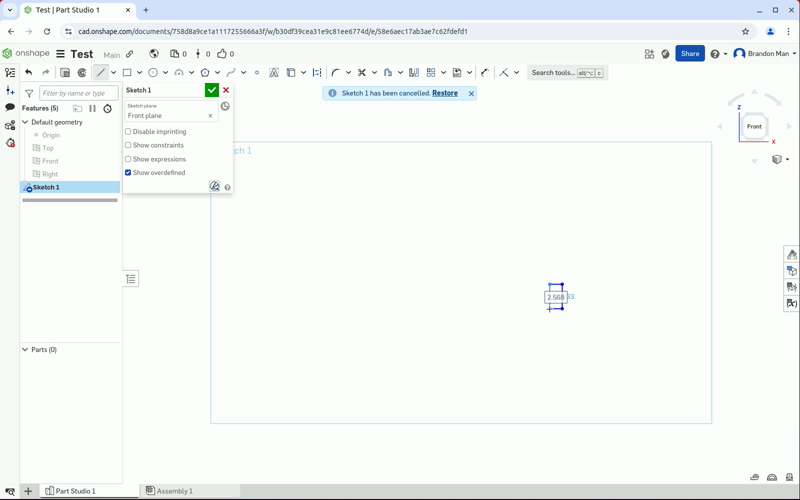
key_up(shift)
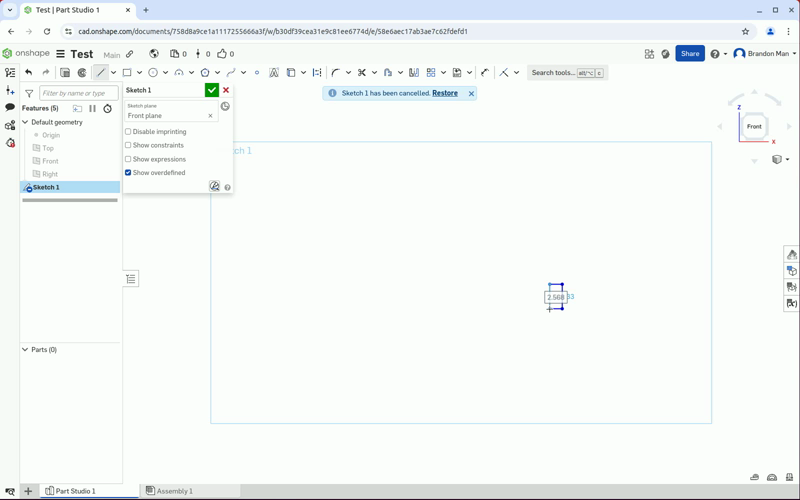
click(549, 308)
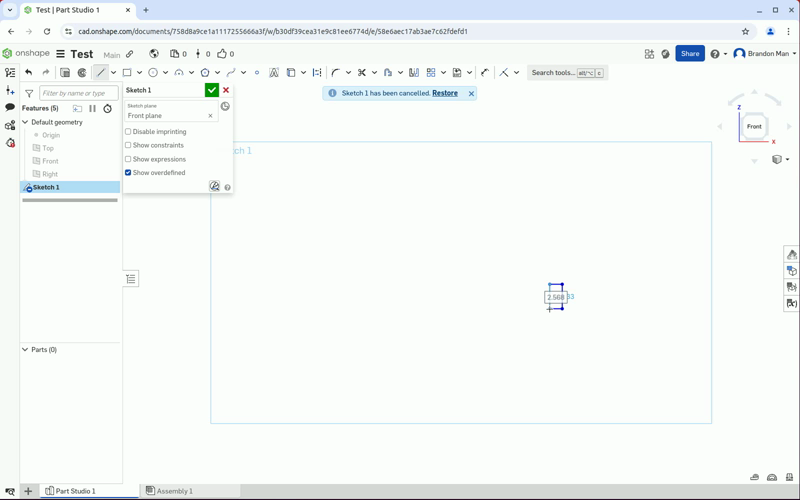
key(esc)
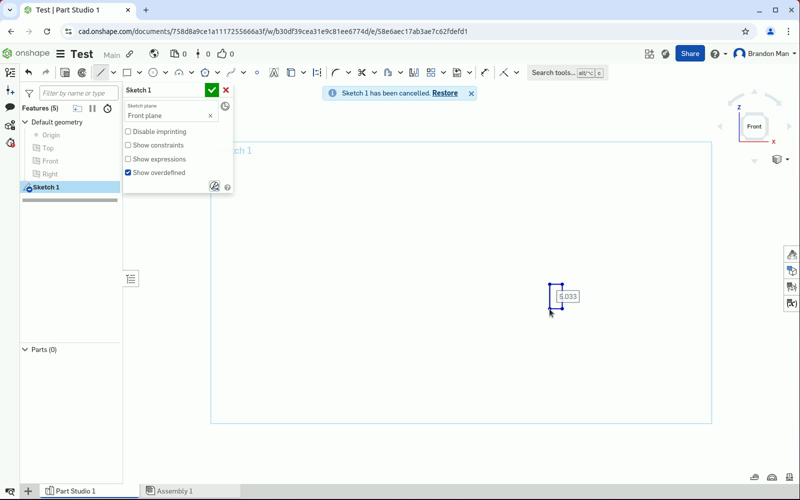
mouse_move(555, 302)
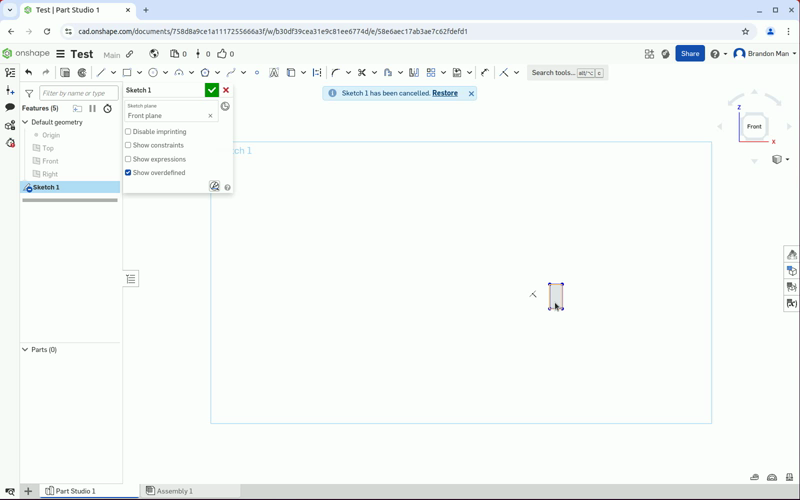
scroll(6)
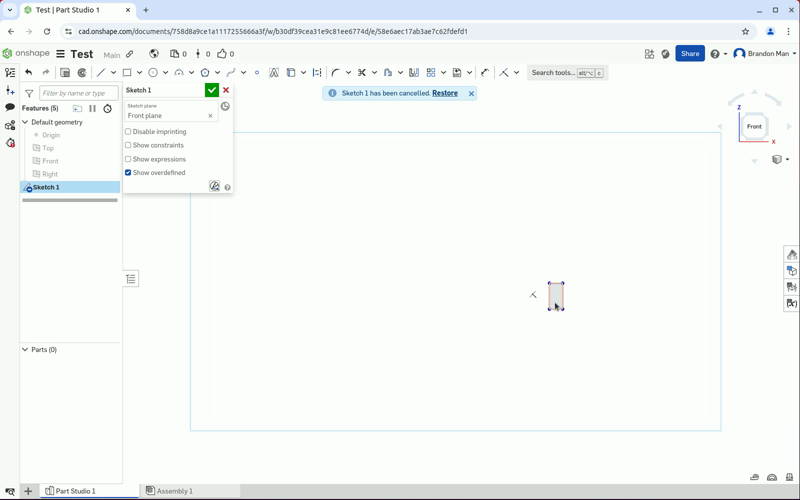
scroll(6)
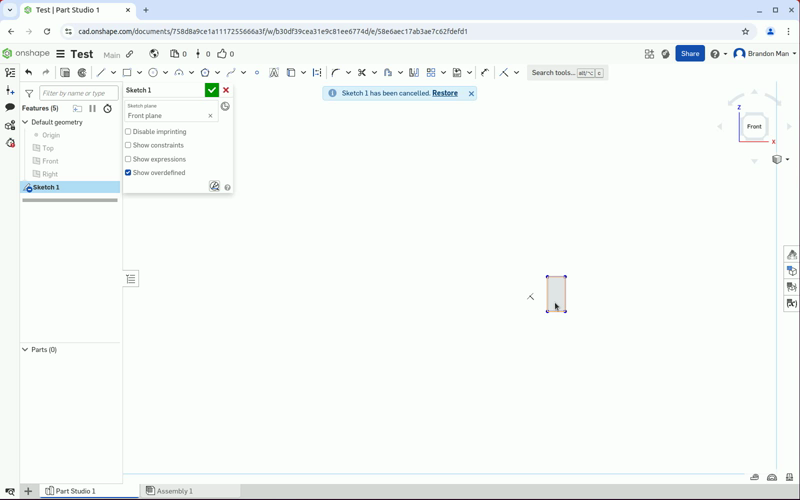
scroll(6)
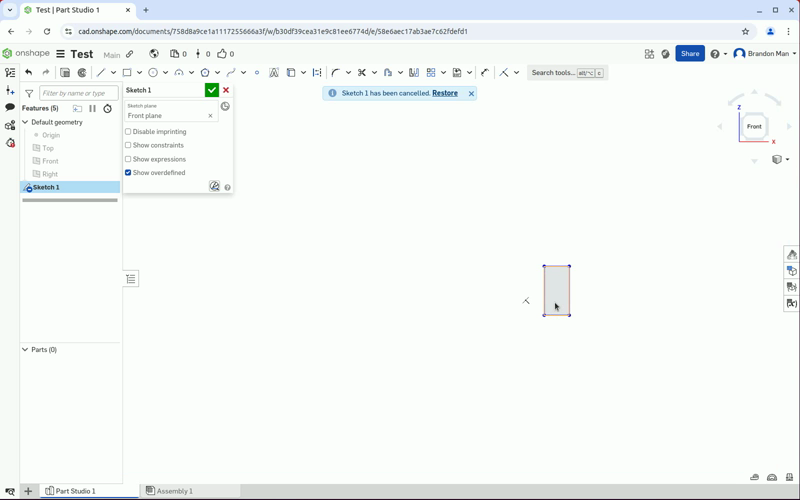
scroll(6)
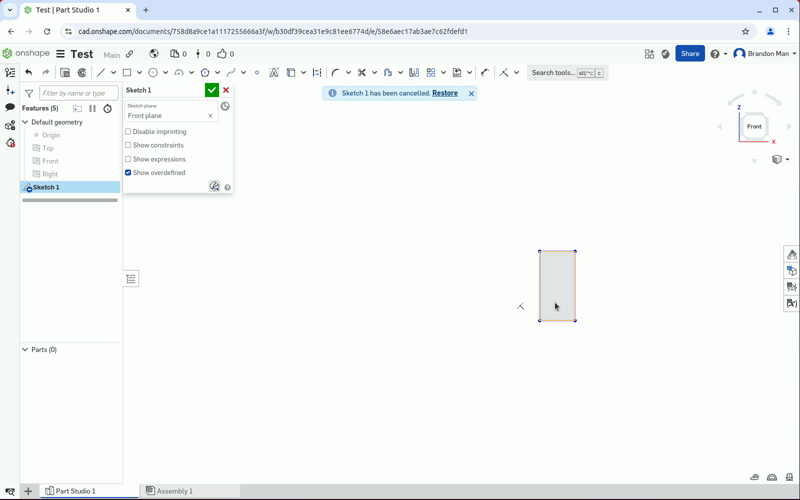
scroll(6)
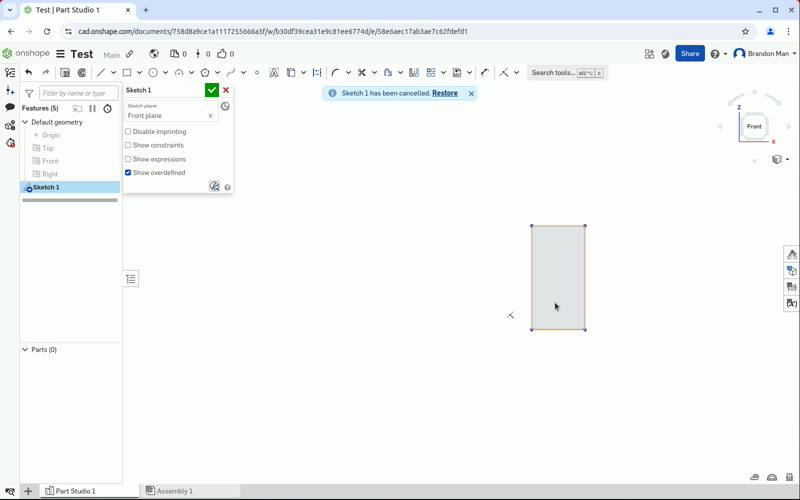
scroll(6)
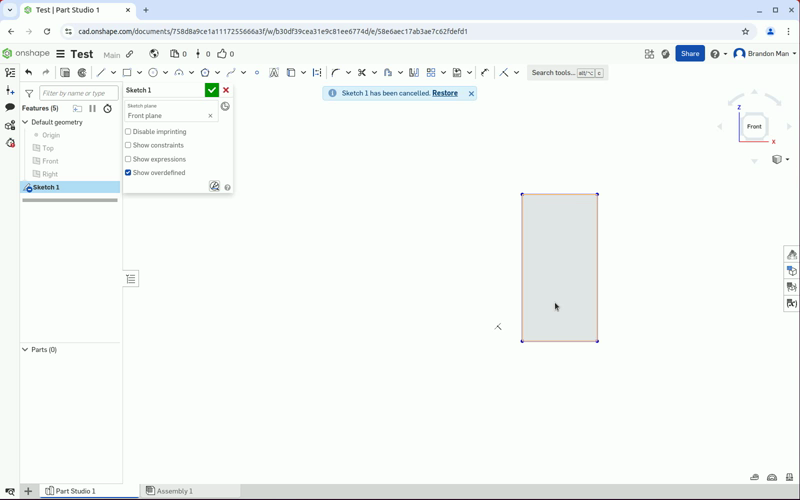
scroll(6)
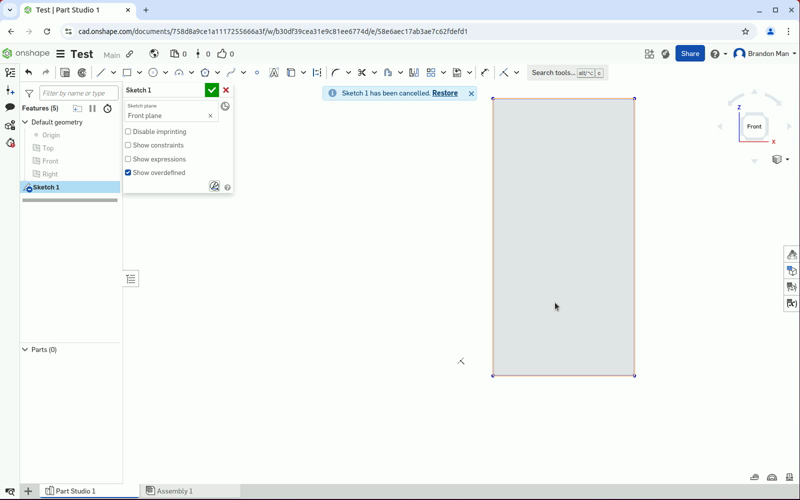
click(555, 302)
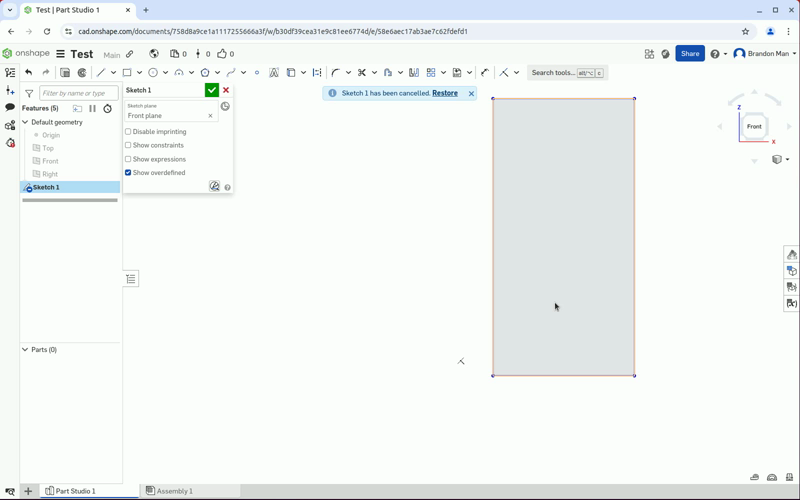
scroll(-6)
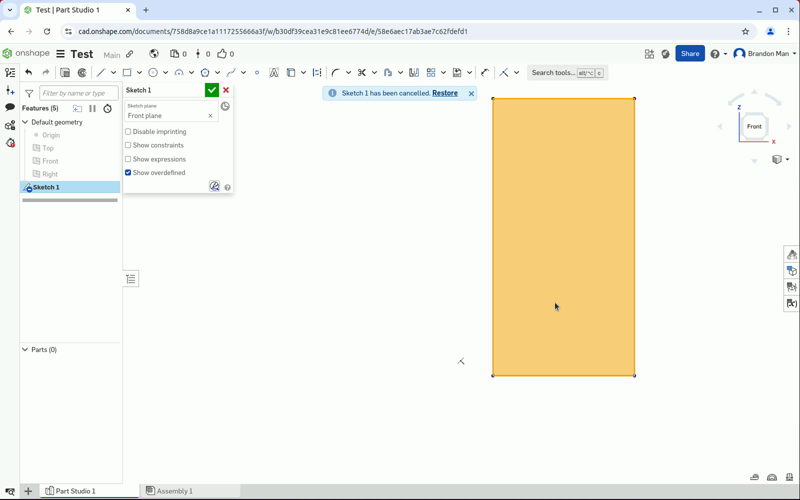
scroll(-6)
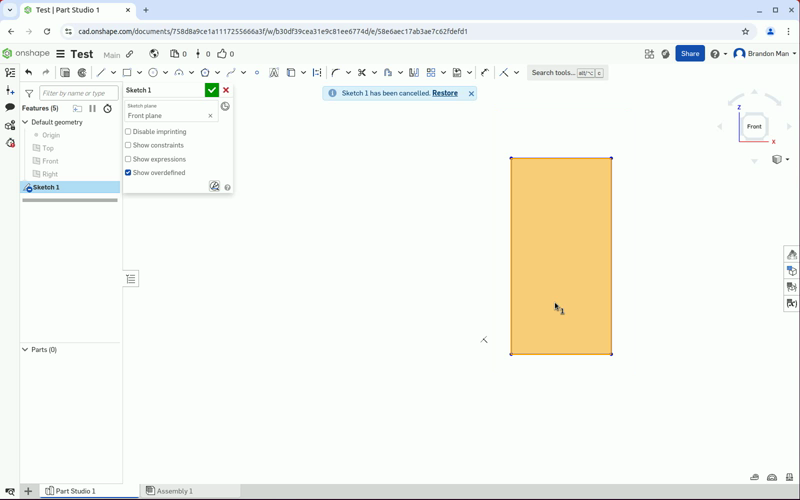
scroll(-6)
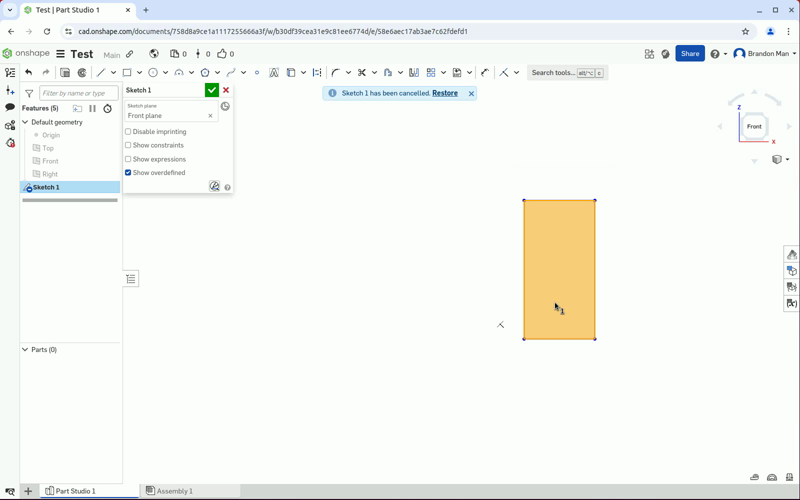
scroll(-6)
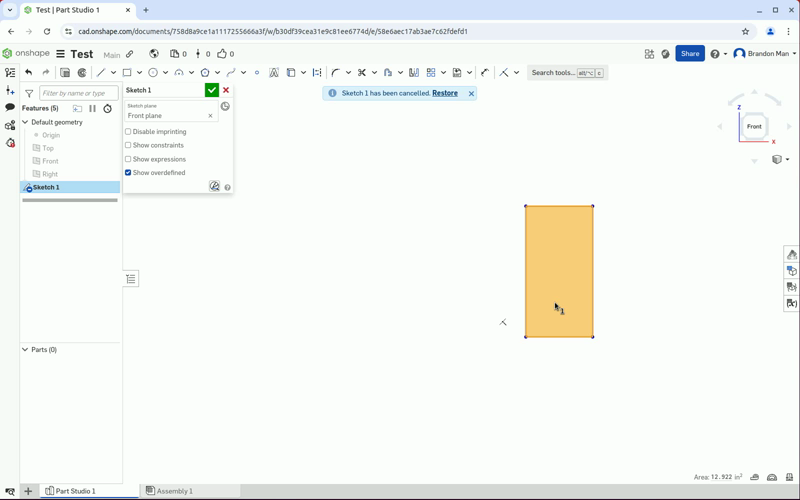
scroll(-6)
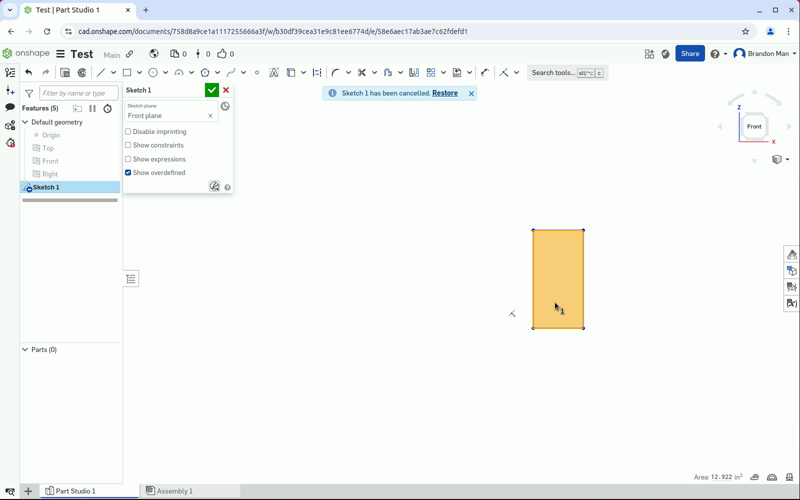
scroll(-6)
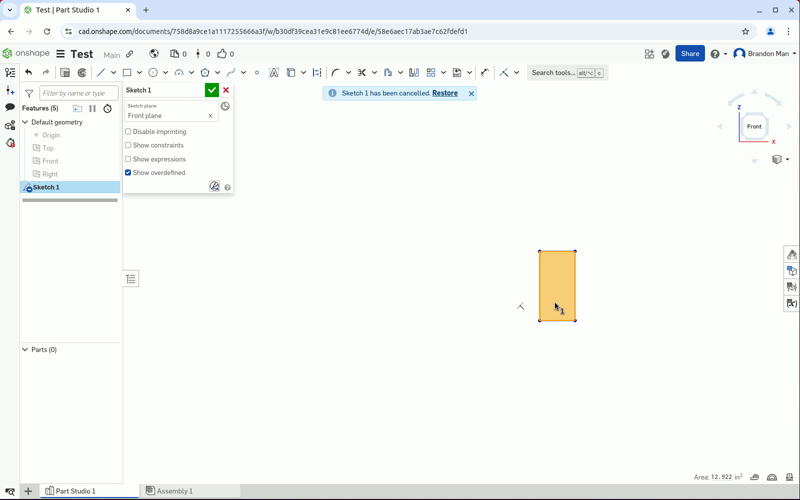
scroll(-6)
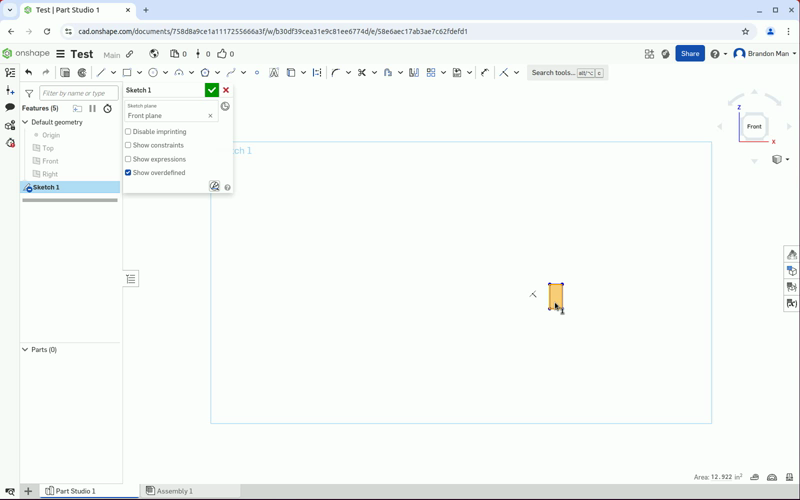
mouse_move(73, 352)
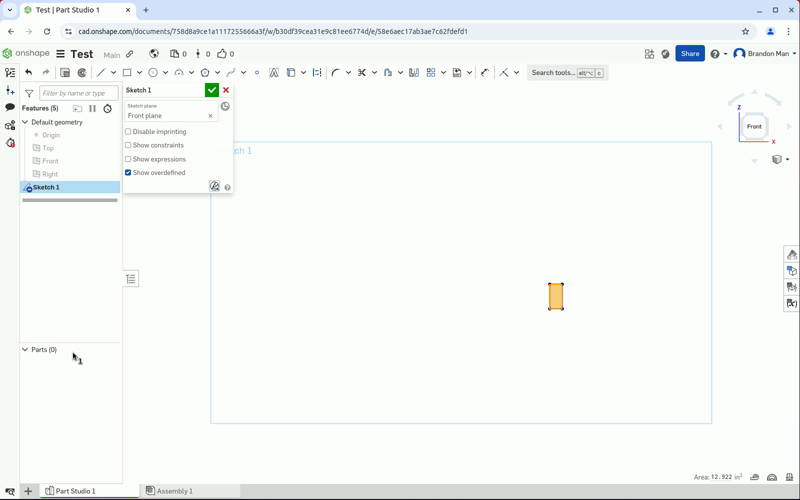
key(shift+y)
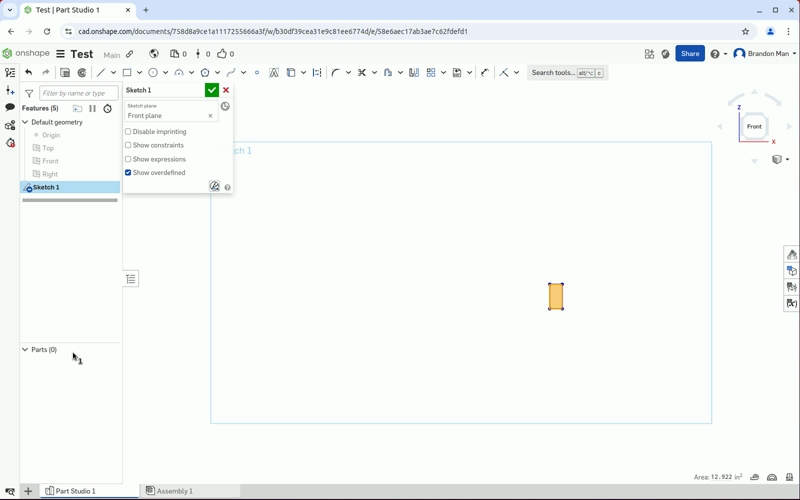
key(shift+e)
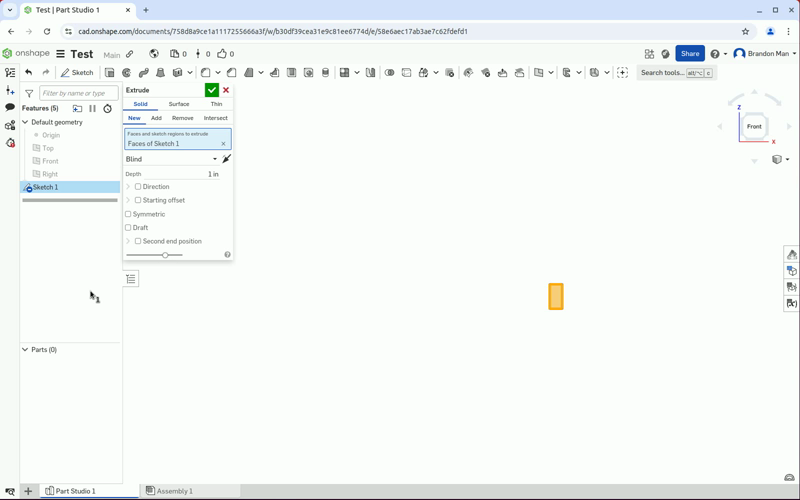
mouse_move(143, 106)
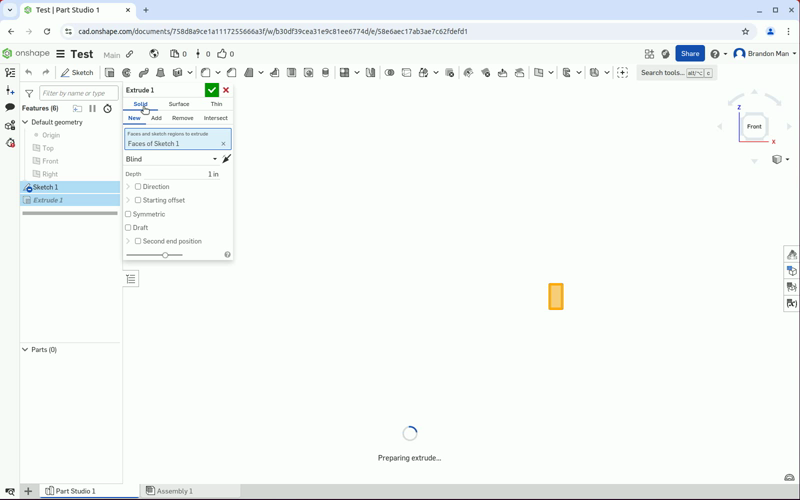
click(143, 106)
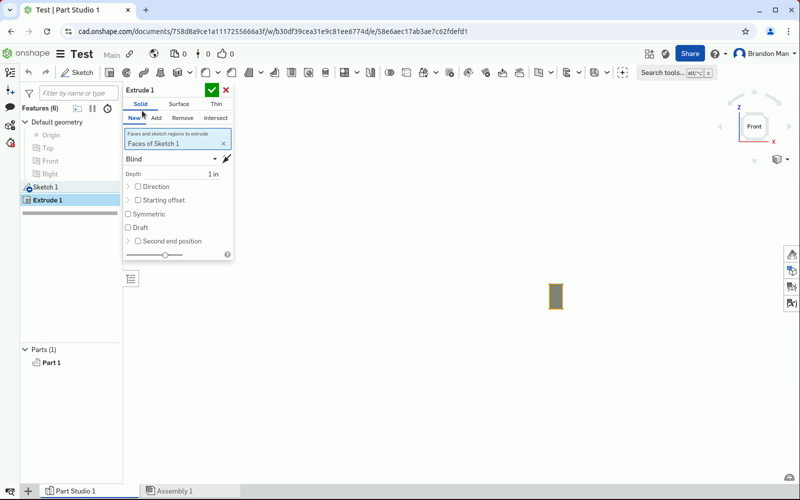
mouse_move(137, 120)
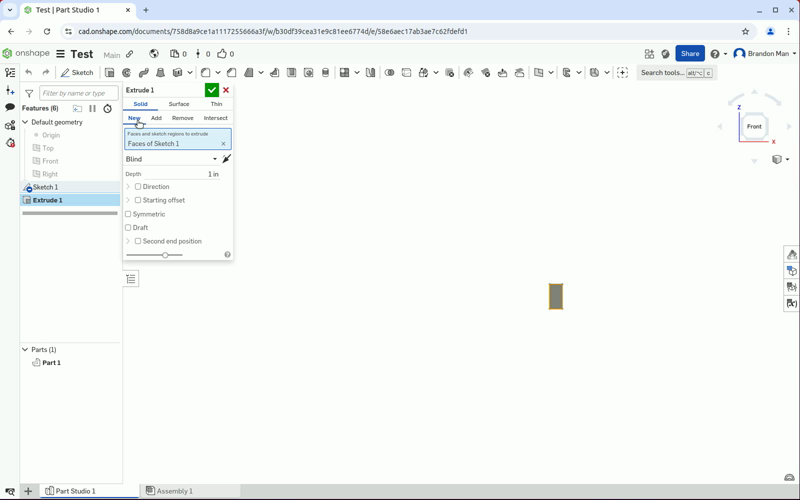
click(137, 120)
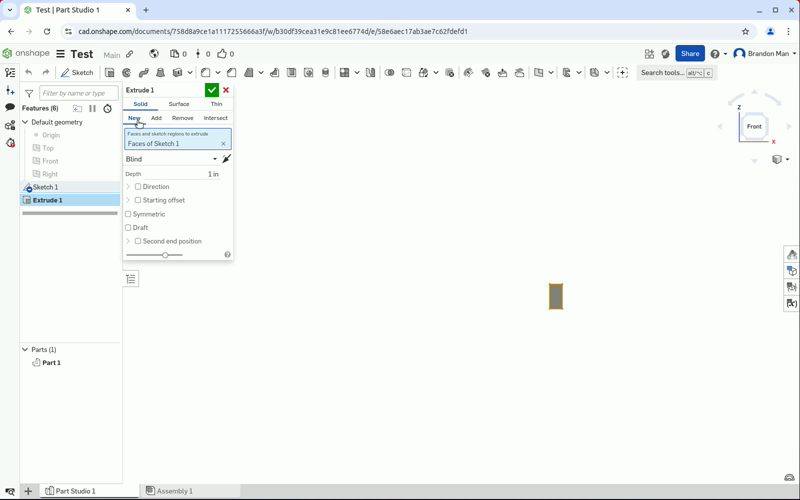
key(tab, 4)
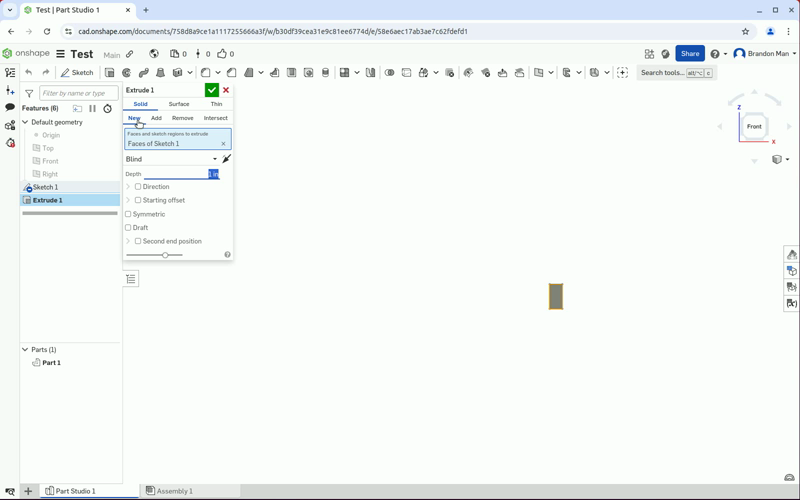
text(2.407)
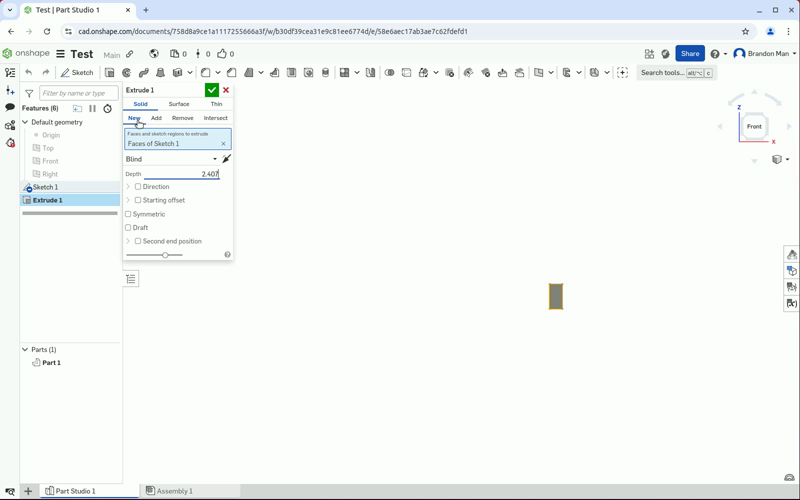
key(enter)
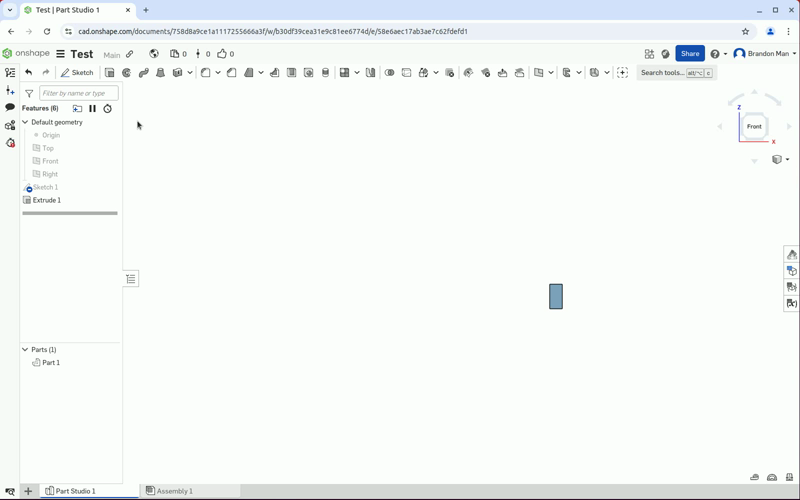
key(shift+h)
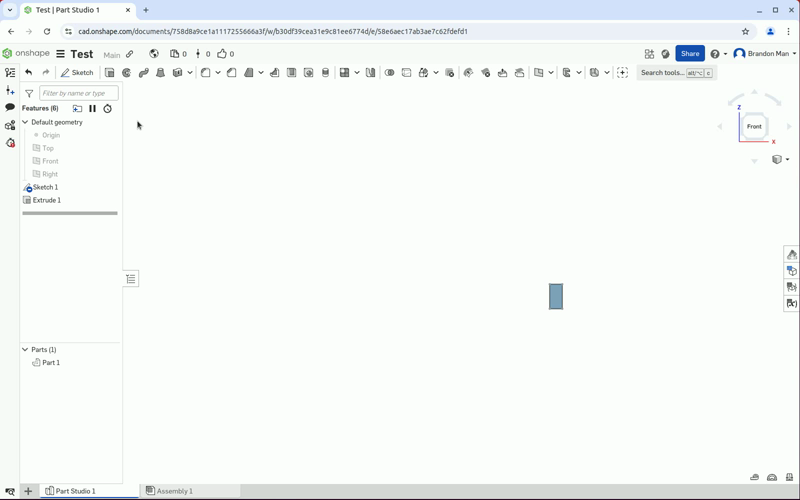
key(shift+h)
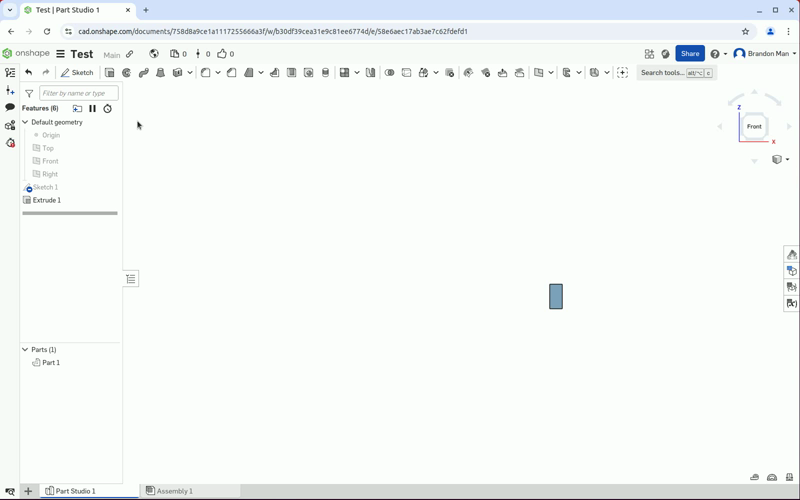
mouse_move(73, 189)
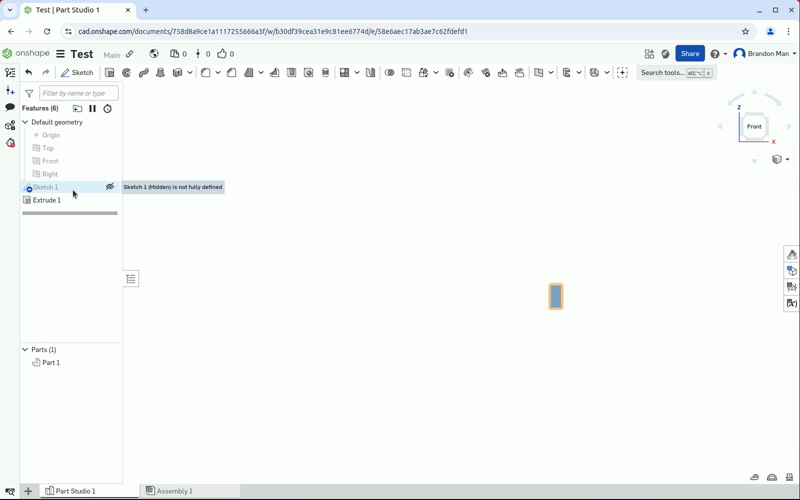
click(73, 189)
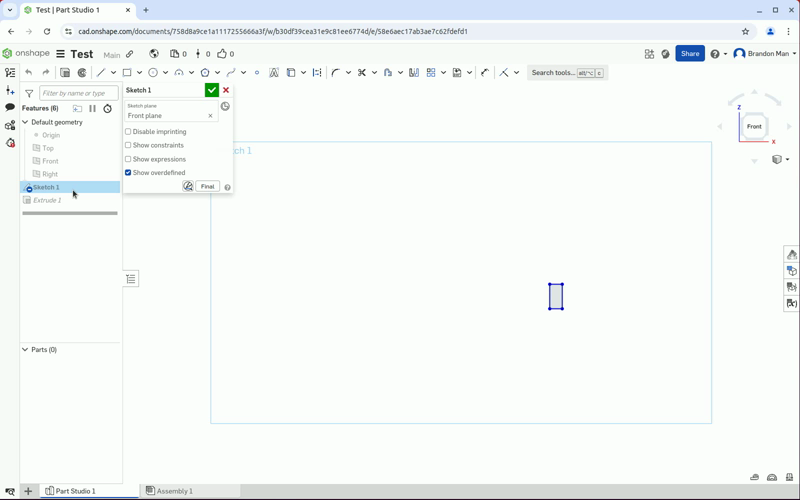
mouse_move(229, 92)
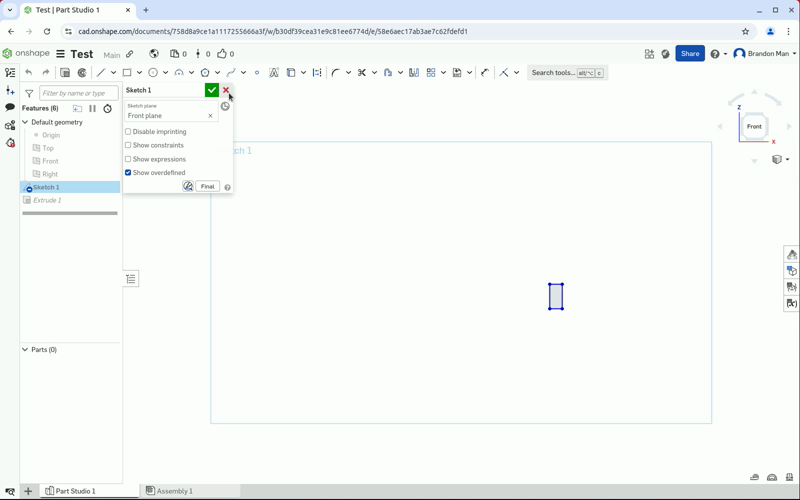
click(229, 92)
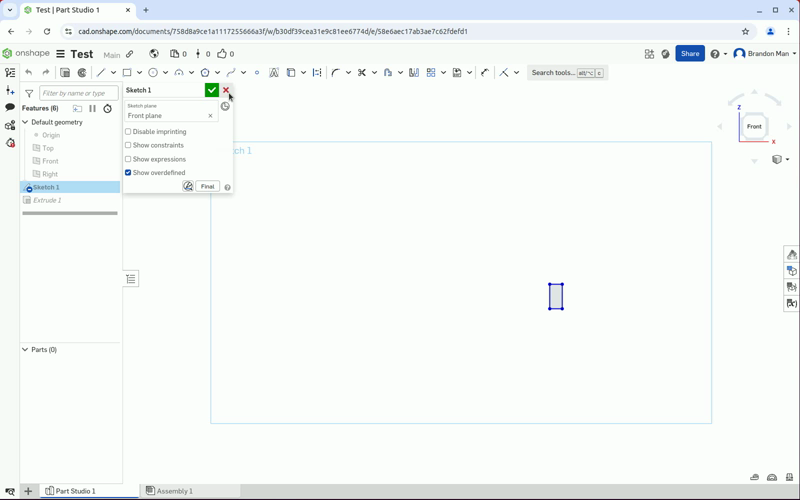
key(shift+s)
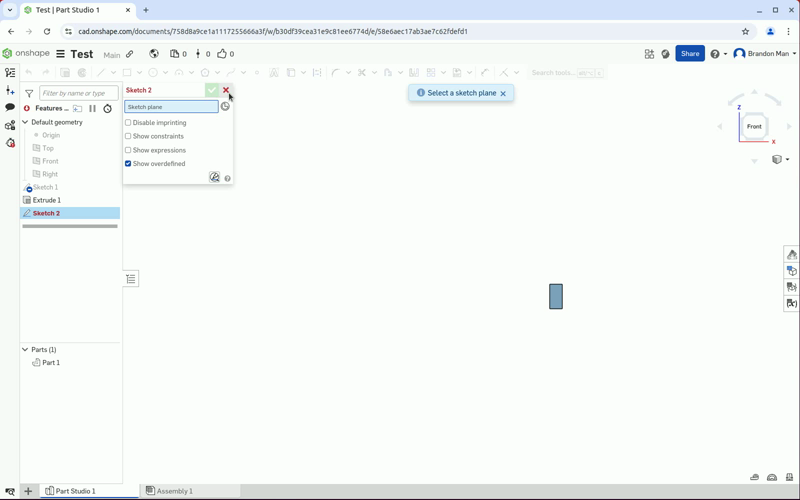
mouse_move(73, 163)
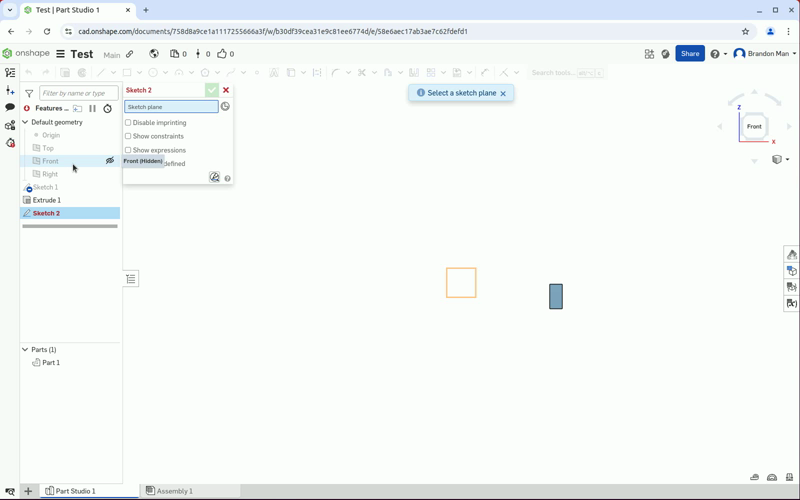
click(73, 163)
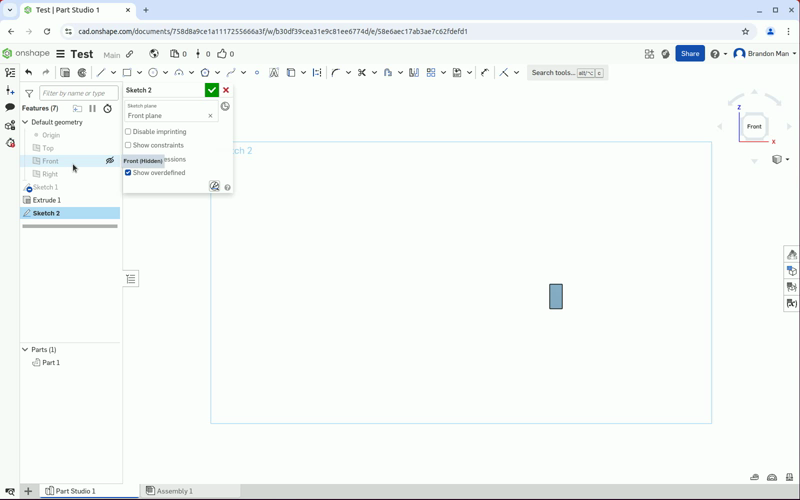
mouse_move(73, 352)
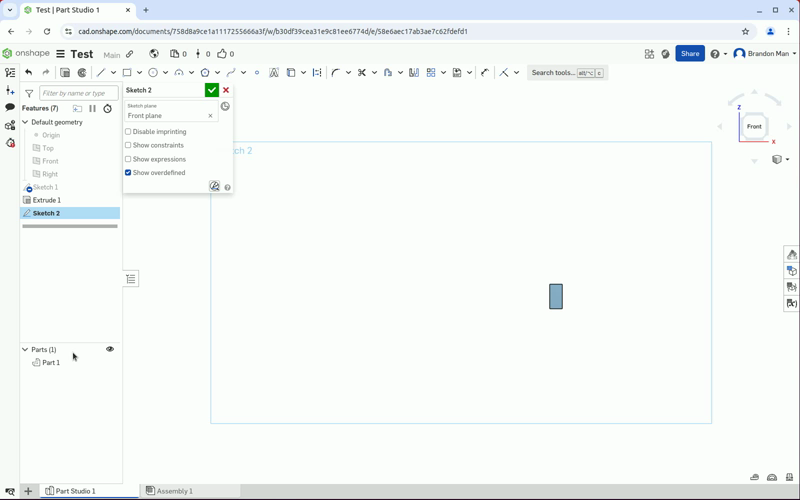
key(y)
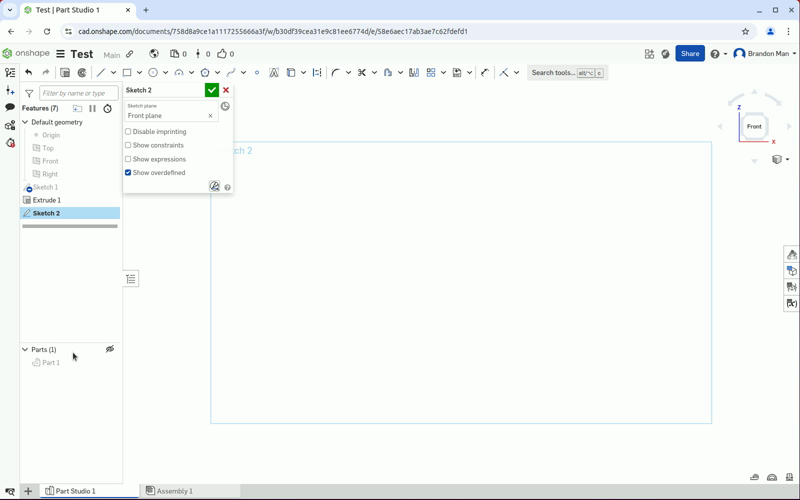
key(l)
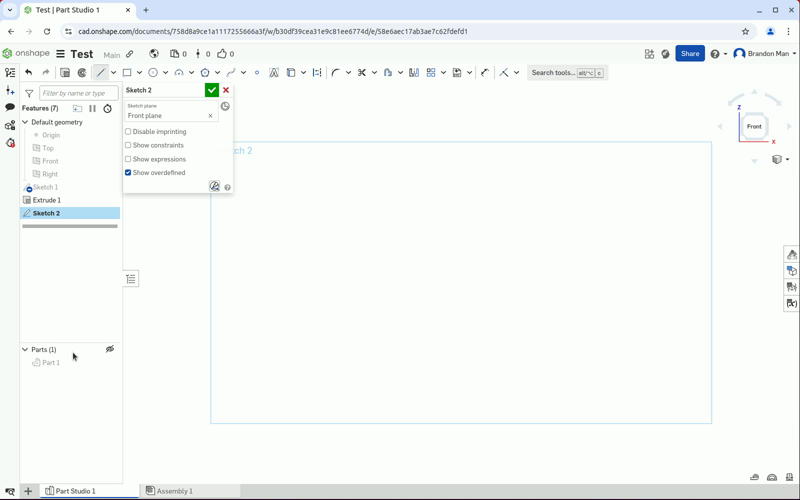
key_down(shift)
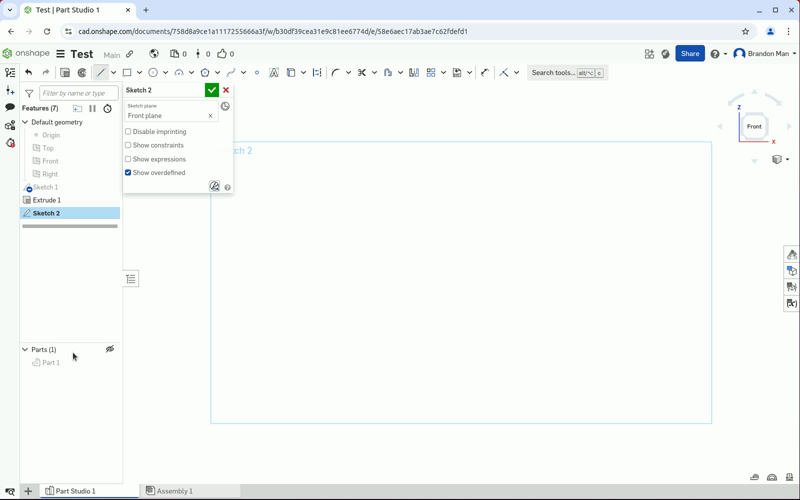
mouse_move(454, 308)
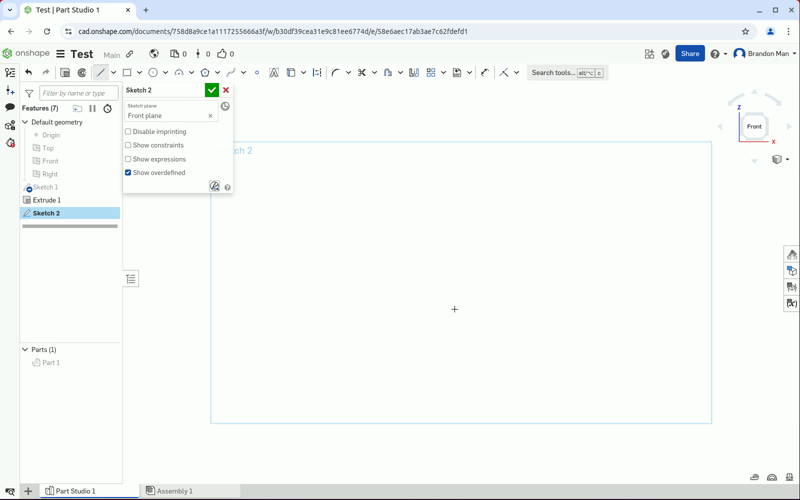
click(454, 308)
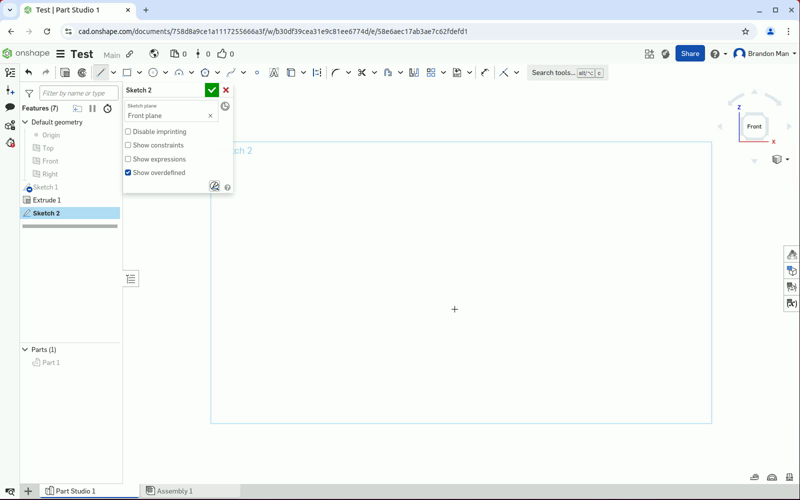
key_up(shift)
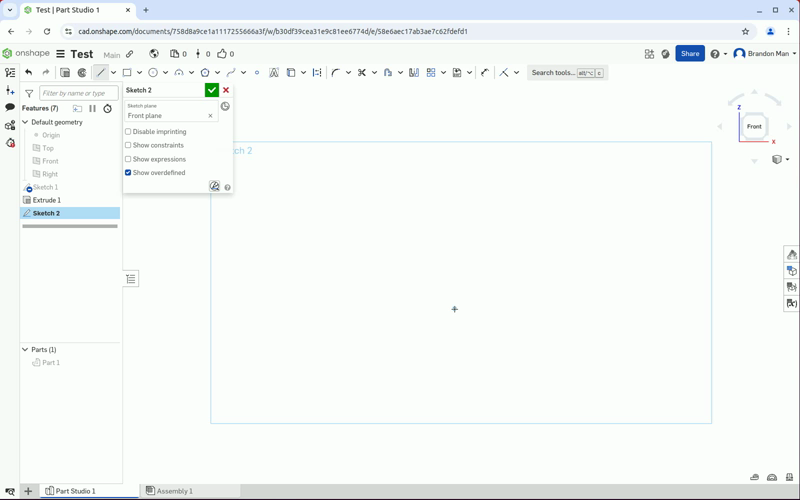
key_down(shift)
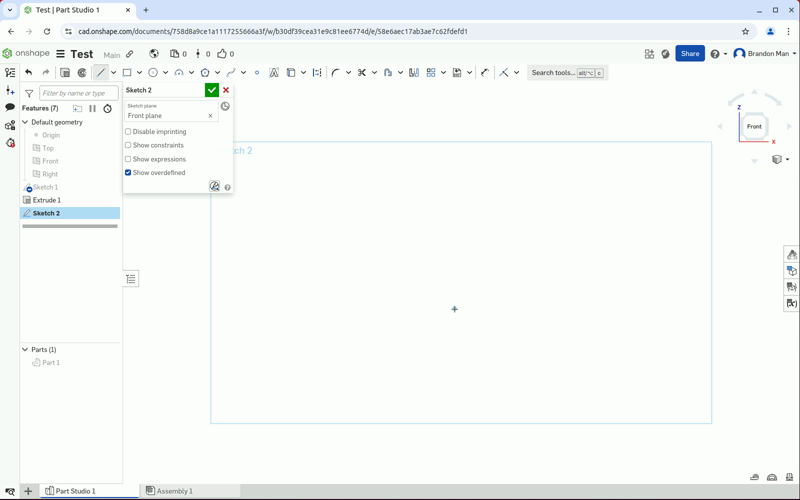
mouse_move(484, 308)
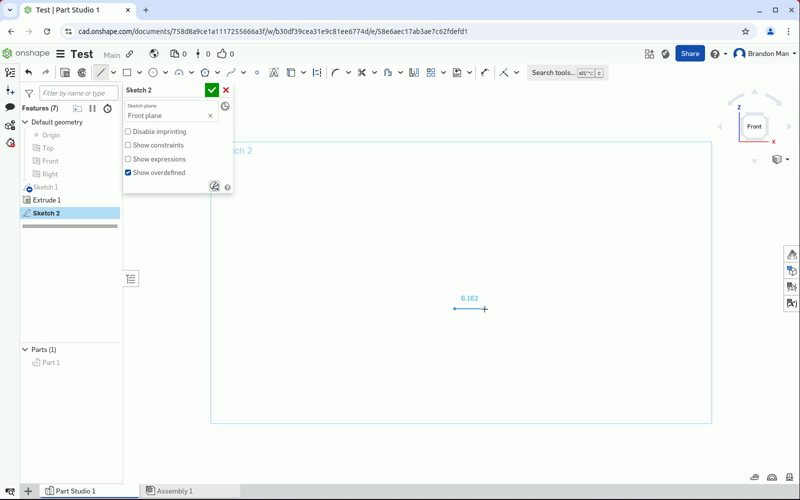
mouse_move(467, 308)
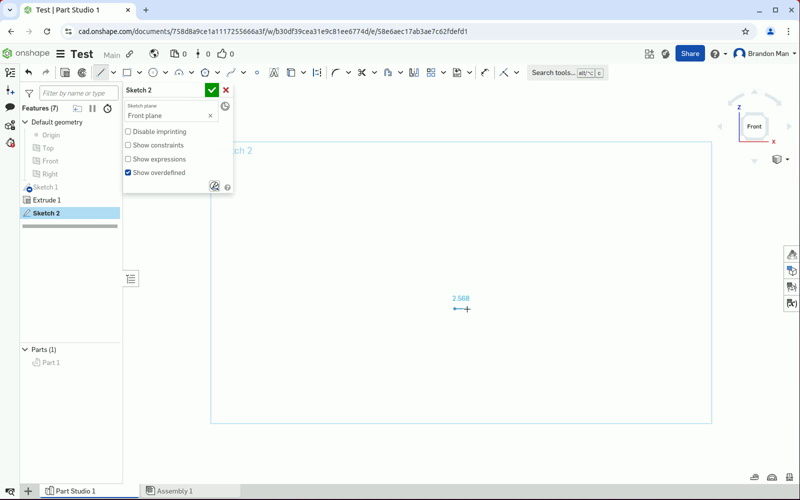
click(467, 308)
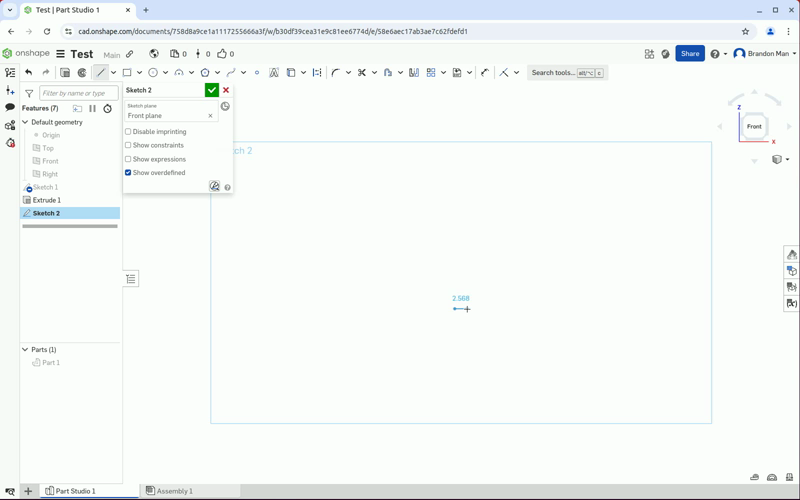
key_up(shift)
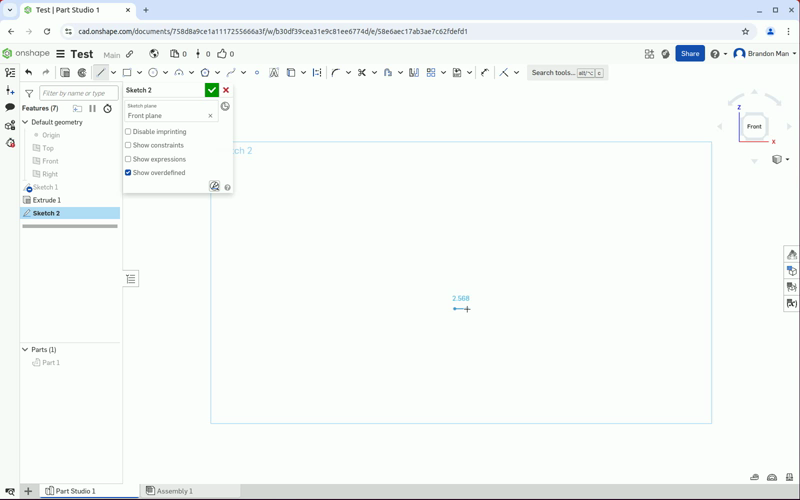
key_down(shift)
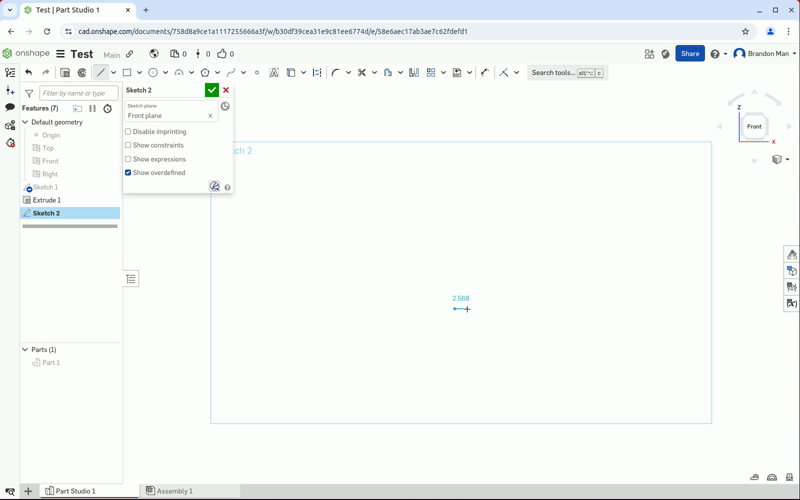
mouse_move(497, 308)
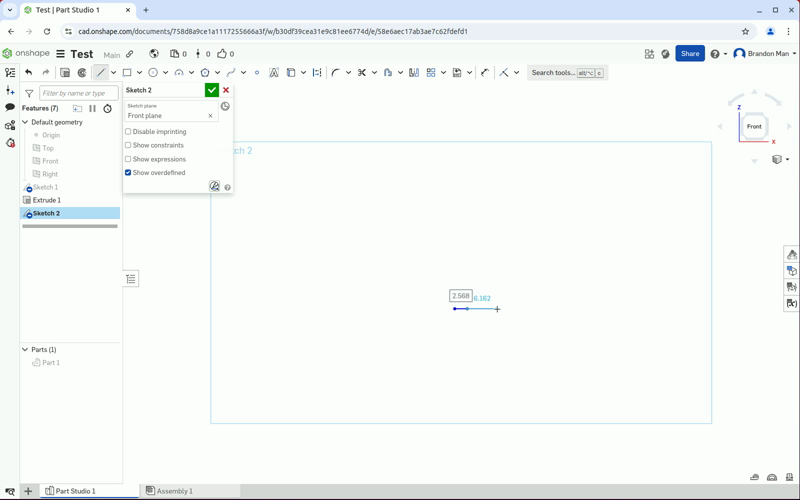
mouse_move(467, 284)
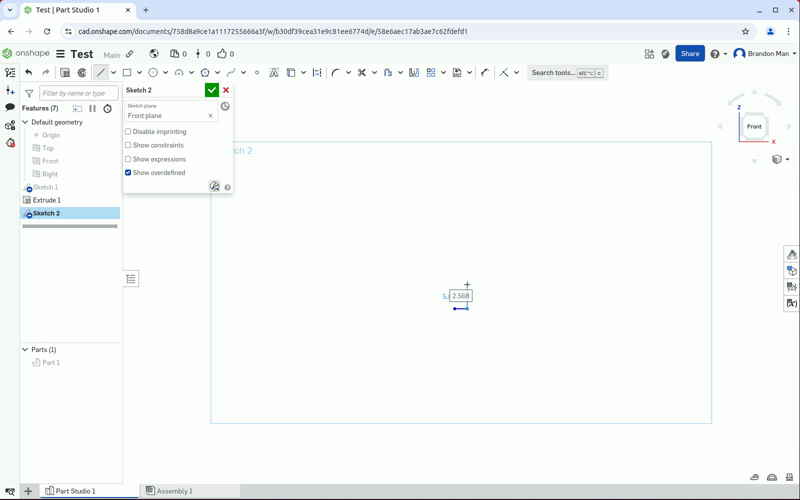
click(467, 284)
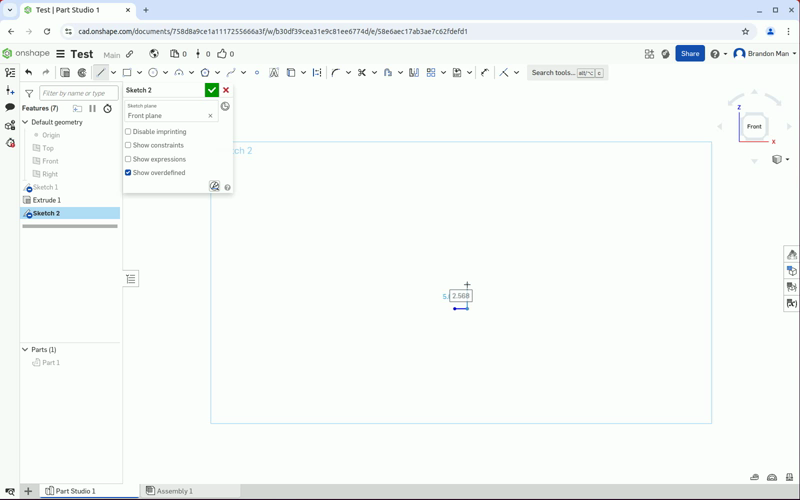
key_up(shift)
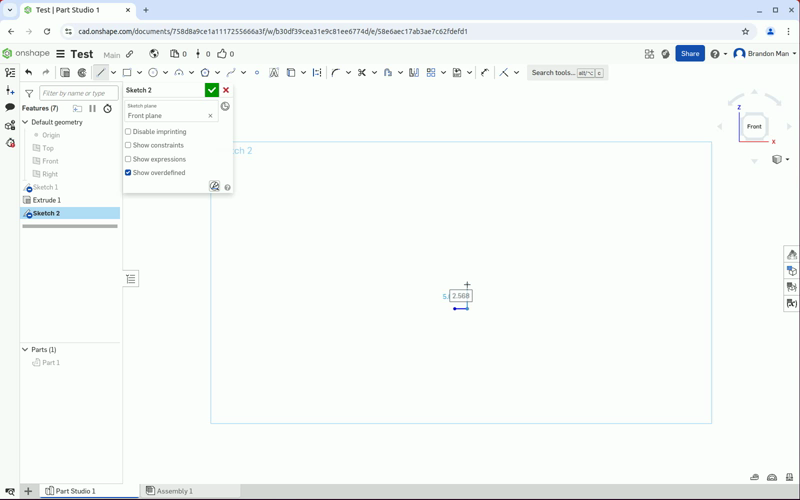
key_down(shift)
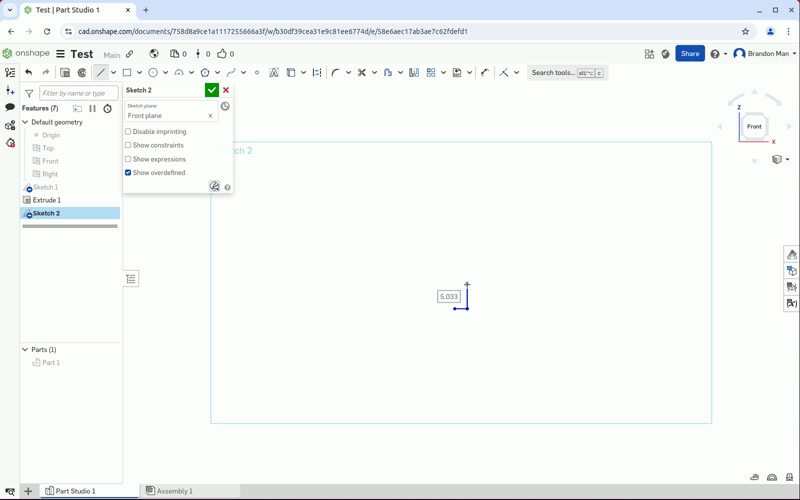
mouse_move(497, 284)
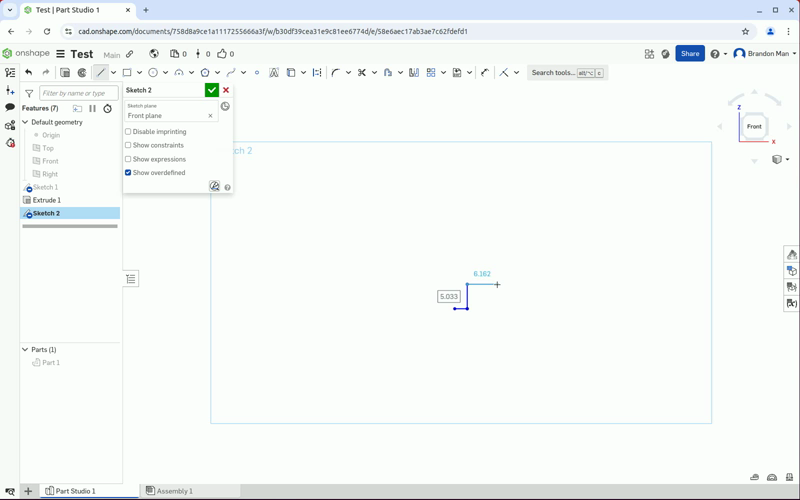
mouse_move(454, 284)
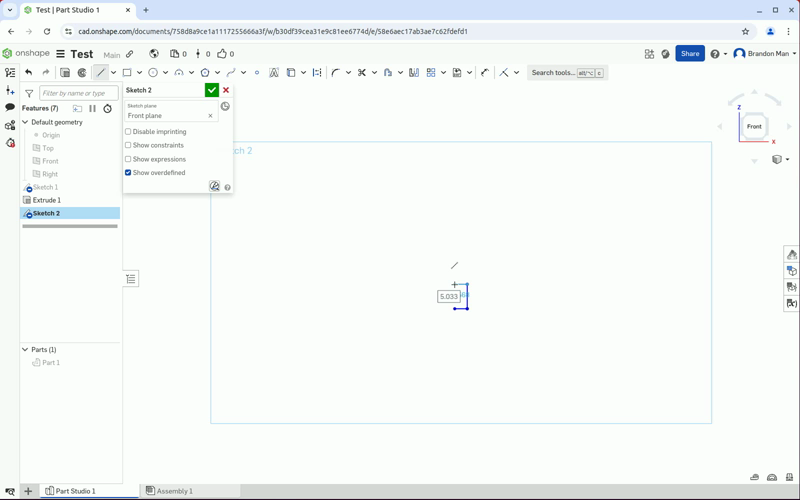
click(454, 284)
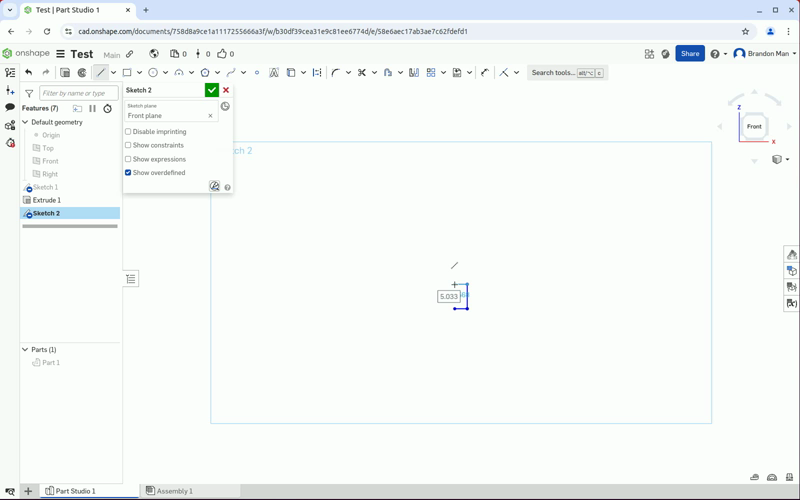
key_up(shift)
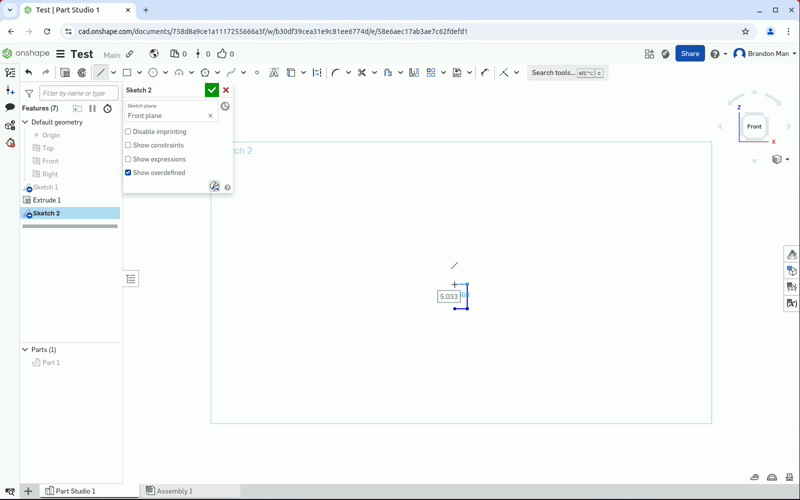
mouse_move(484, 284)
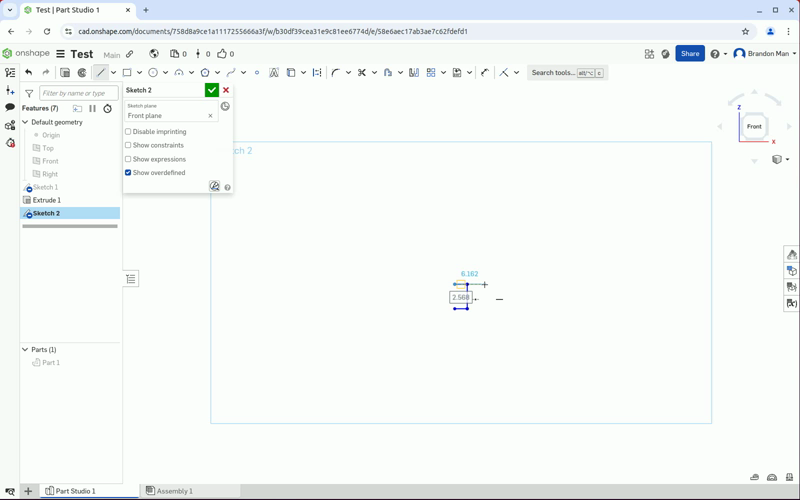
key_down(shift)
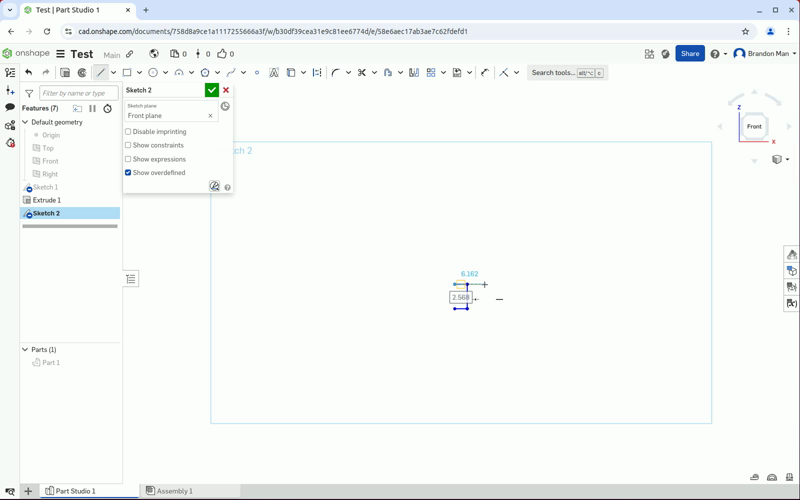
mouse_move(454, 308)
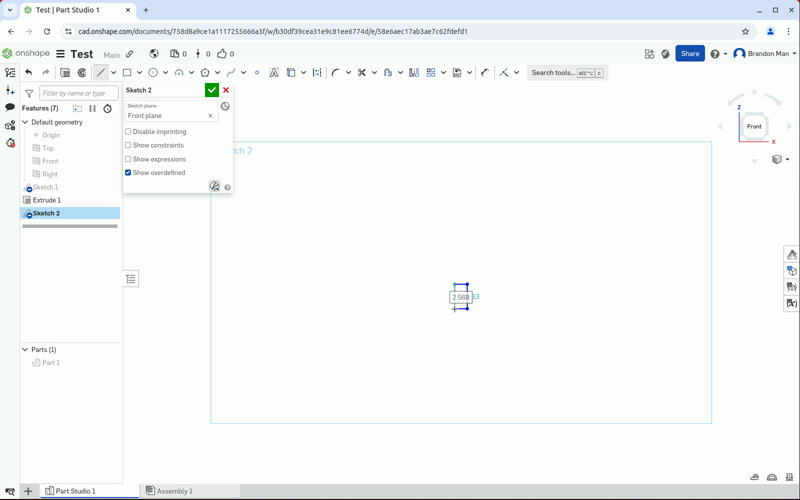
key_up(shift)
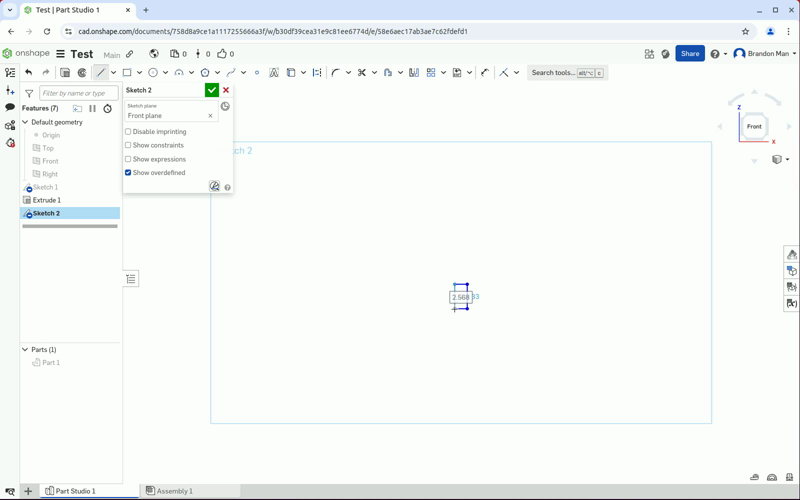
click(454, 308)
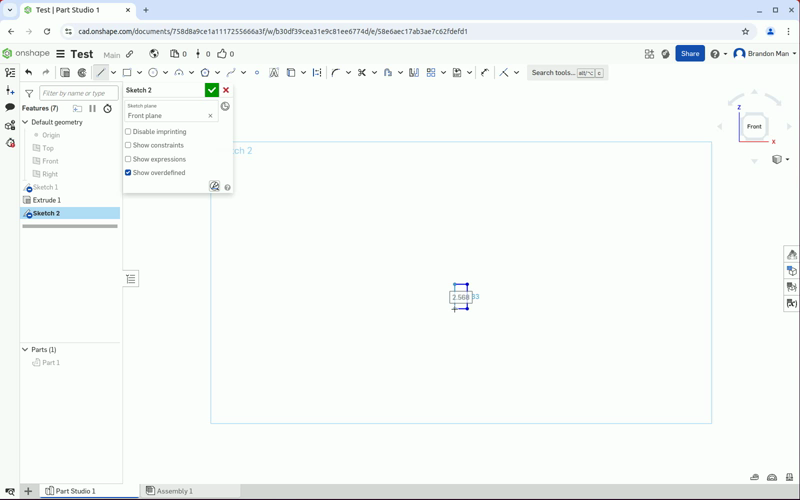
key(esc)
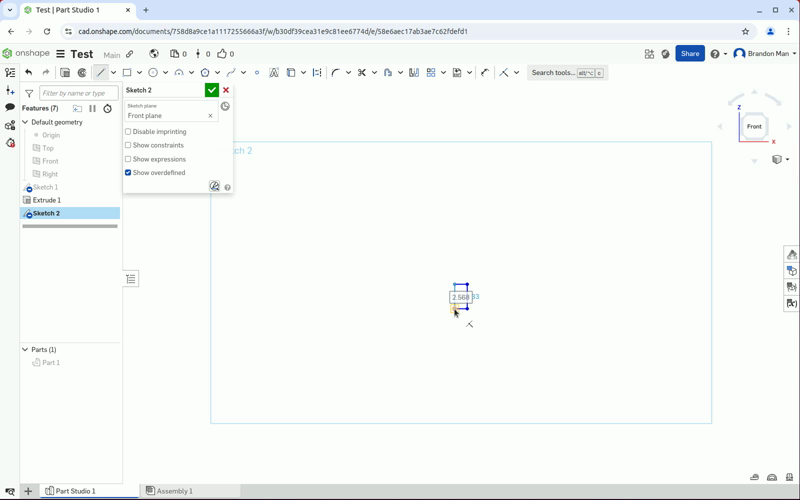
mouse_move(465, 290)
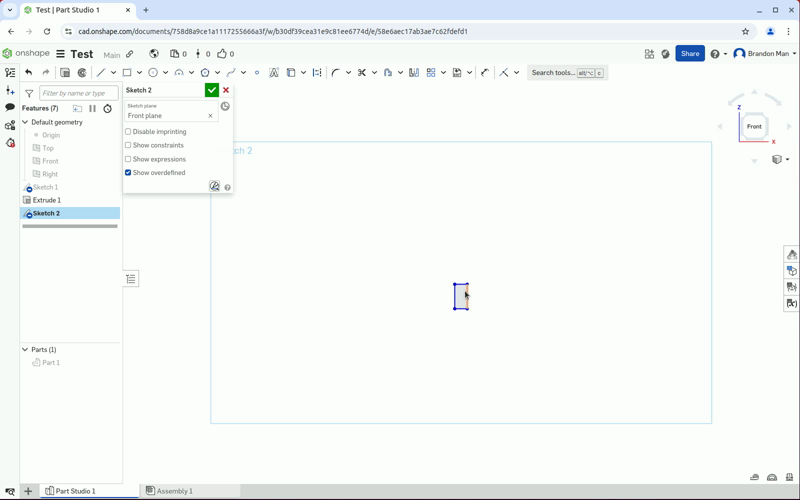
scroll(6)
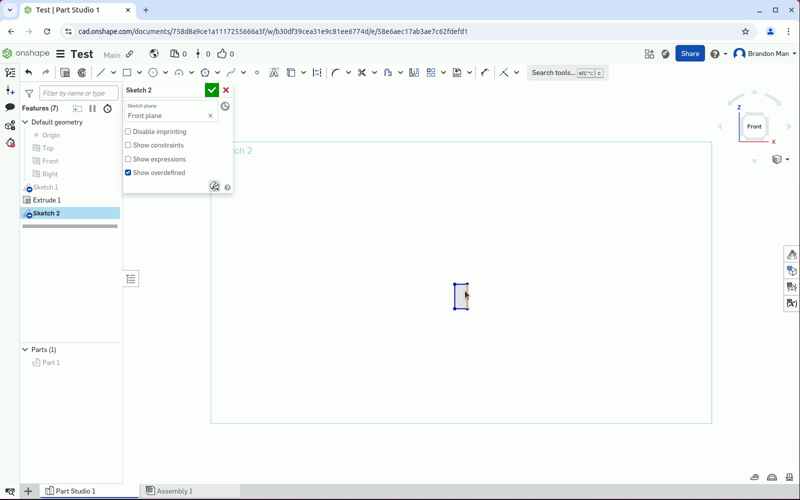
scroll(6)
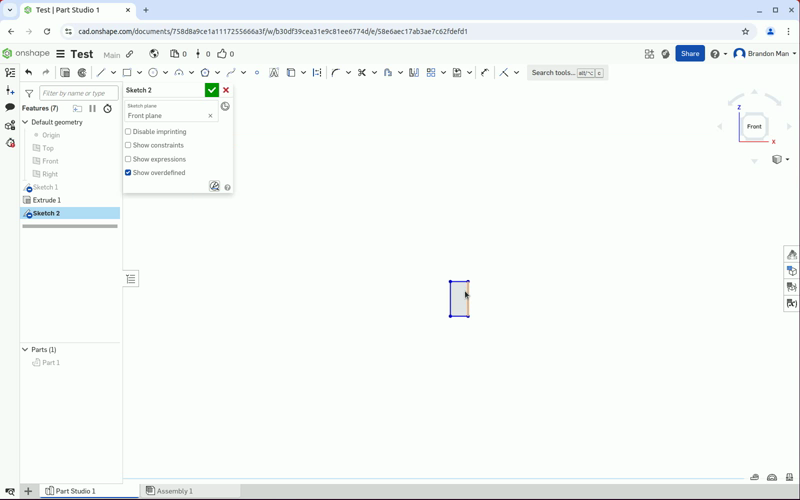
scroll(6)
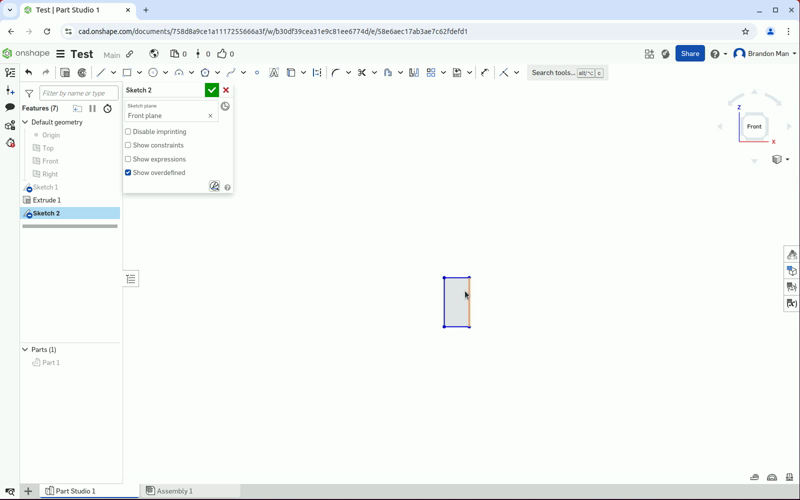
scroll(6)
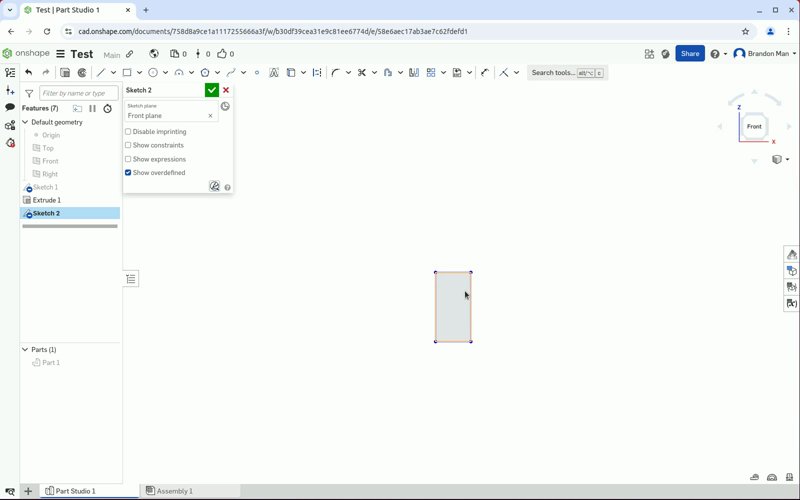
scroll(6)
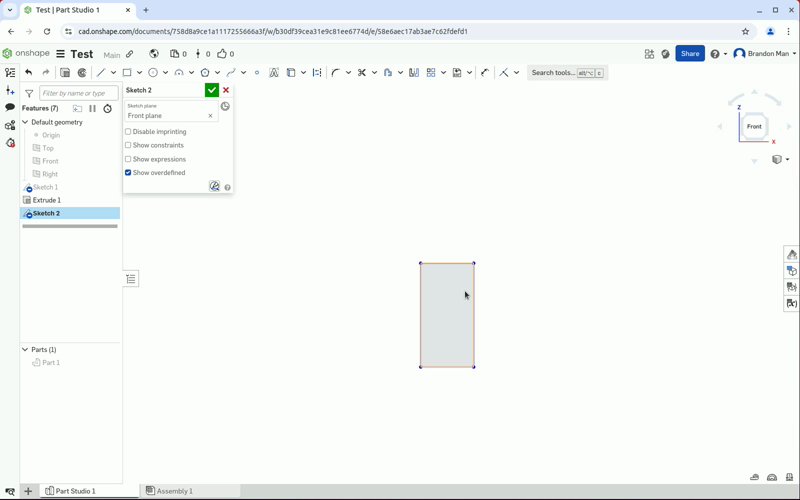
scroll(6)
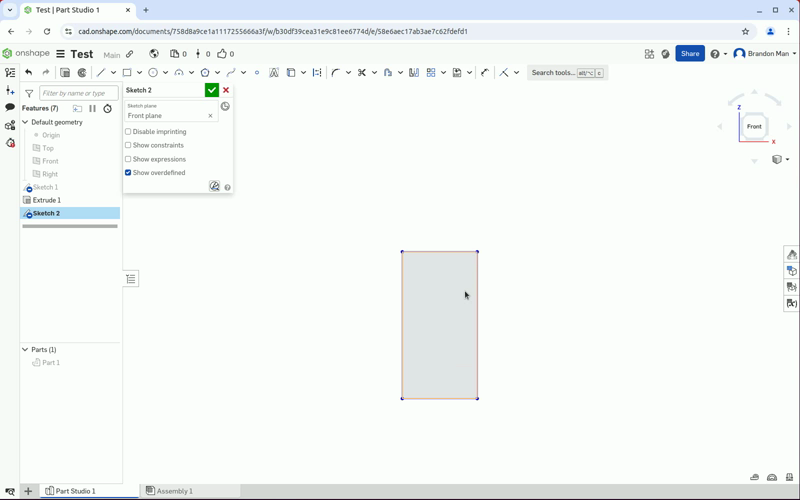
scroll(6)
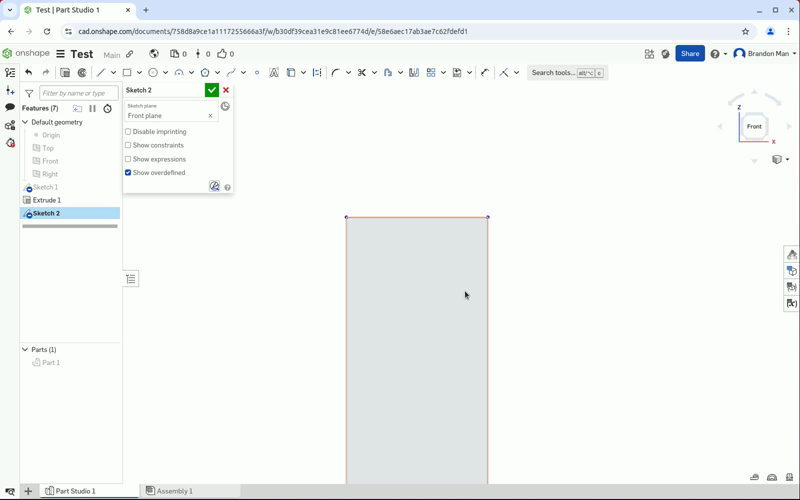
click(465, 290)
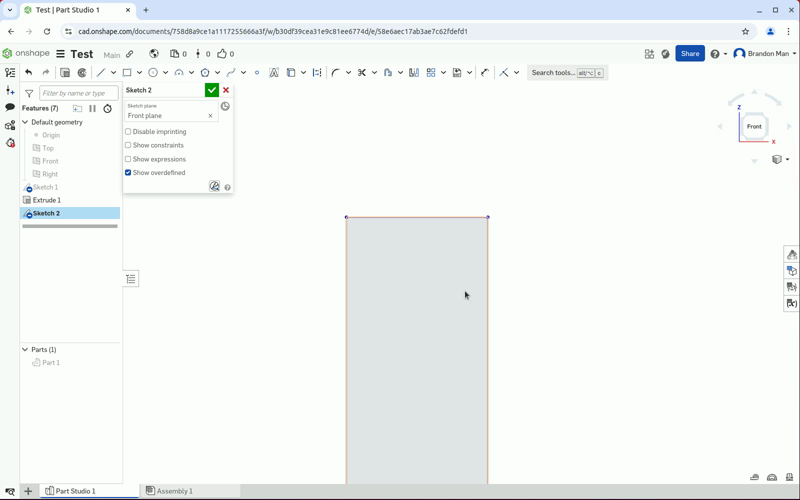
scroll(-6)
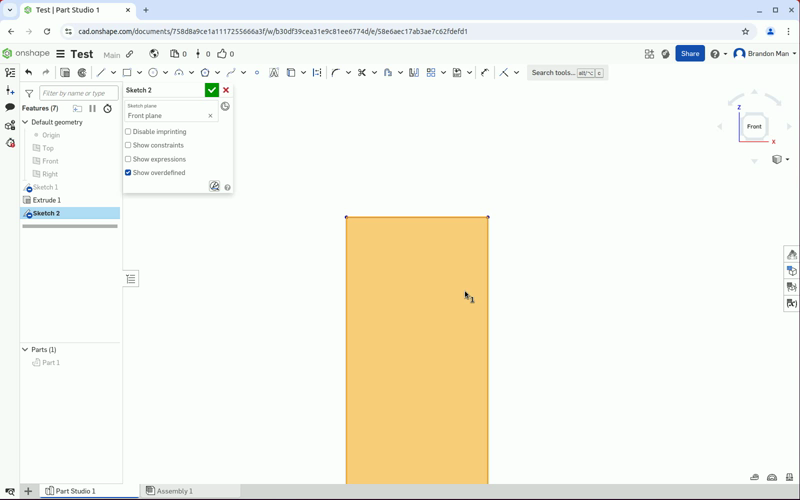
scroll(-6)
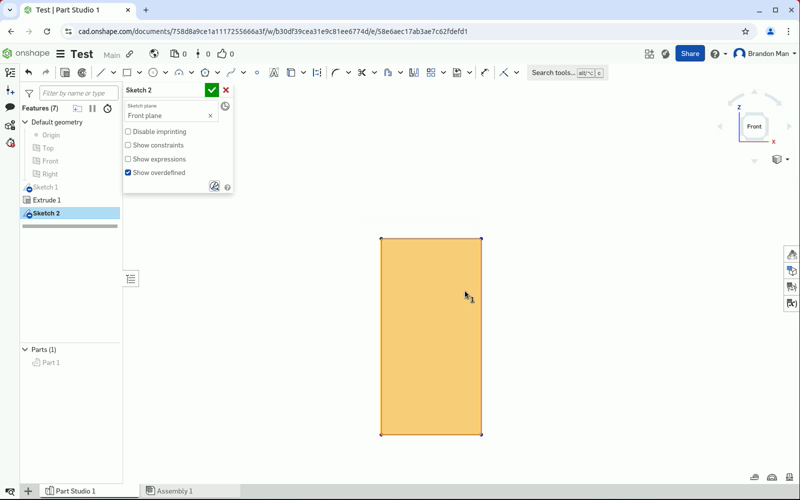
scroll(-6)
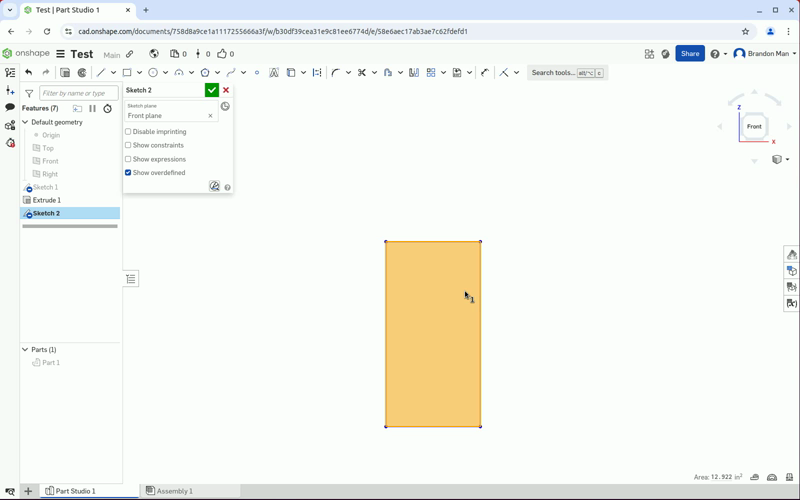
scroll(-6)
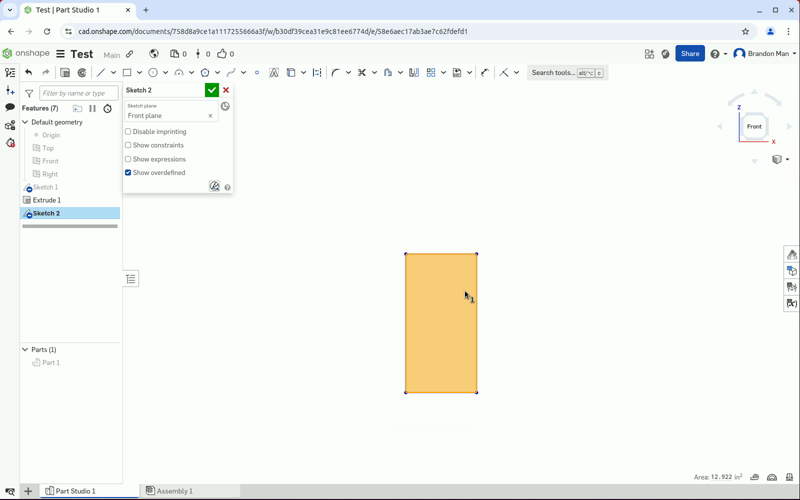
scroll(-6)
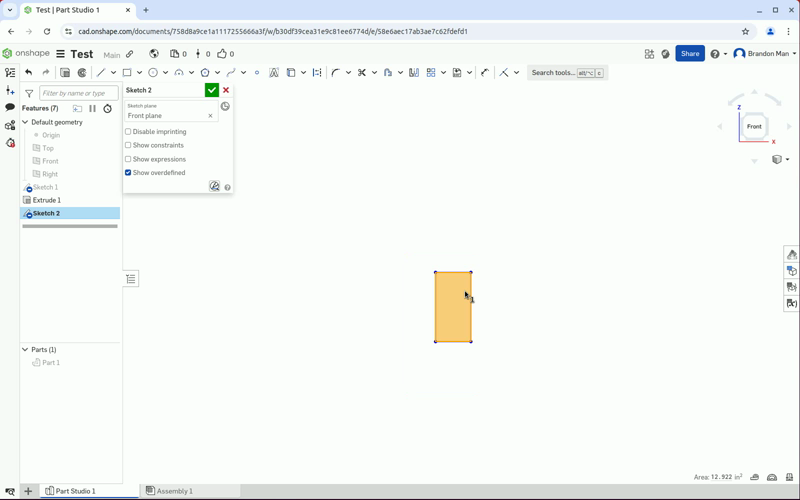
scroll(-6)
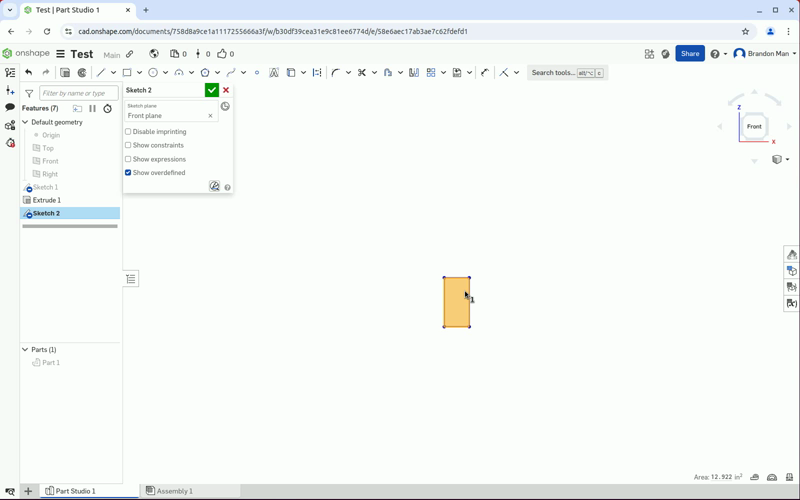
scroll(-6)
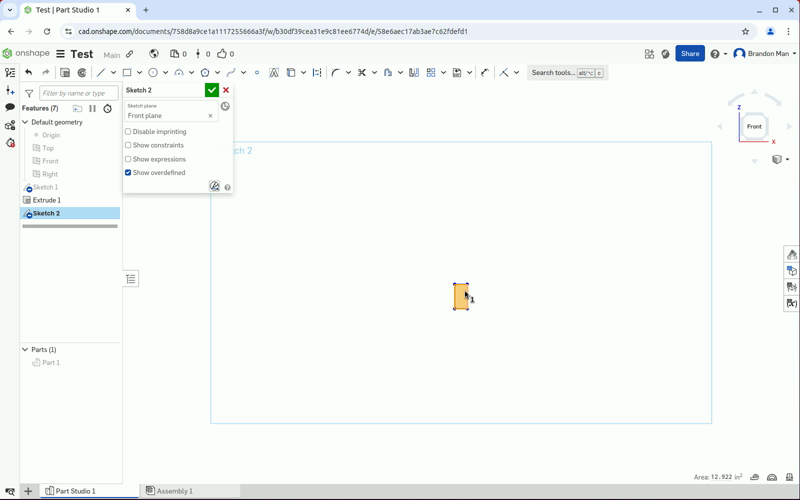
mouse_move(73, 352)
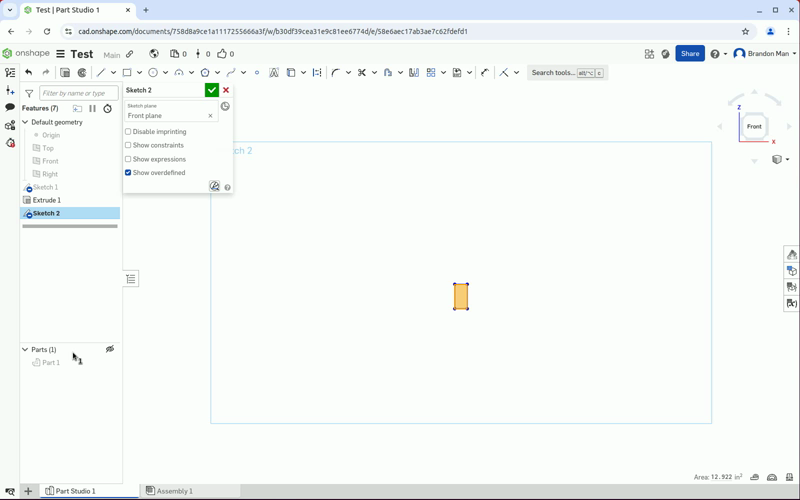
key(shift+y)
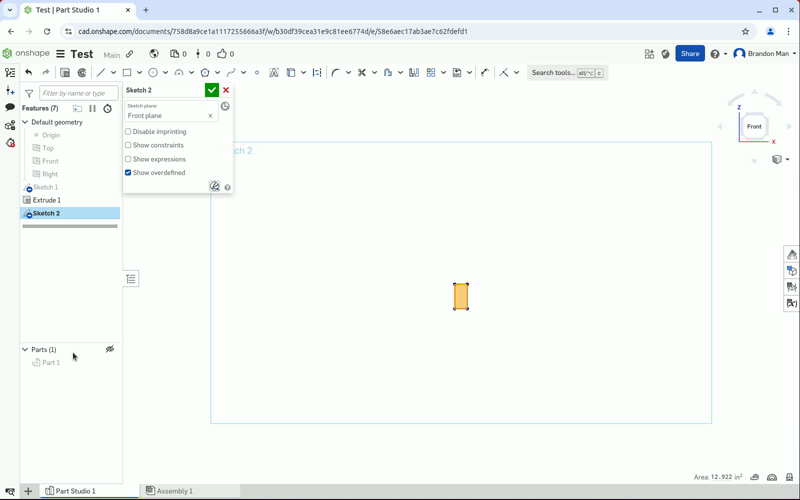
key(shift+e)
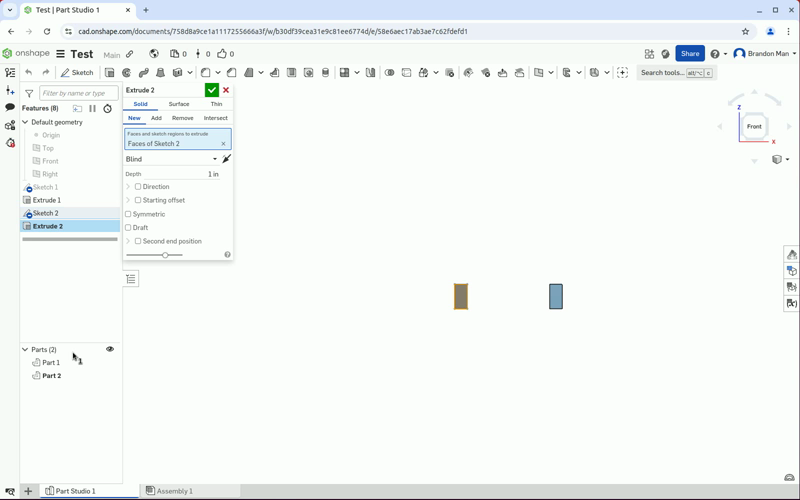
mouse_move(143, 106)
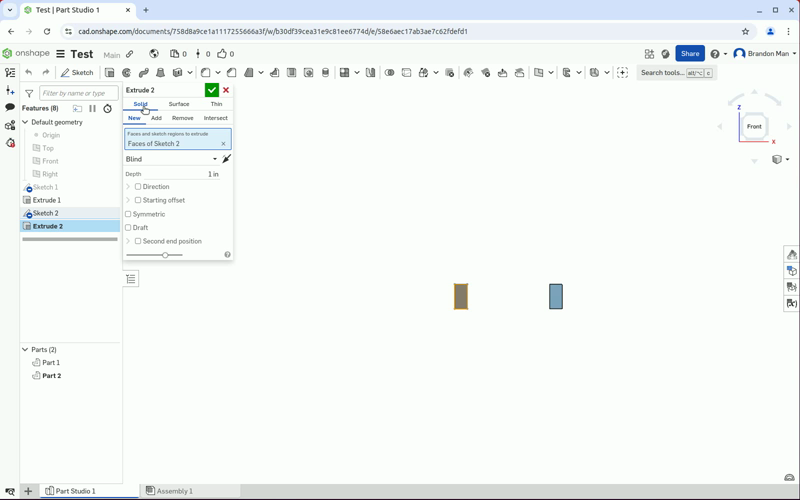
click(143, 106)
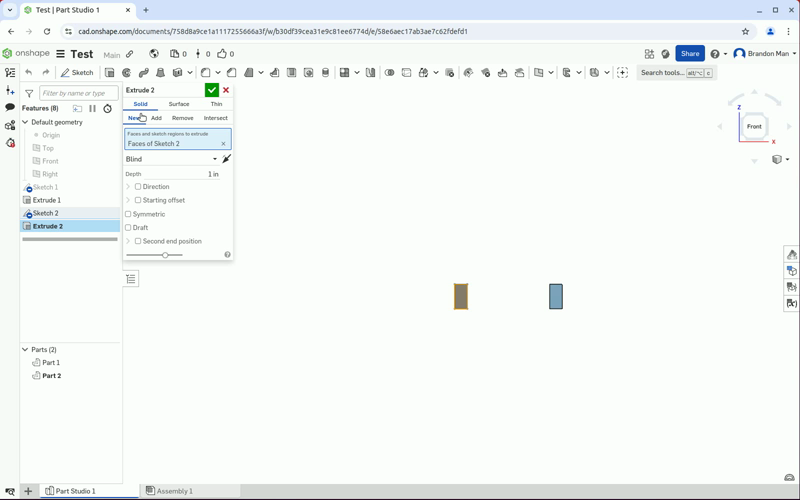
mouse_move(137, 120)
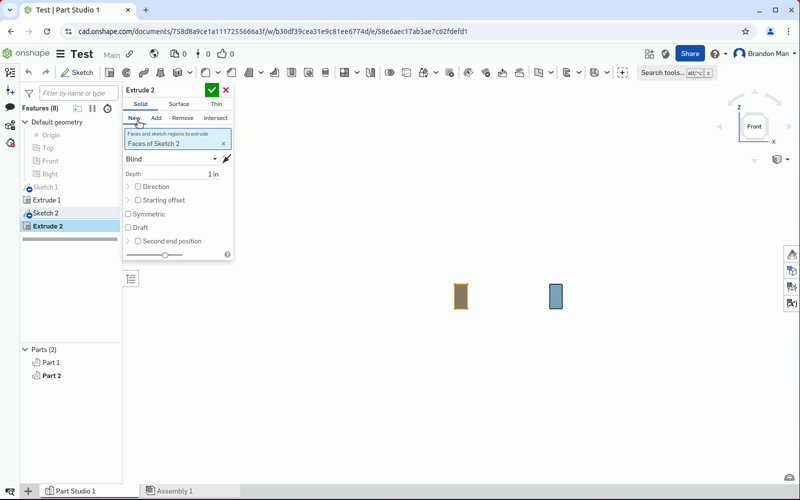
click(137, 120)
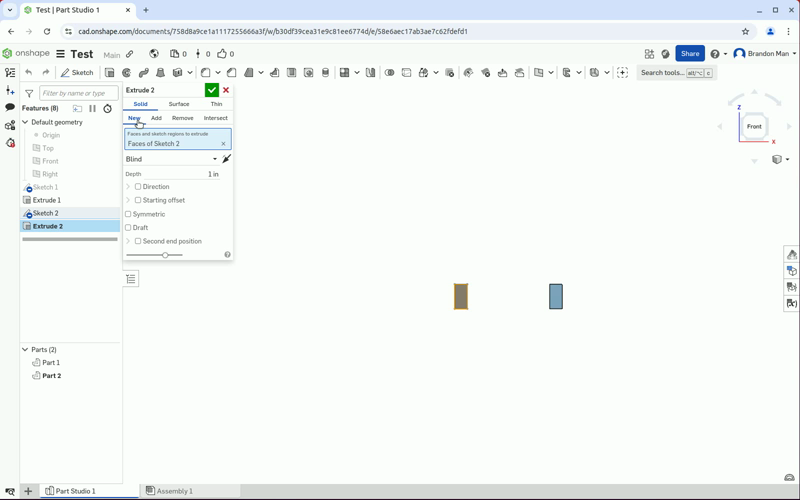
key(tab, 4)
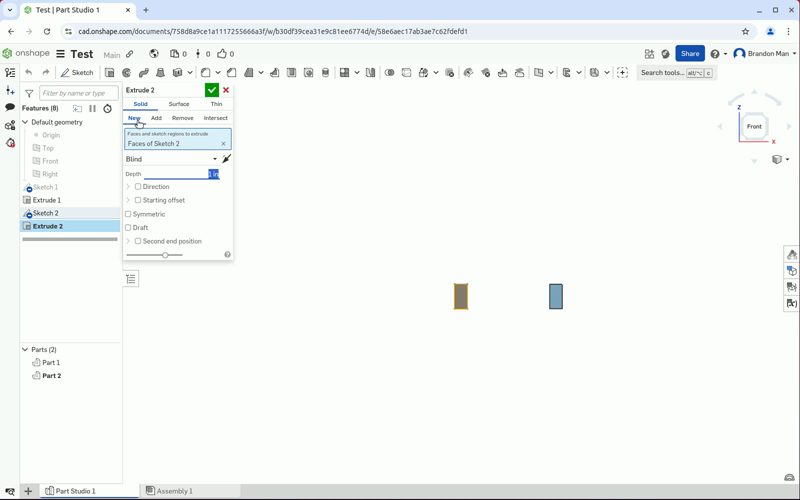
text(2.407)
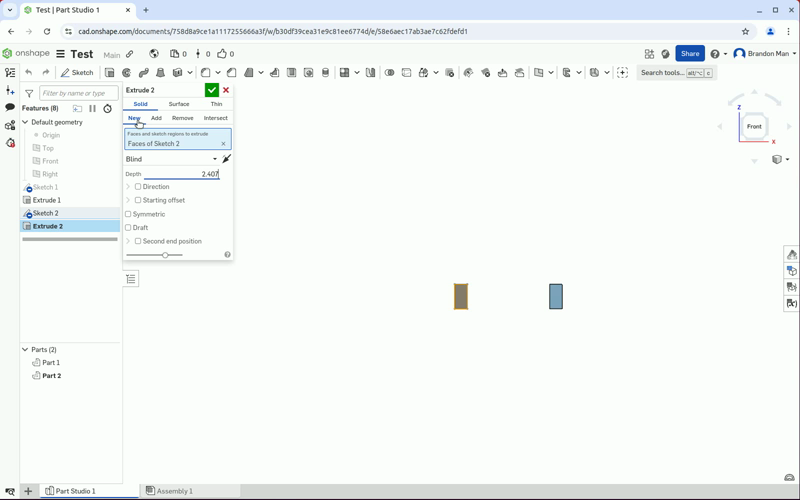
key(enter)
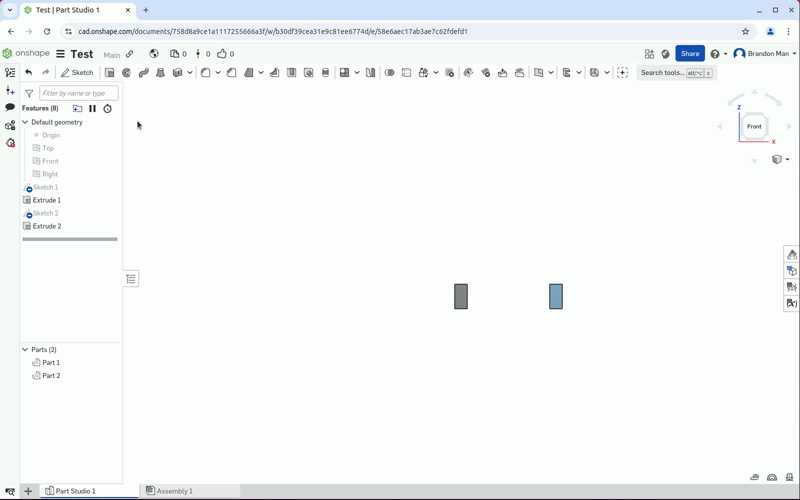
key(shift+h)
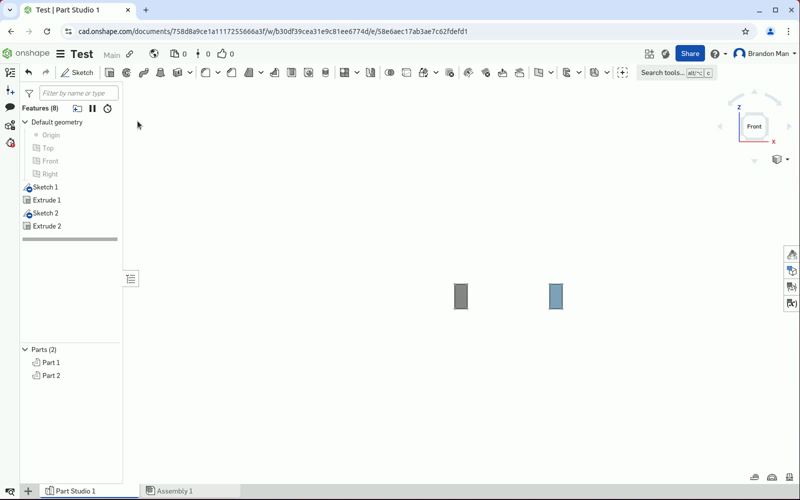
key(shift+h)
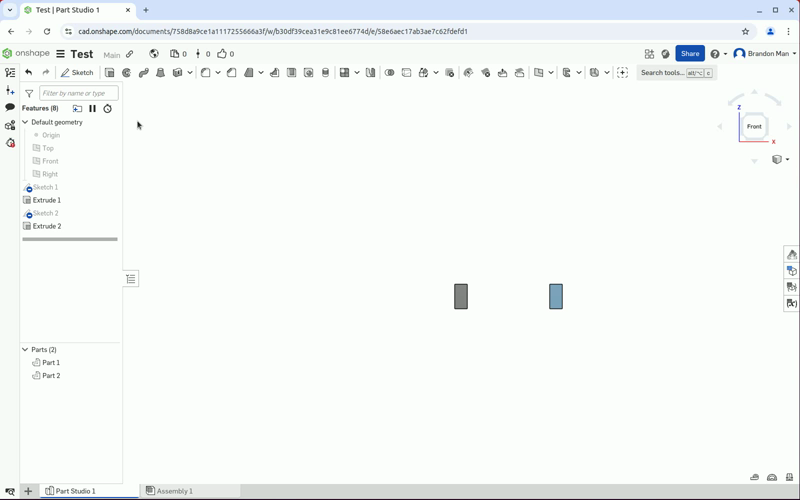
mouse_move(73, 189)
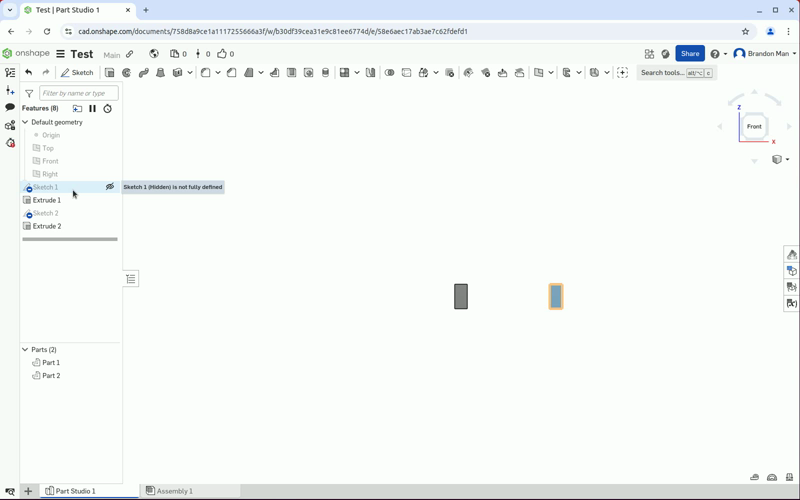
click(73, 189)
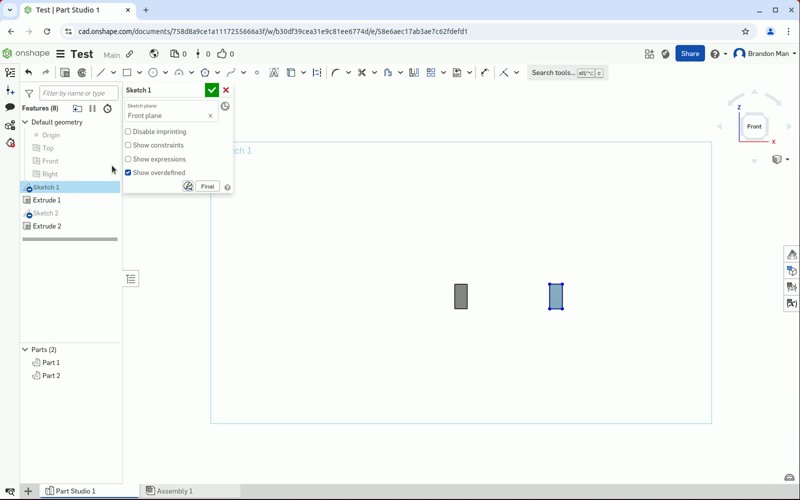
mouse_move(229, 92)
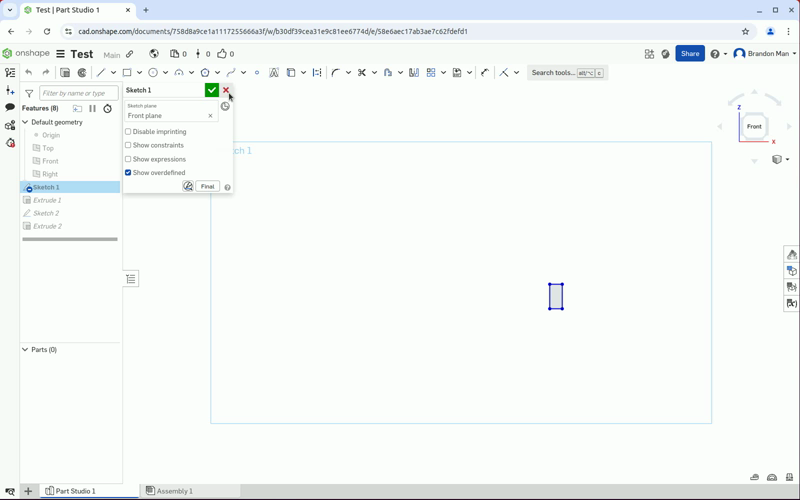
click(229, 92)
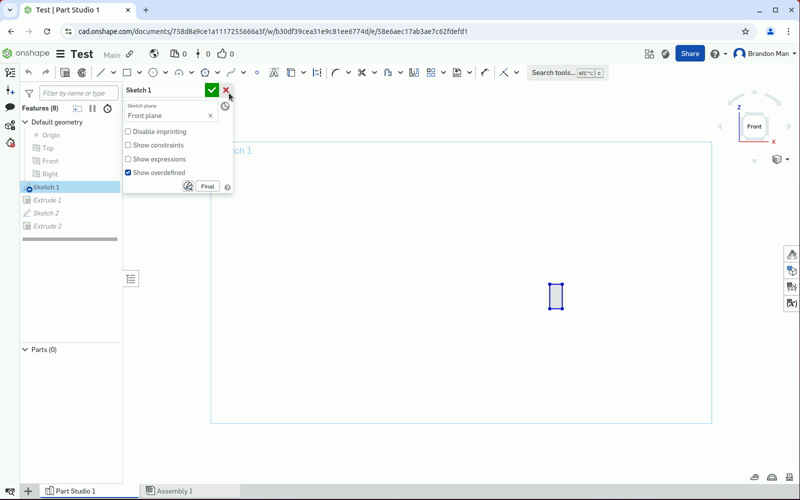
key(shift+s)
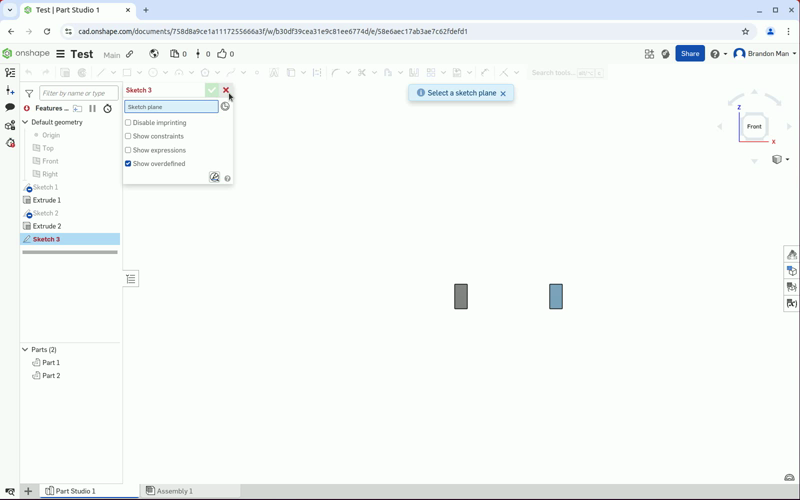
mouse_move(73, 163)
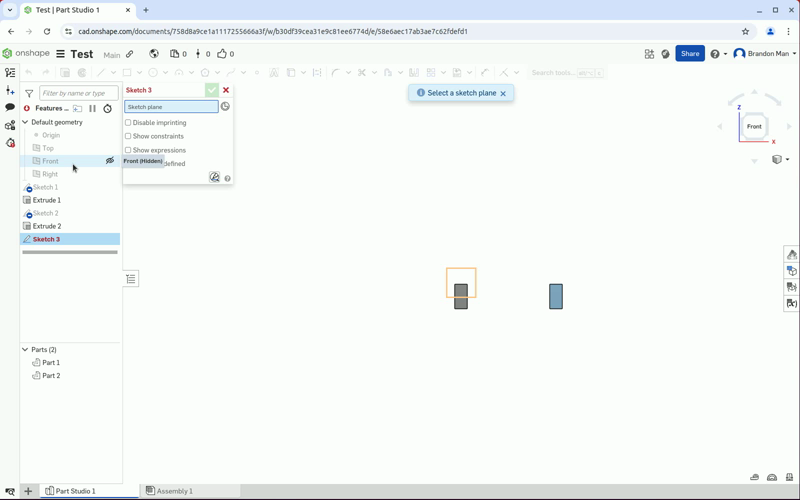
click(73, 163)
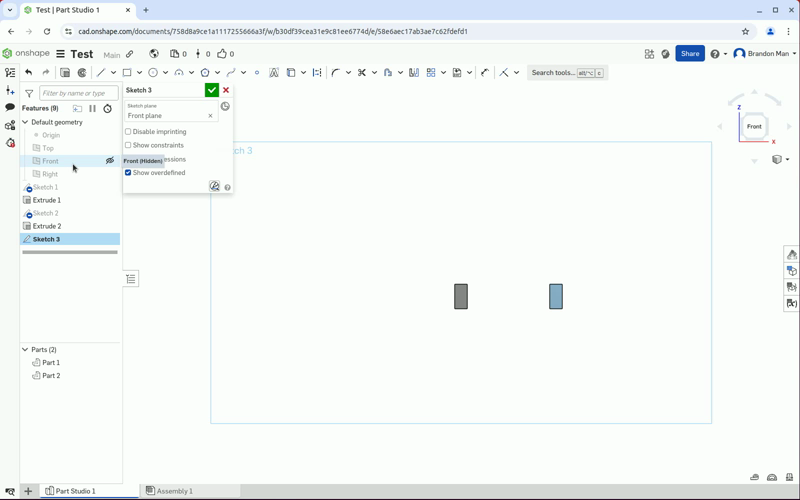
mouse_move(73, 352)
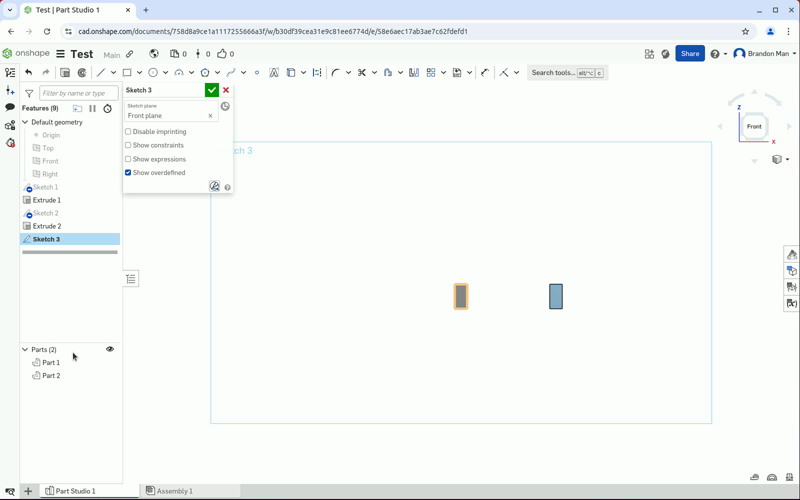
key(y)
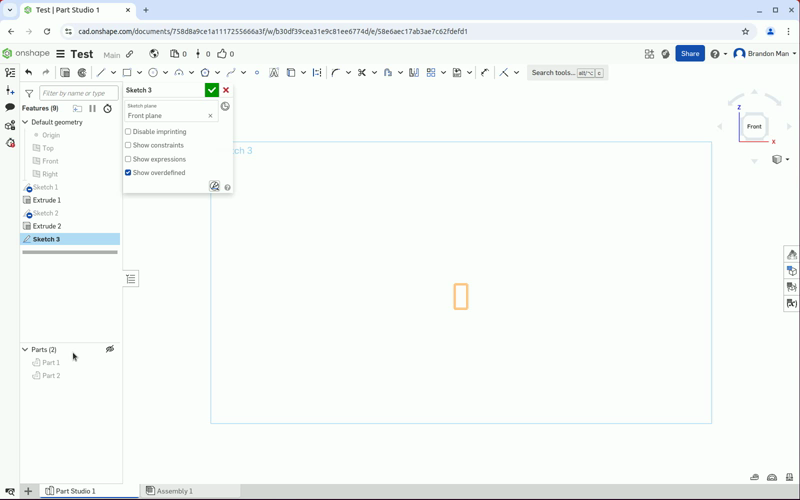
key(l)
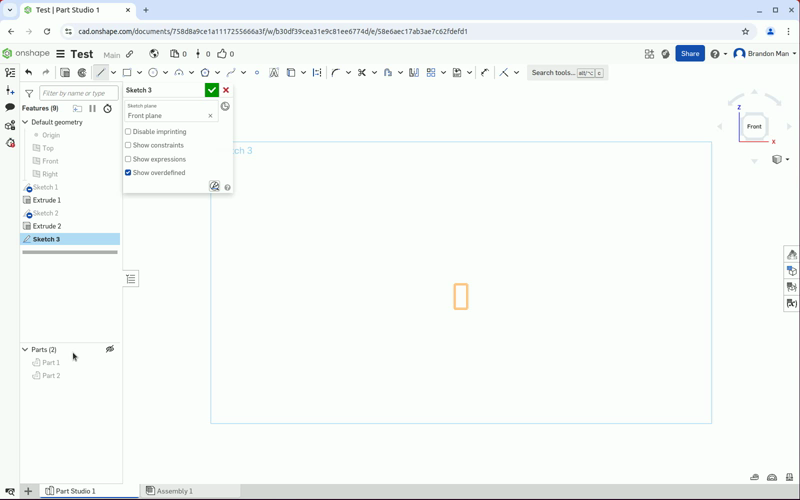
key_down(shift)
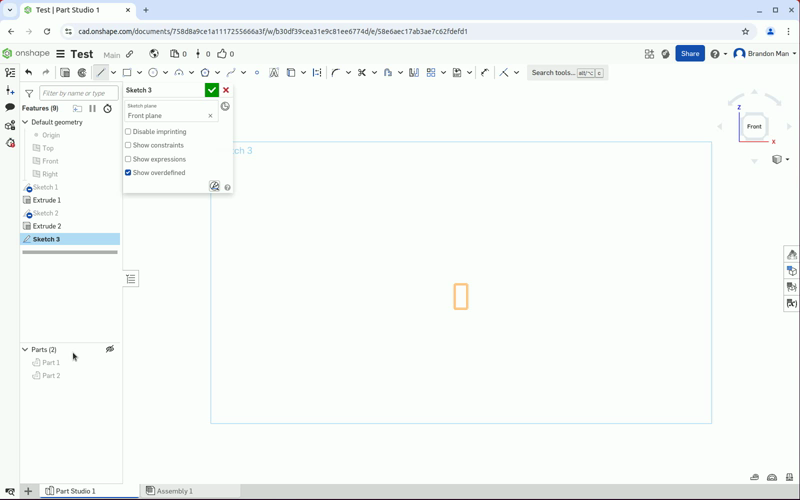
mouse_move(359, 308)
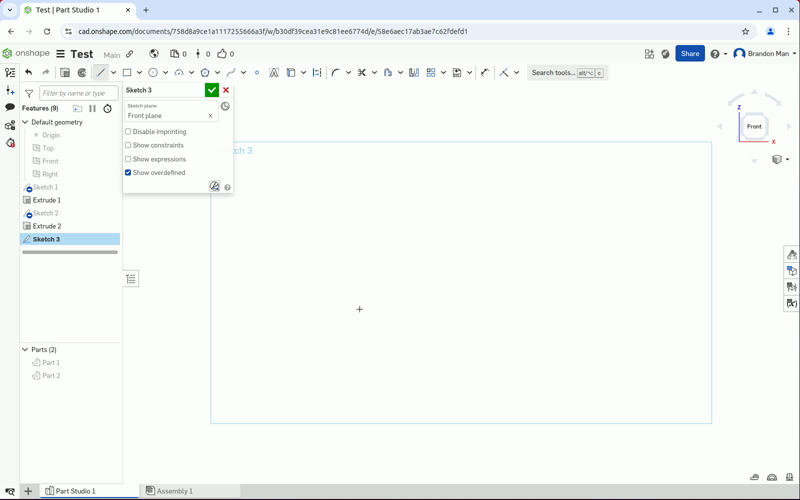
click(359, 308)
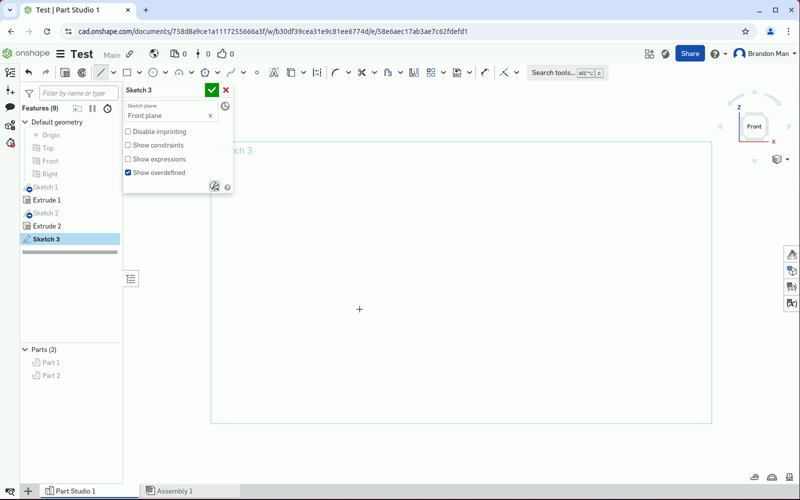
key_up(shift)
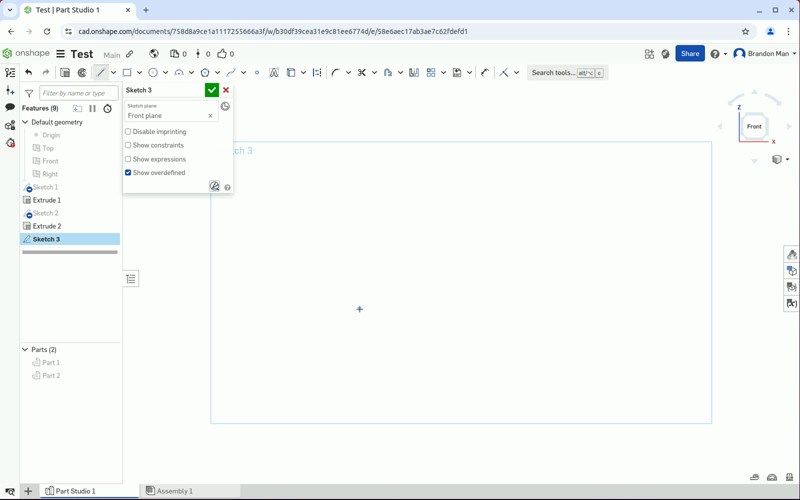
key_down(shift)
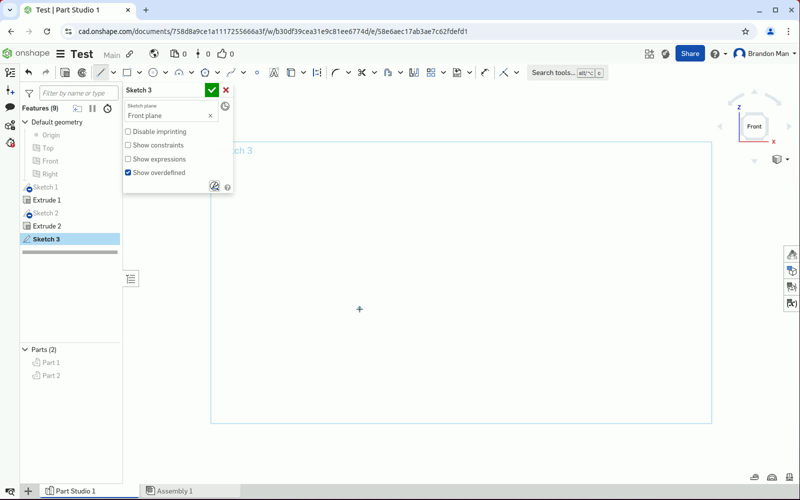
mouse_move(389, 308)
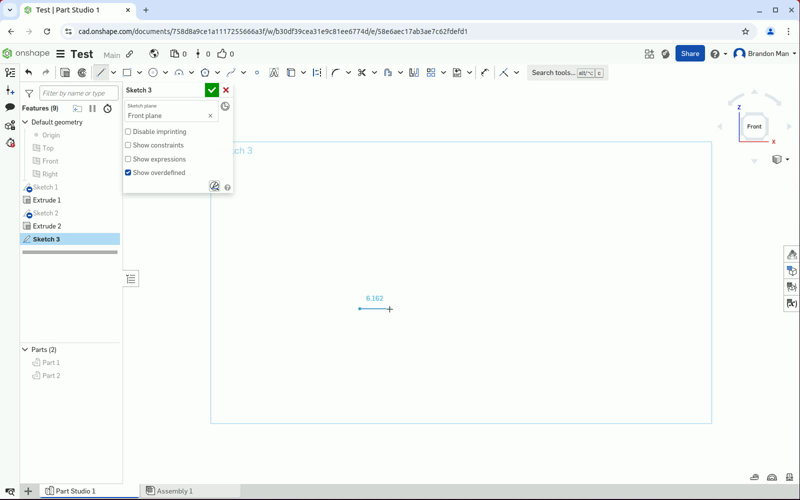
mouse_move(372, 308)
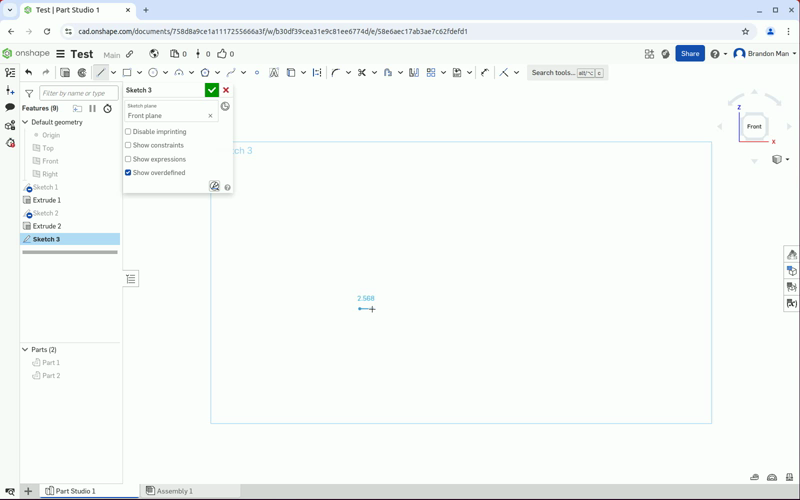
click(372, 308)
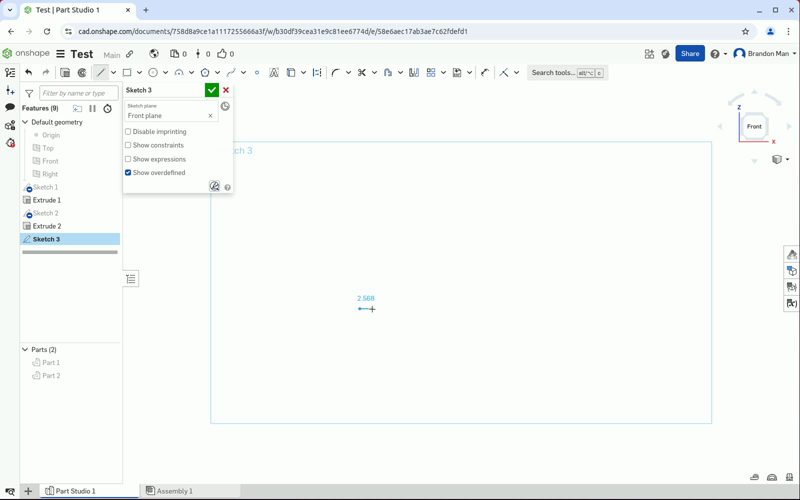
key_up(shift)
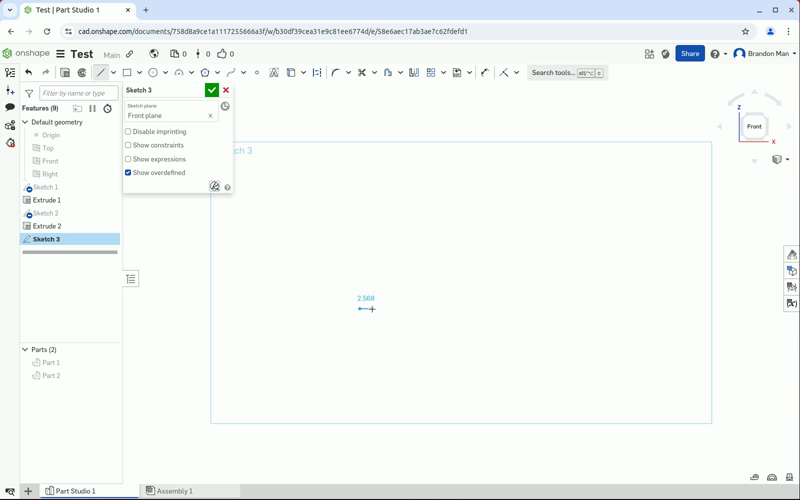
key_down(shift)
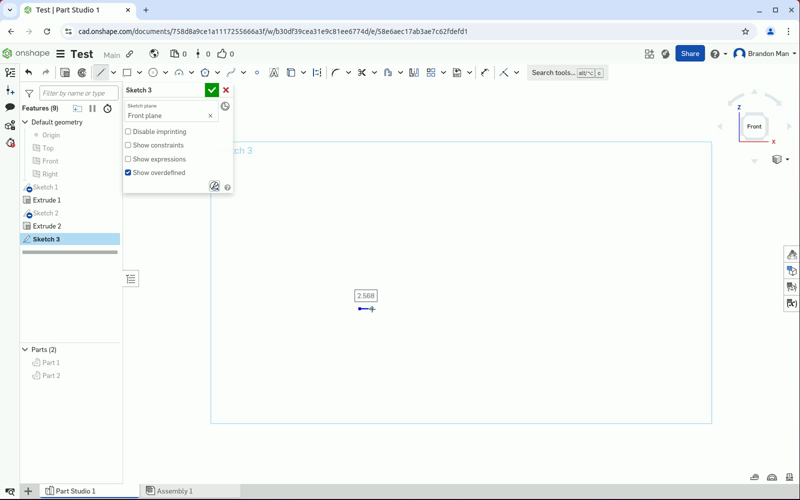
mouse_move(402, 308)
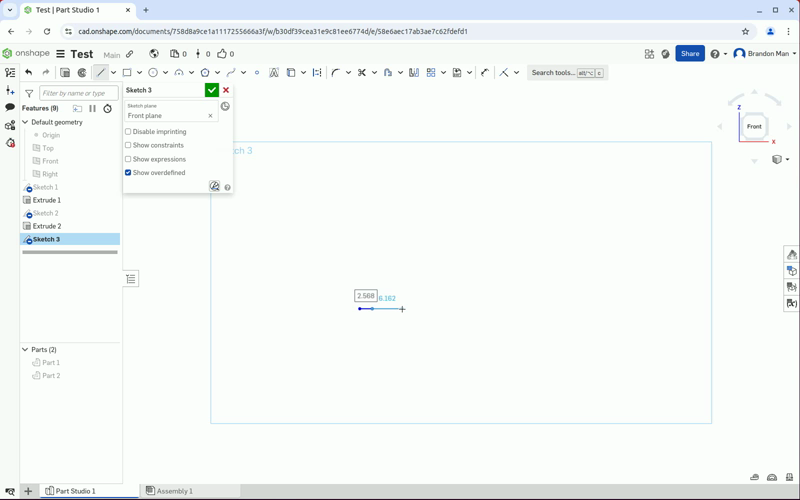
mouse_move(372, 284)
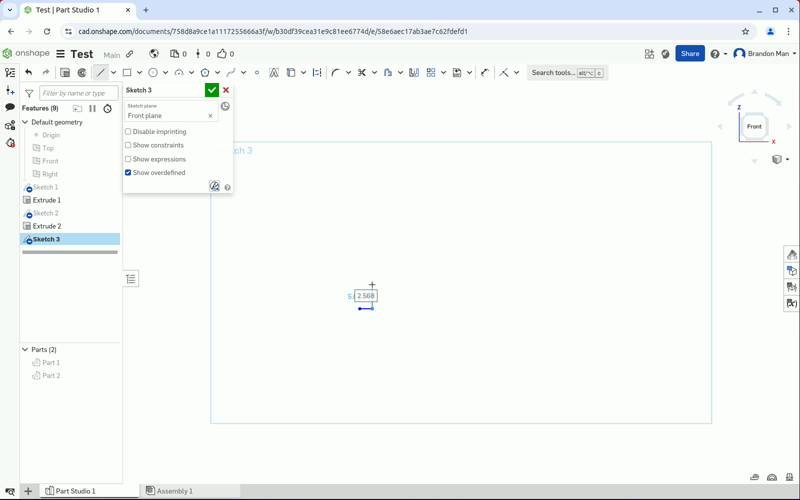
click(372, 284)
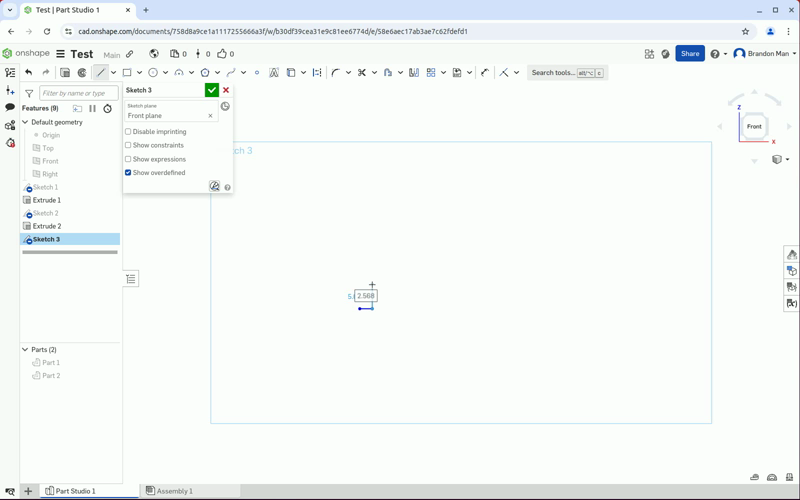
key_up(shift)
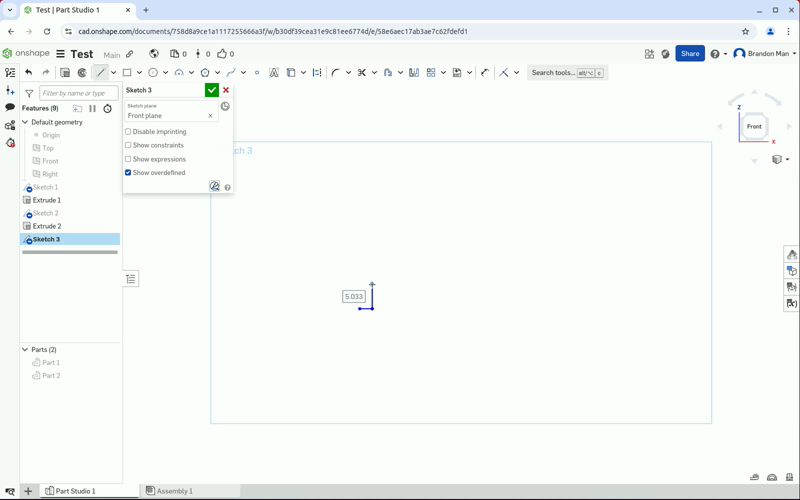
key_down(shift)
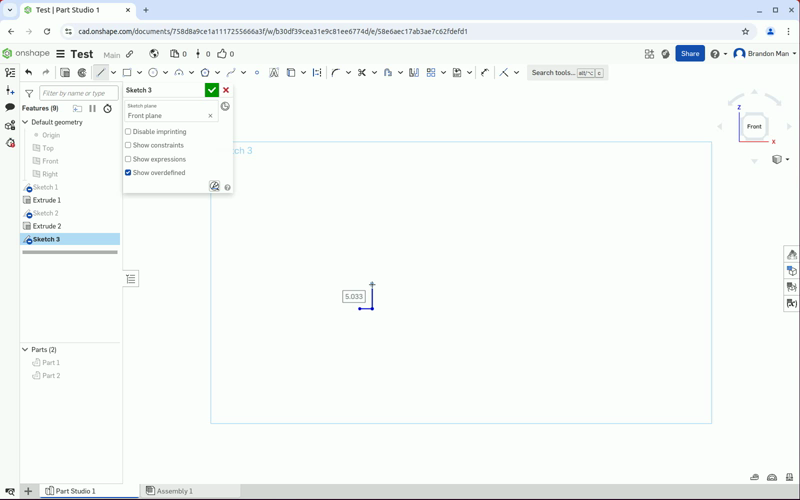
mouse_move(402, 284)
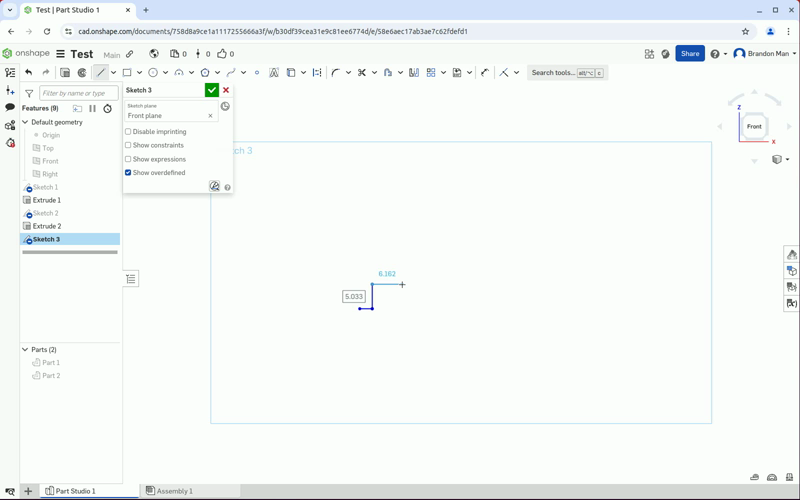
mouse_move(359, 284)
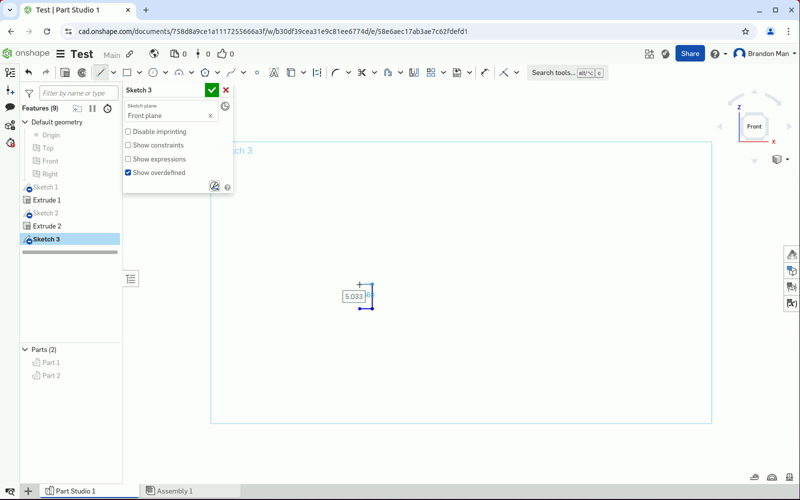
click(359, 284)
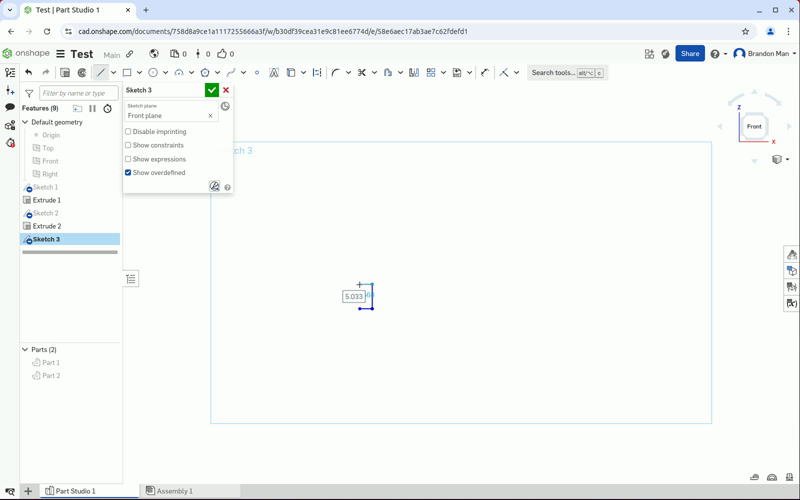
key_up(shift)
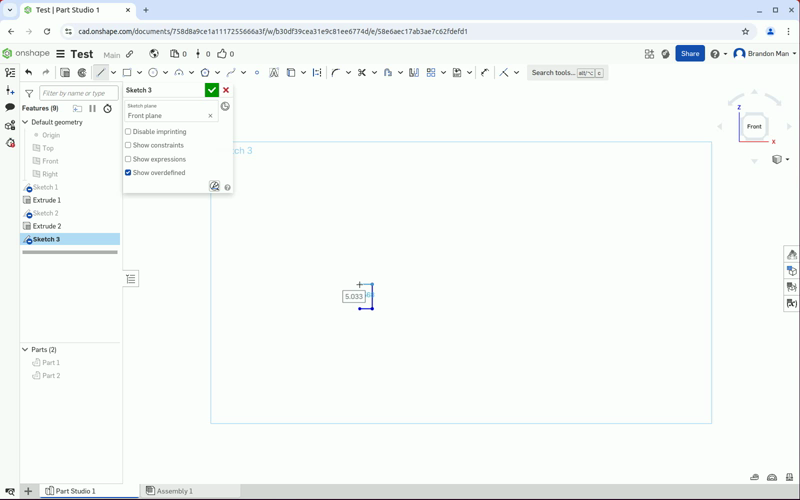
mouse_move(389, 284)
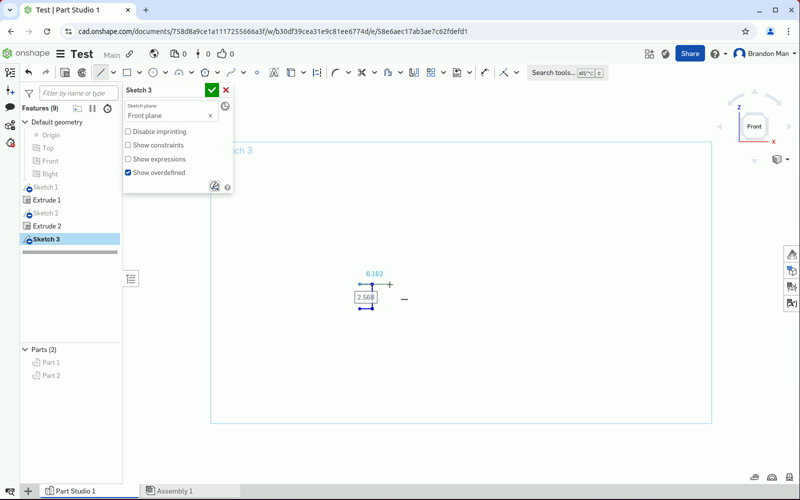
key_down(shift)
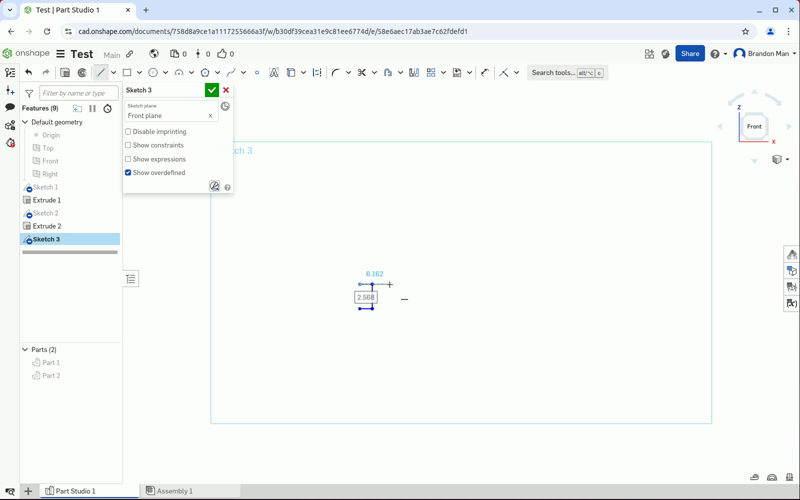
mouse_move(359, 308)
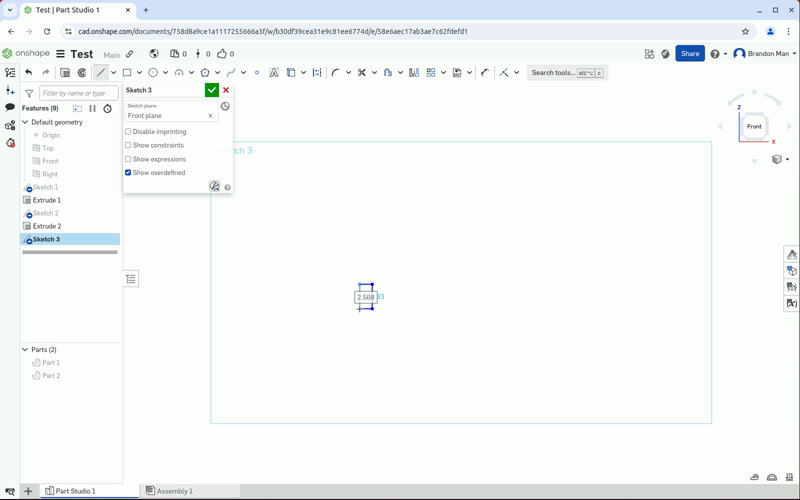
key_up(shift)
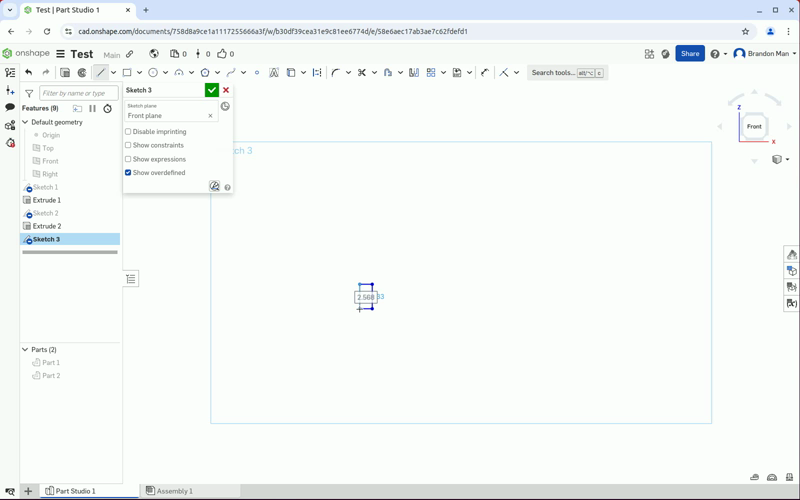
click(359, 308)
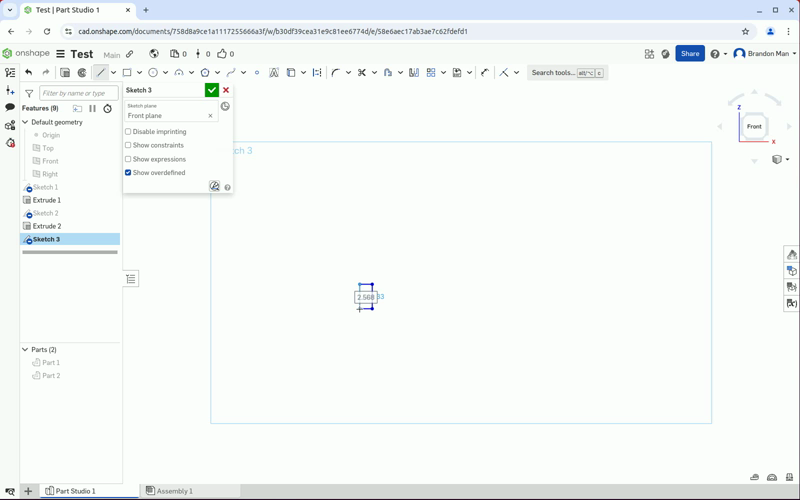
key(esc)
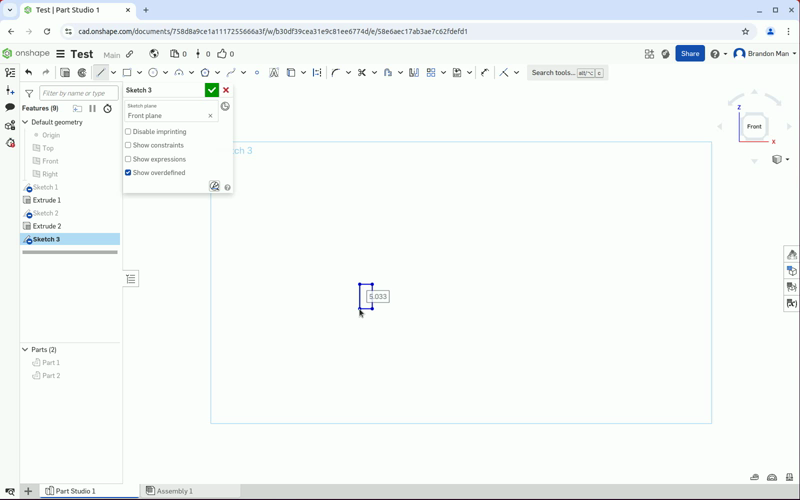
mouse_move(362, 305)
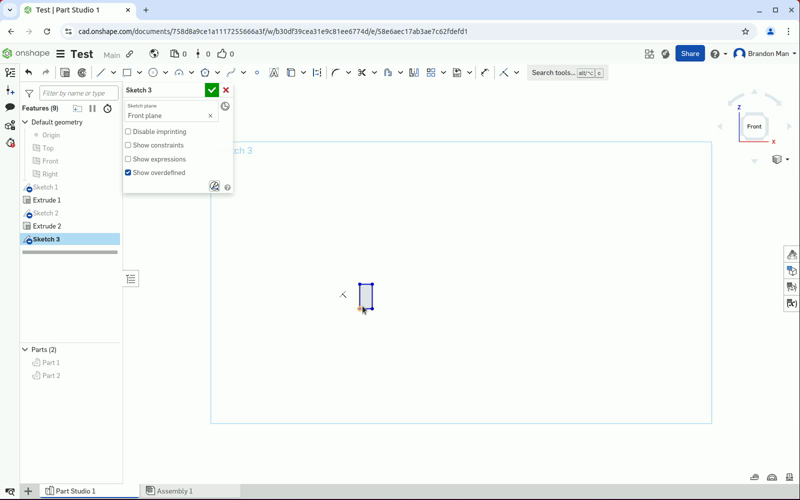
scroll(6)
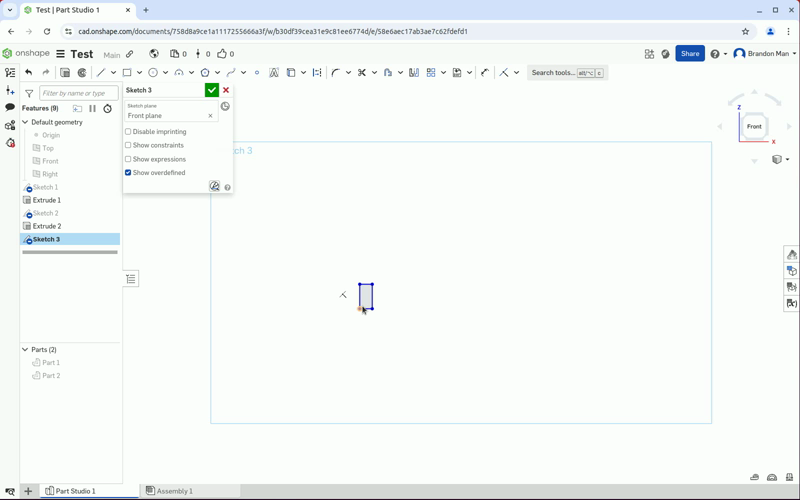
scroll(6)
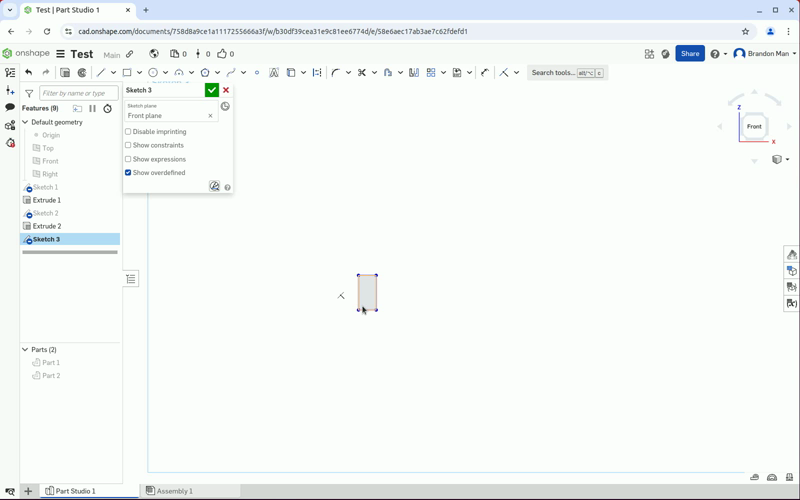
scroll(6)
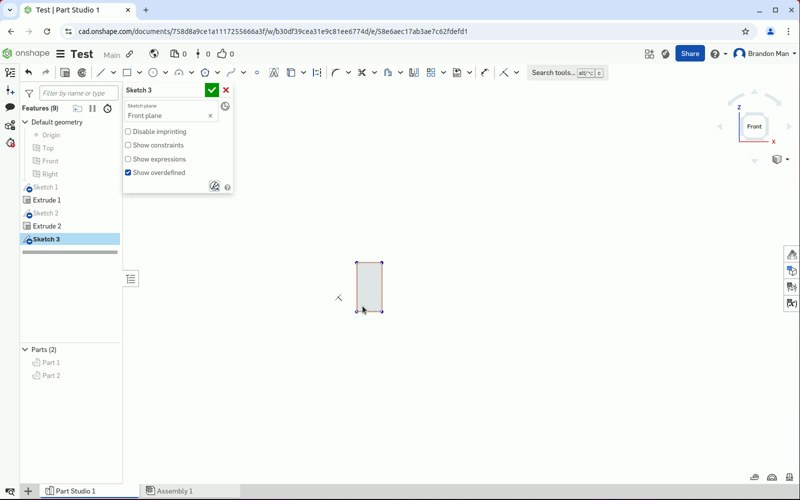
scroll(6)
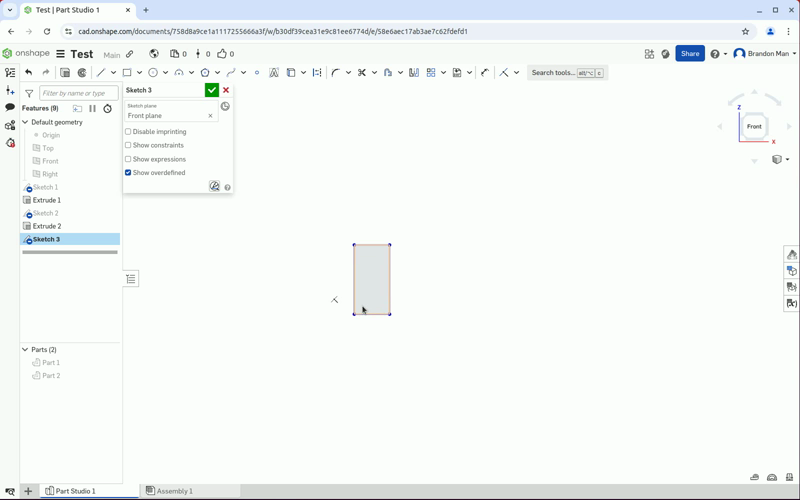
scroll(6)
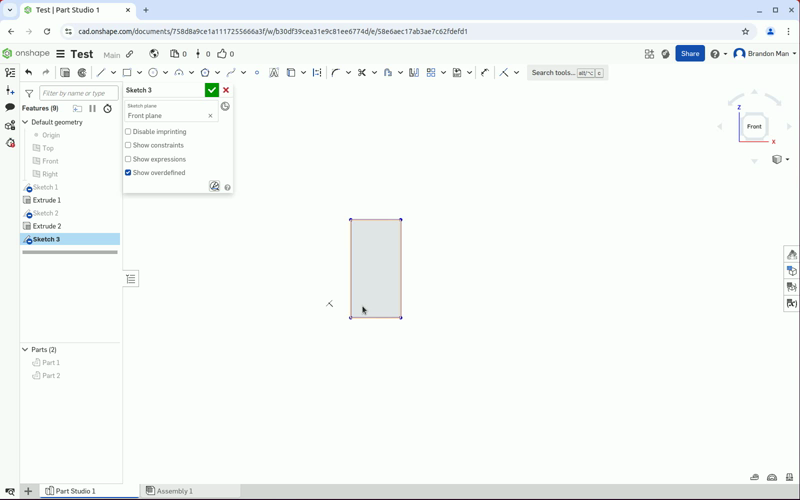
scroll(6)
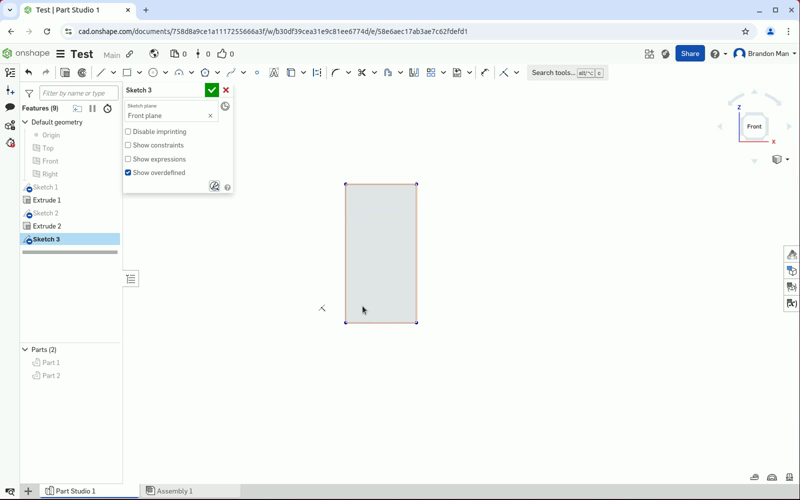
scroll(6)
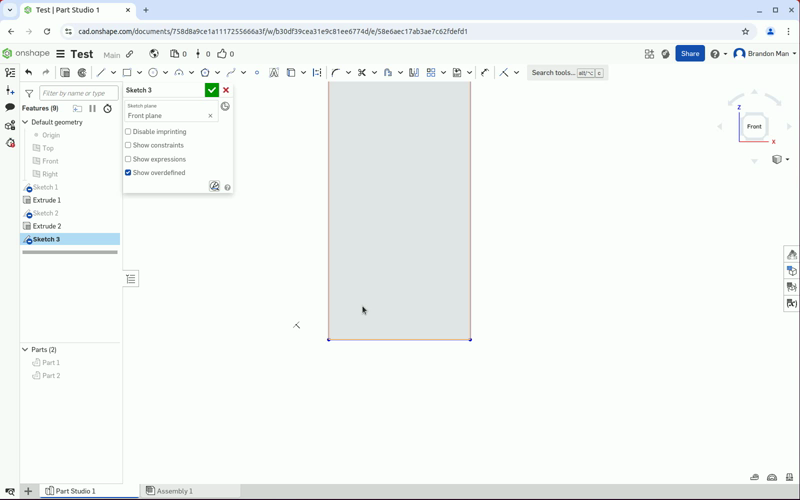
click(362, 305)
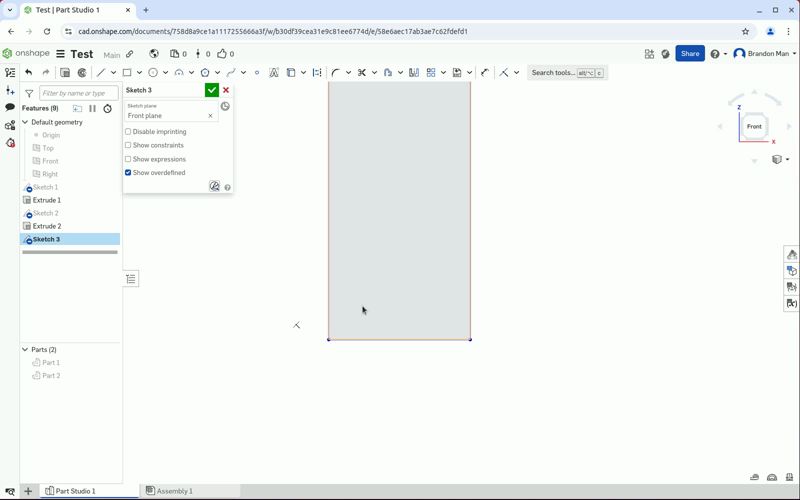
scroll(-6)
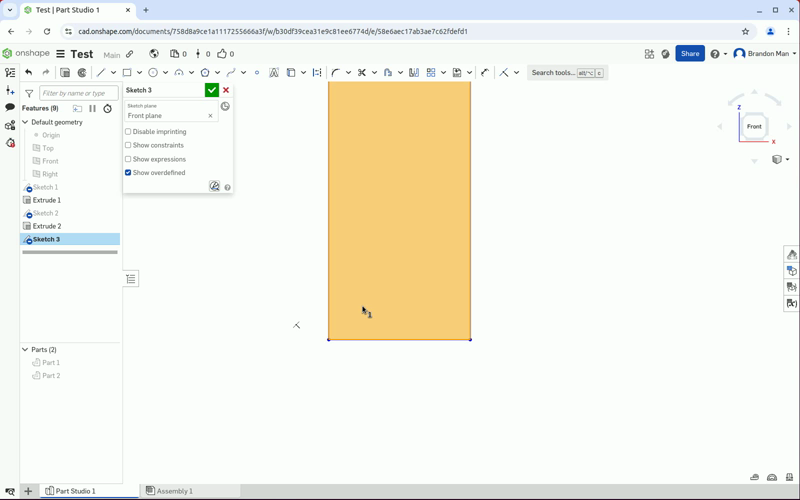
scroll(-6)
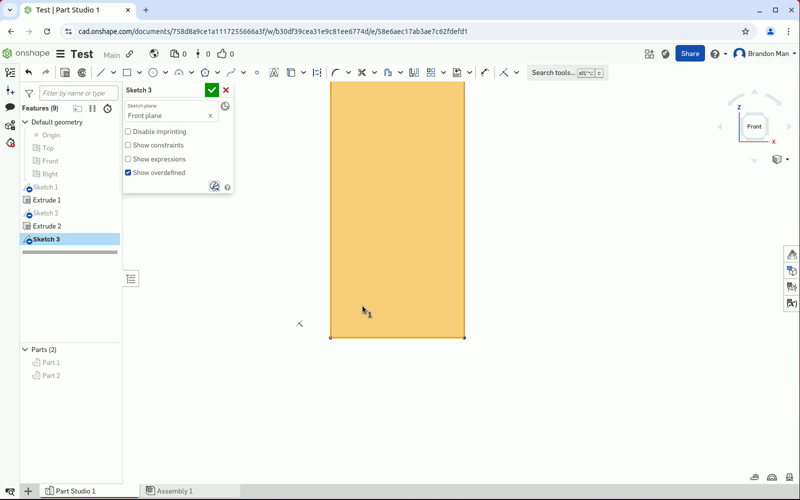
scroll(-6)
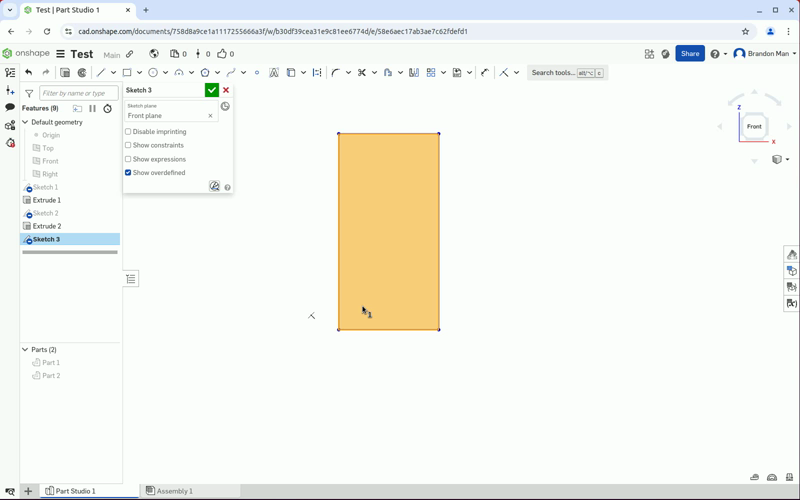
scroll(-6)
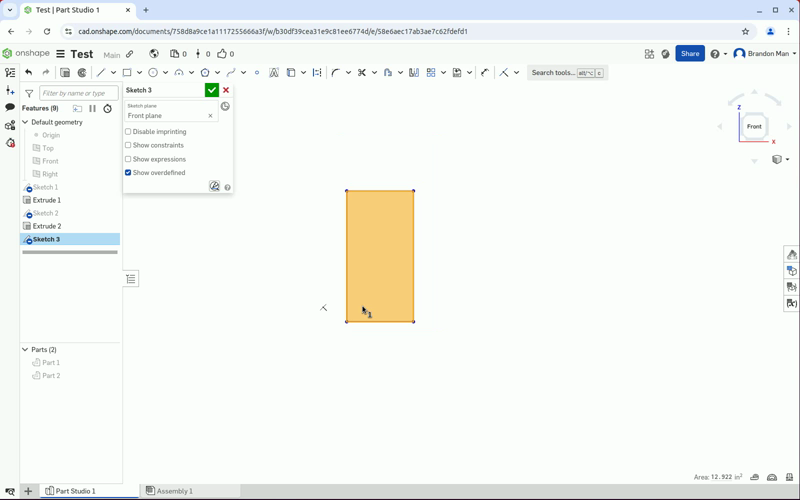
scroll(-6)
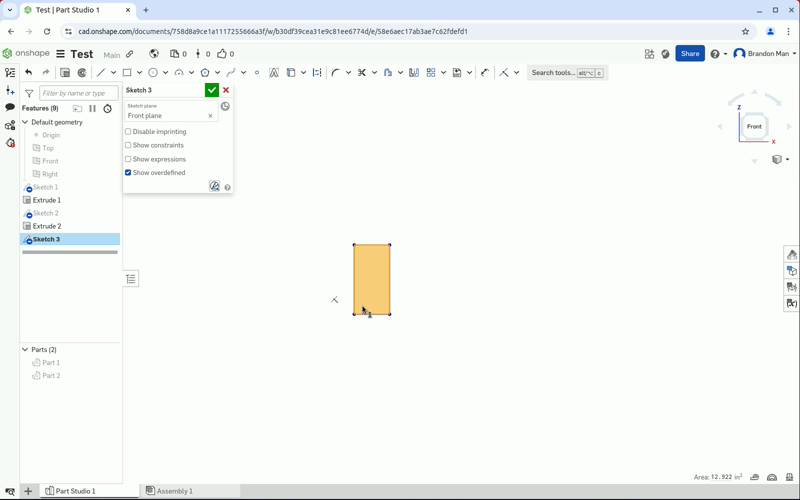
scroll(-6)
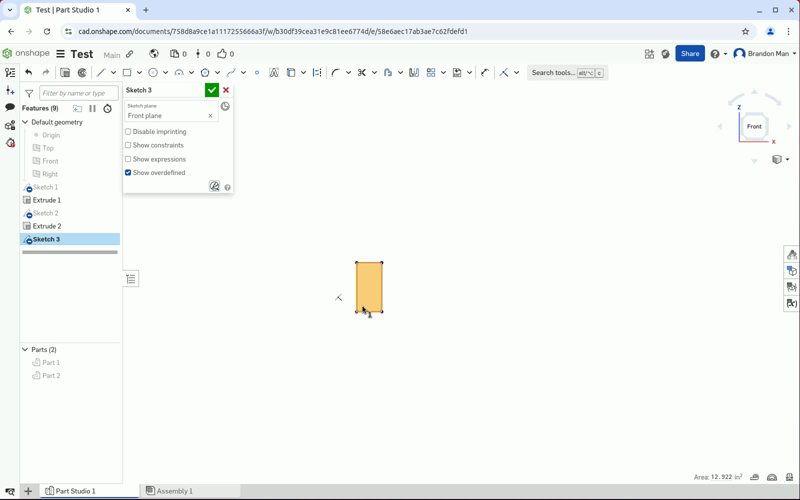
scroll(-6)
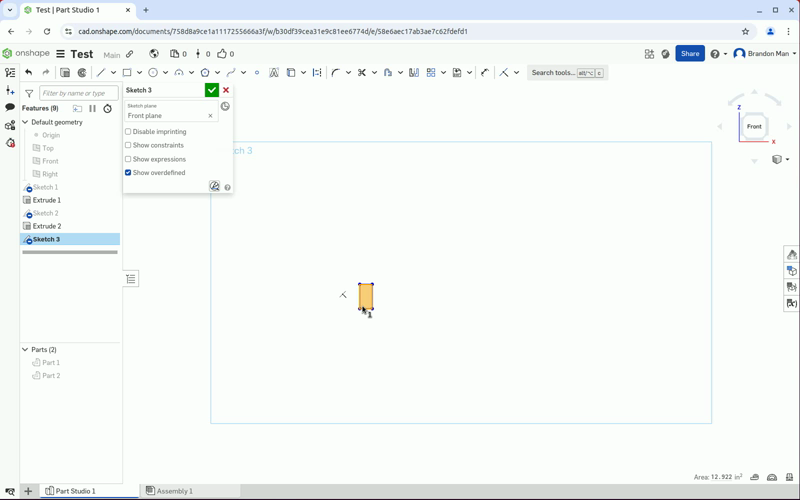
mouse_move(73, 352)
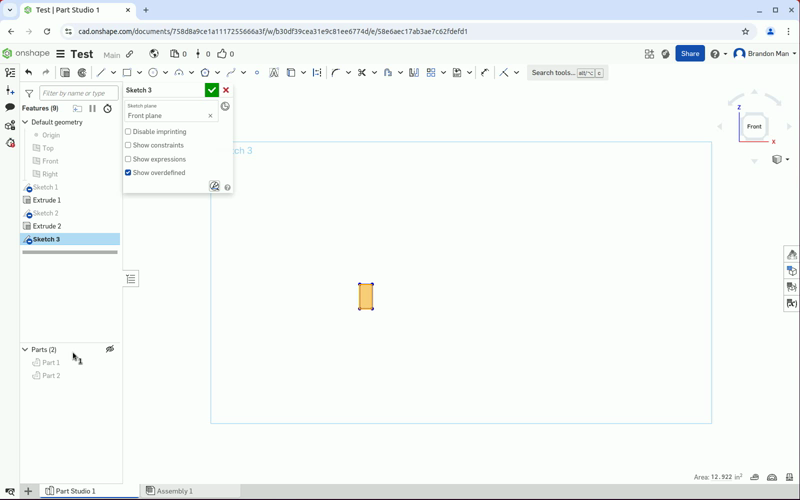
key(shift+y)
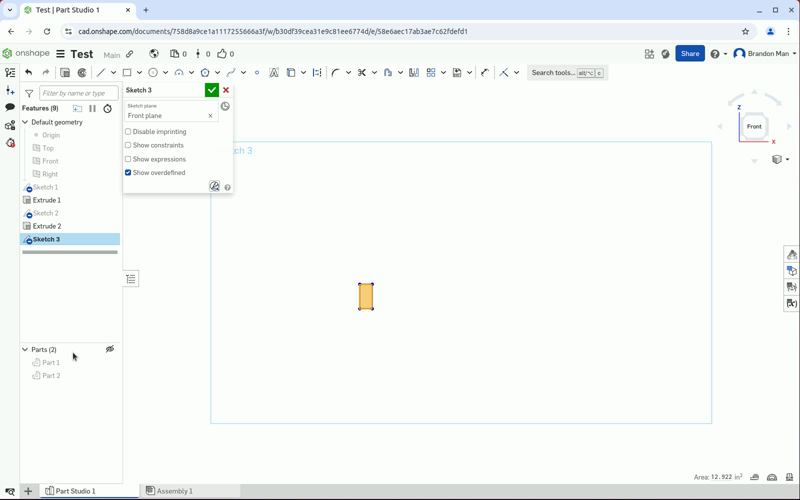
key(shift+e)
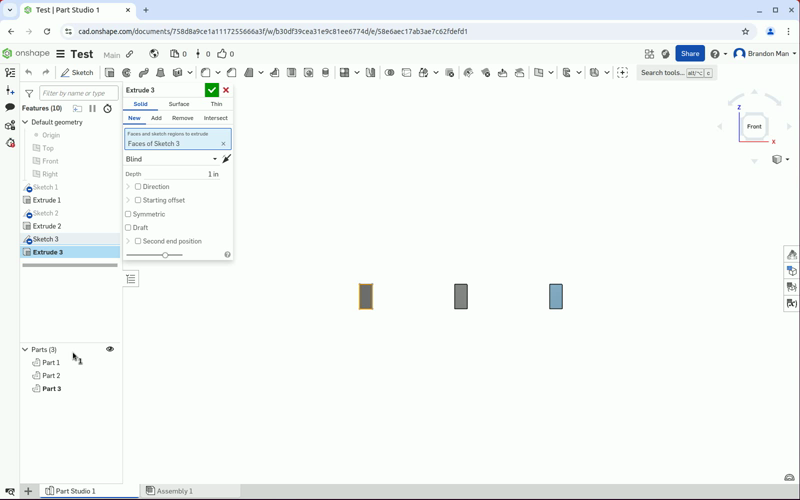
mouse_move(143, 106)
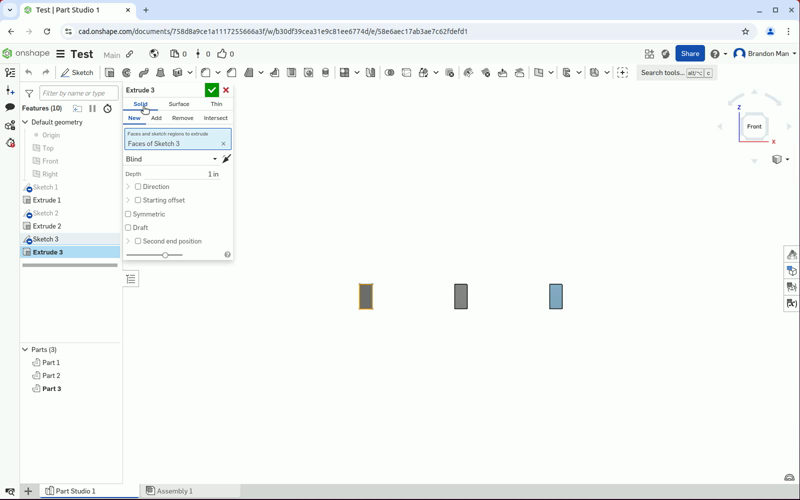
click(143, 106)
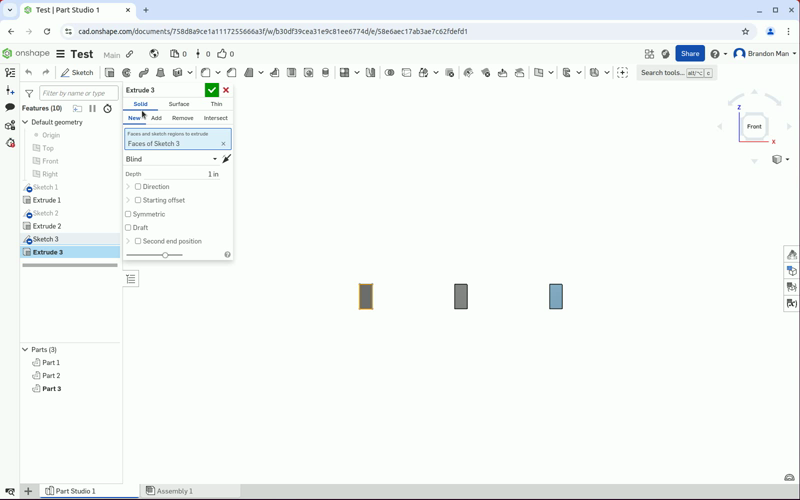
mouse_move(137, 120)
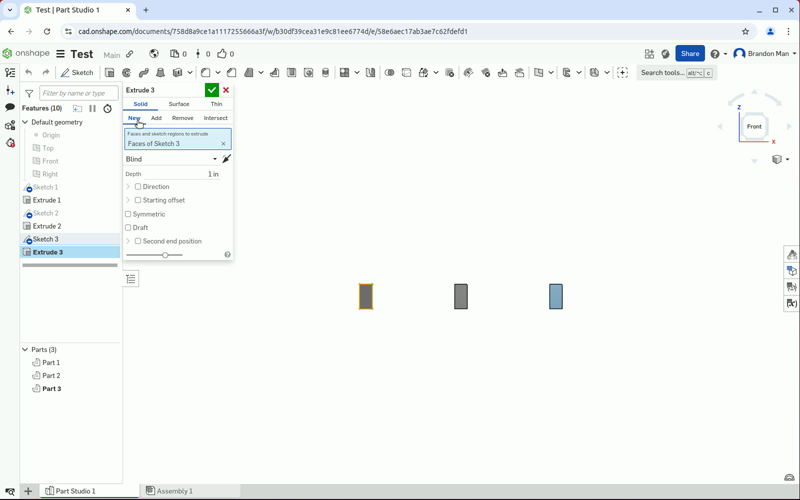
click(137, 120)
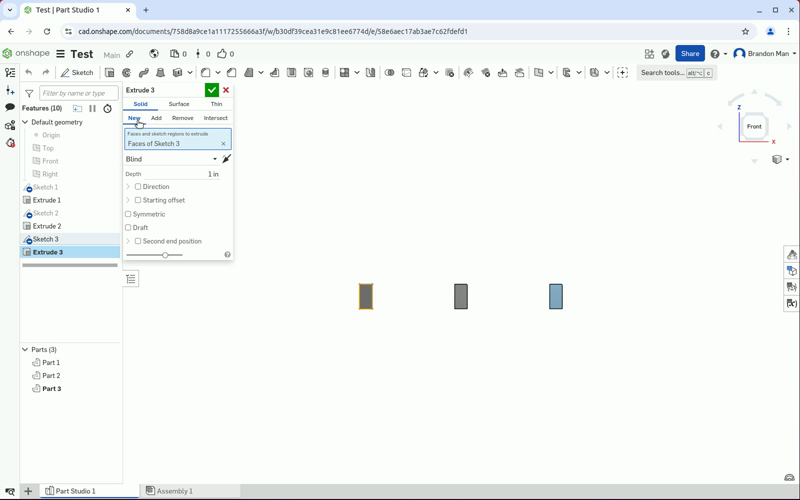
key(tab, 4)
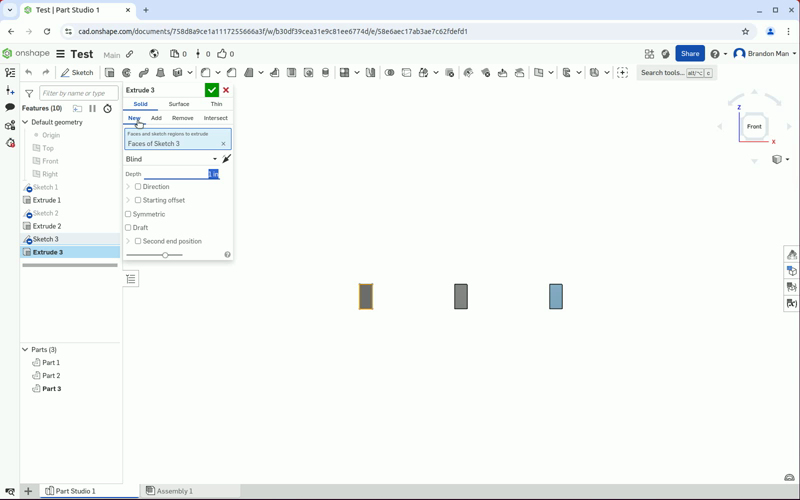
text(2.407)
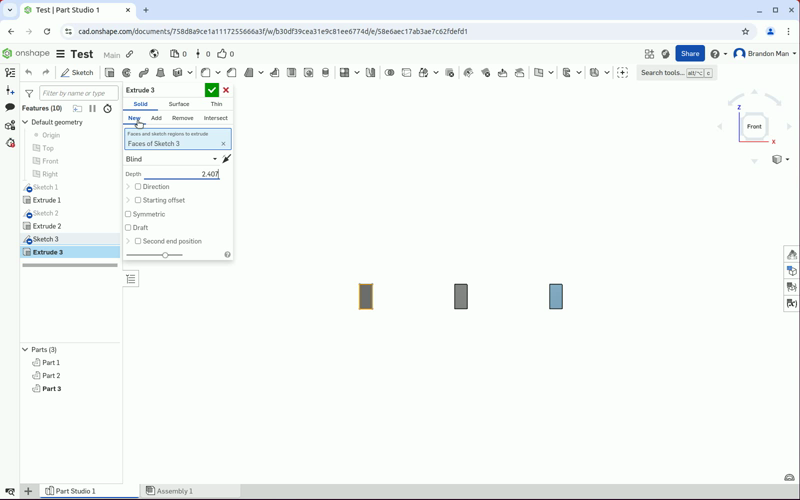
key(enter)
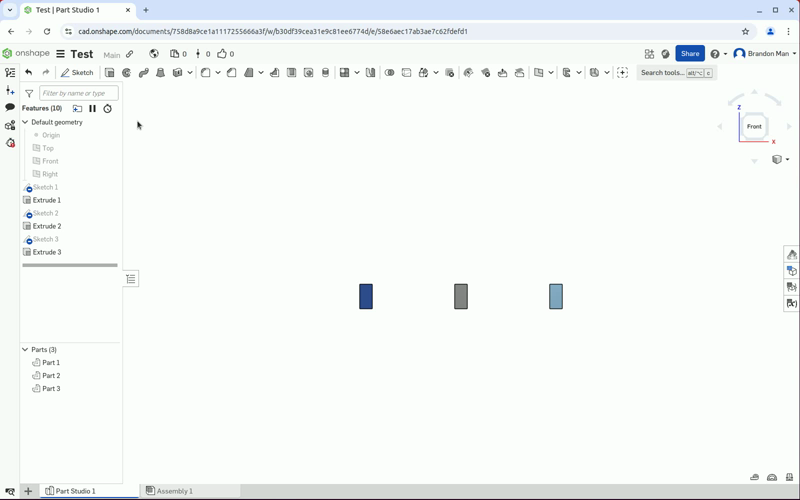
key(shift+h)
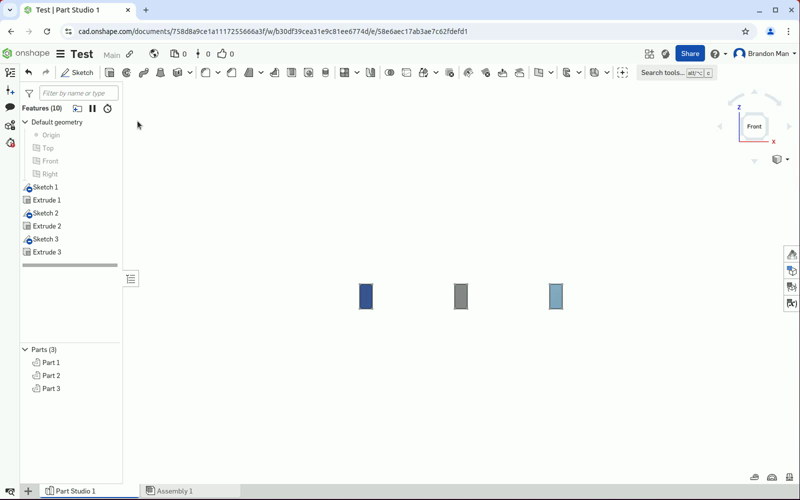
key(shift+h)
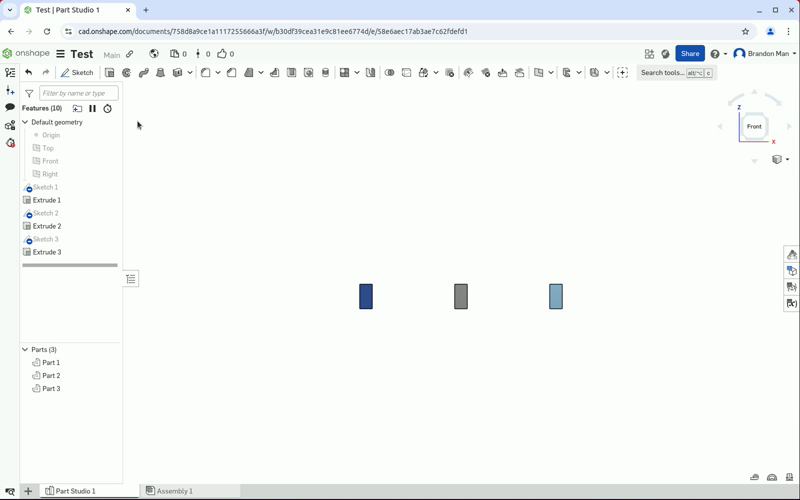
mouse_move(73, 189)
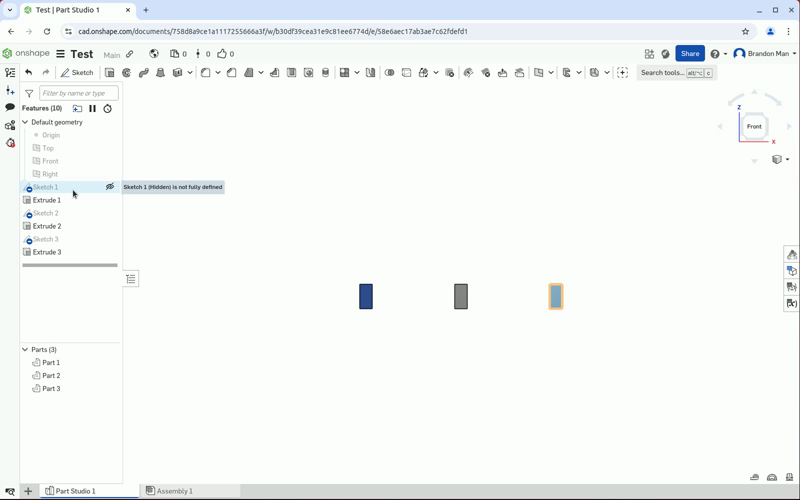
click(73, 189)
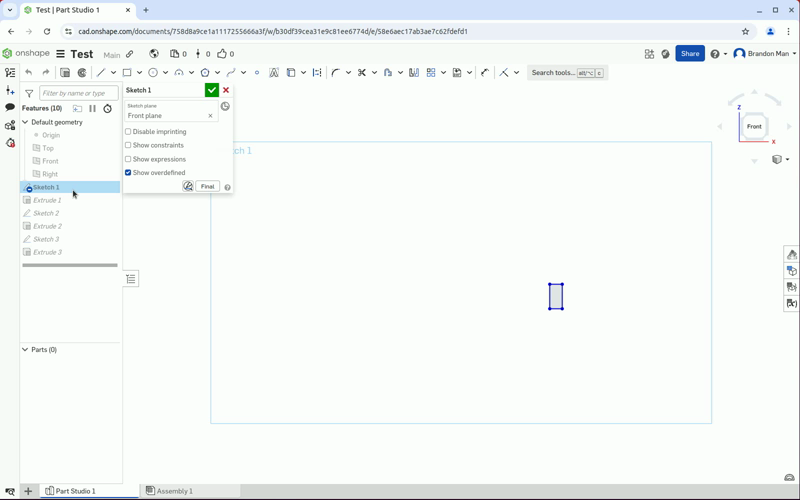
mouse_move(229, 92)
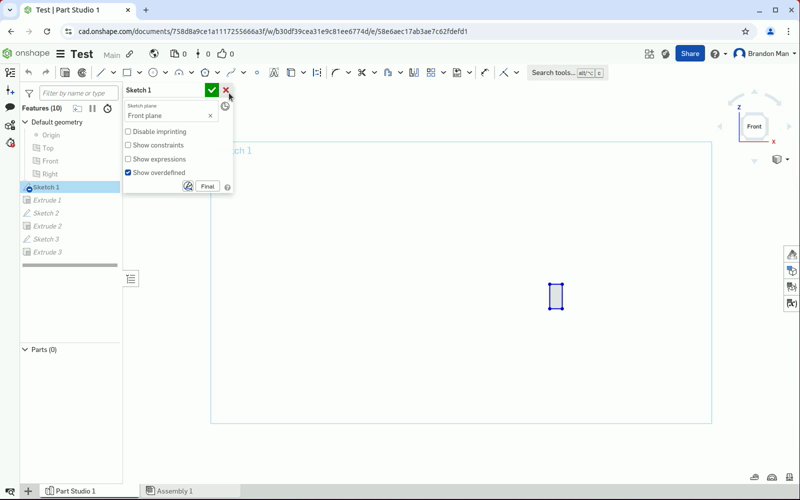
click(229, 92)
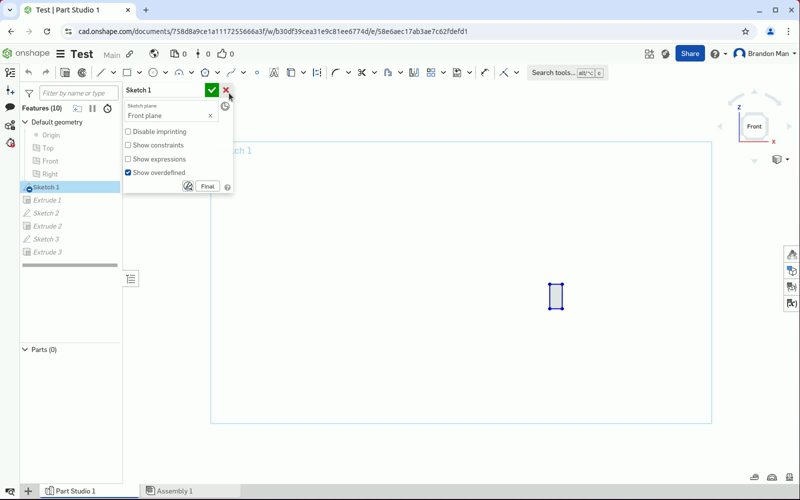
key(shift+s)
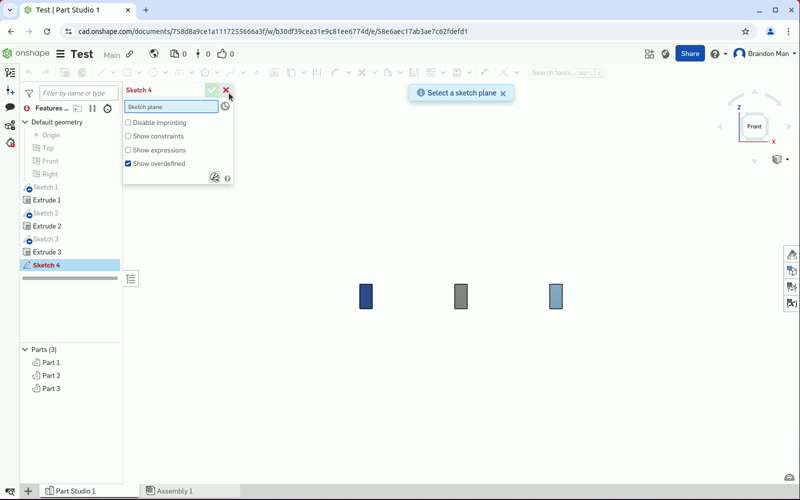
mouse_move(73, 163)
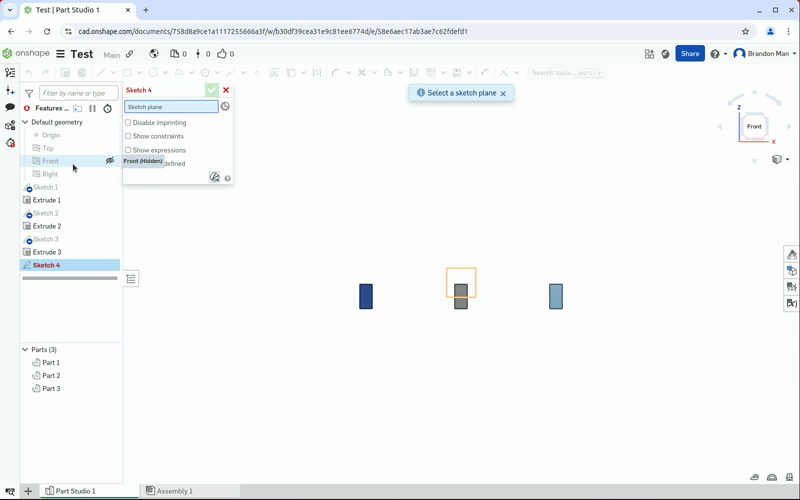
click(73, 163)
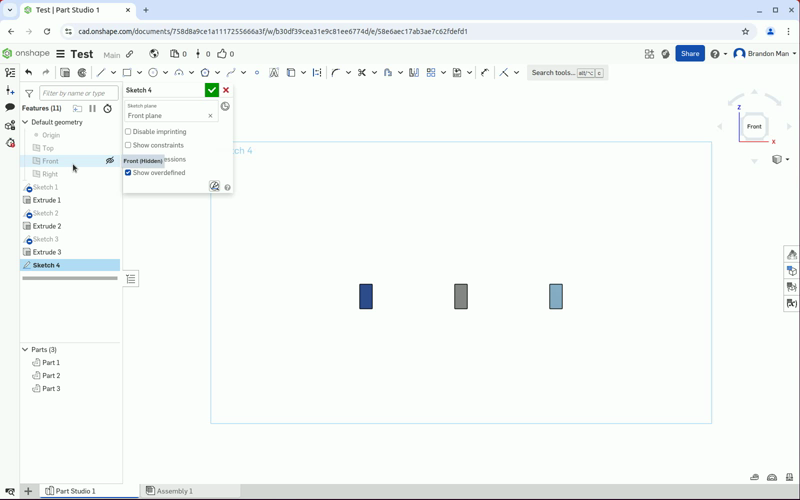
mouse_move(73, 352)
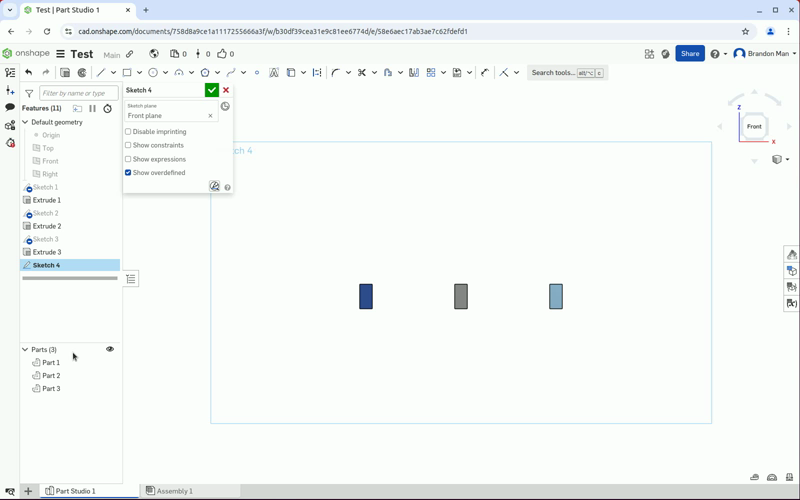
key(y)
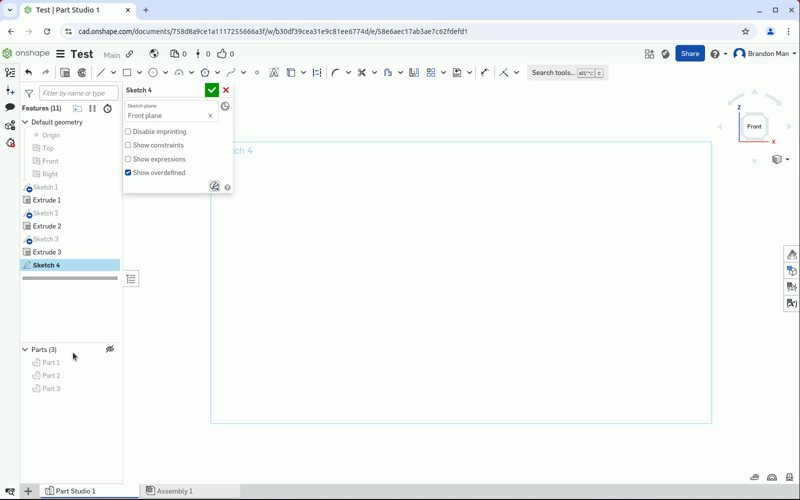
key(l)
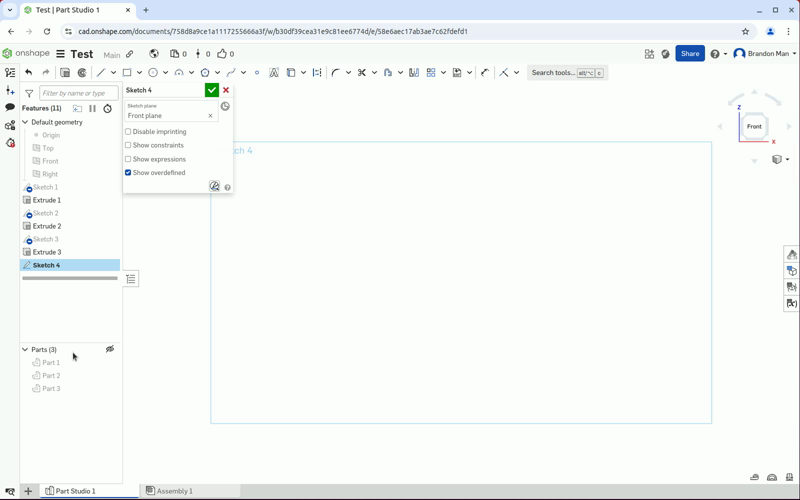
key_down(shift)
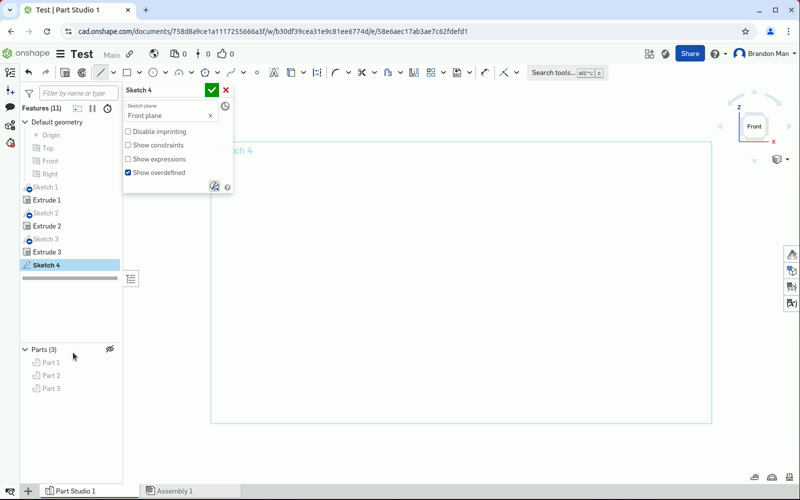
mouse_move(348, 285)
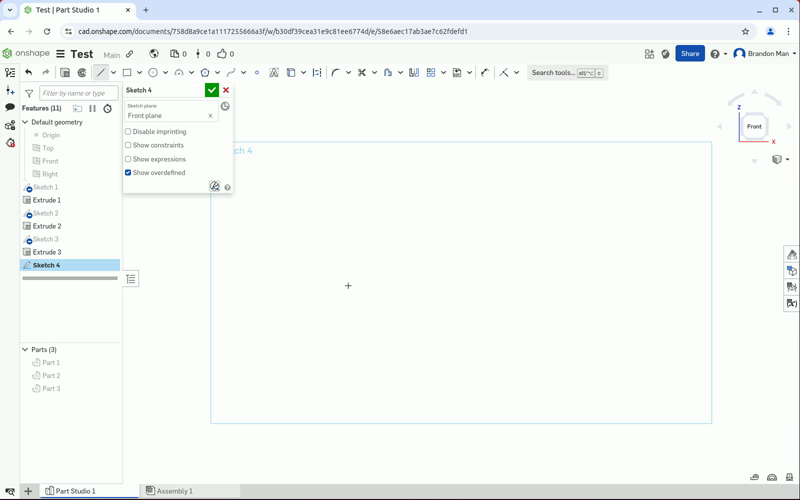
click(348, 285)
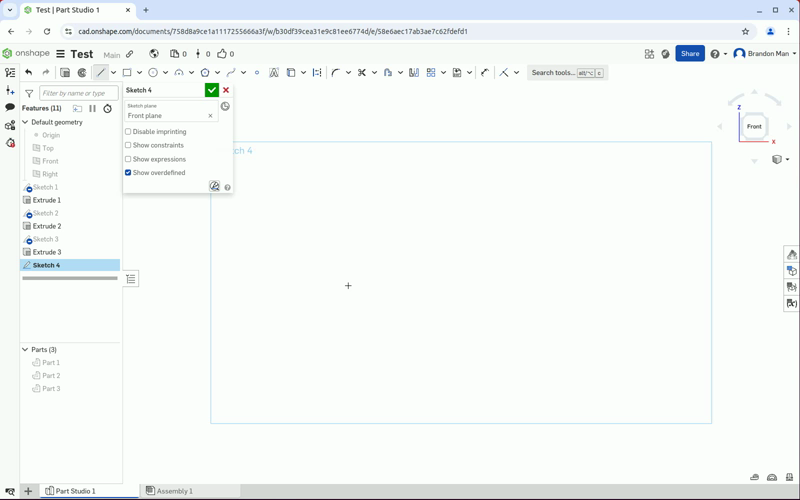
key_up(shift)
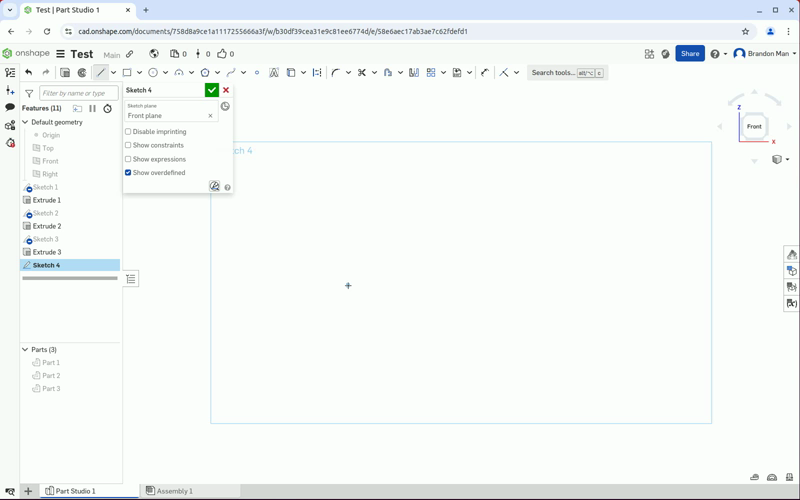
key_down(shift)
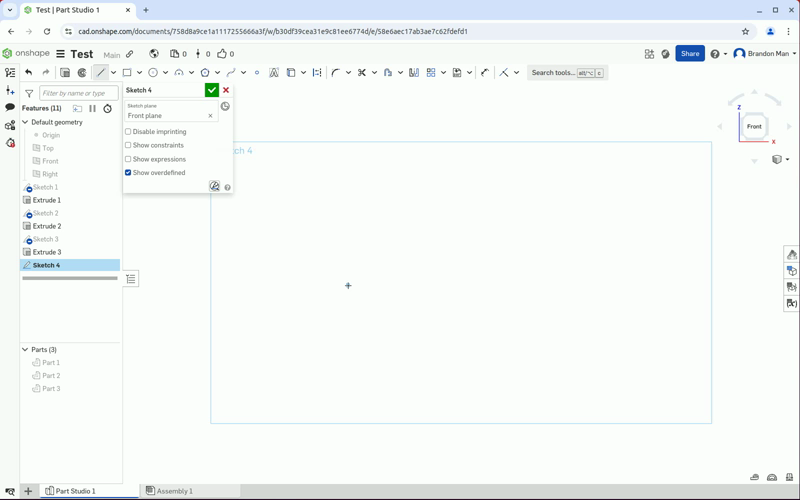
mouse_move(378, 285)
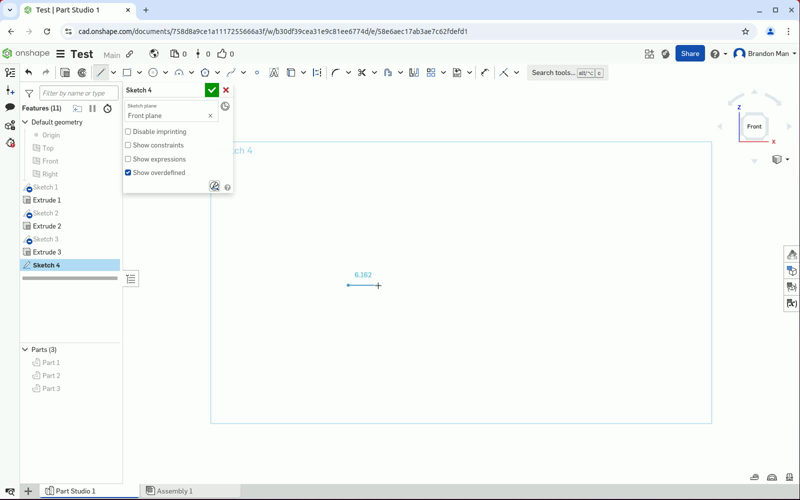
mouse_move(359, 285)
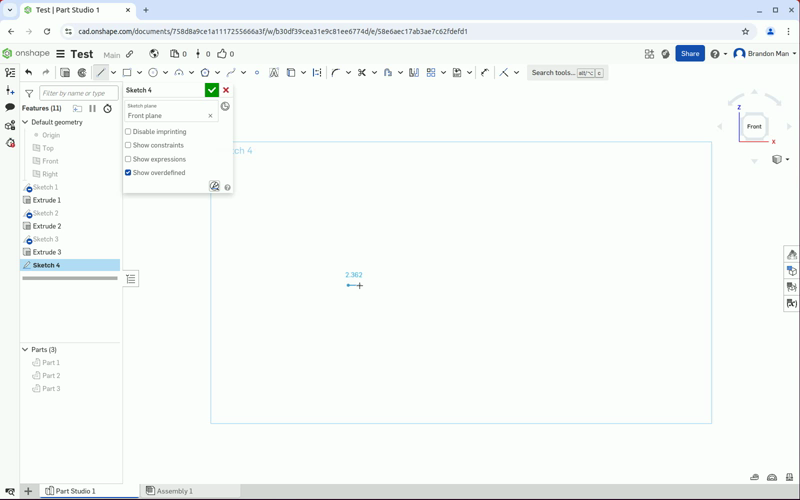
click(359, 285)
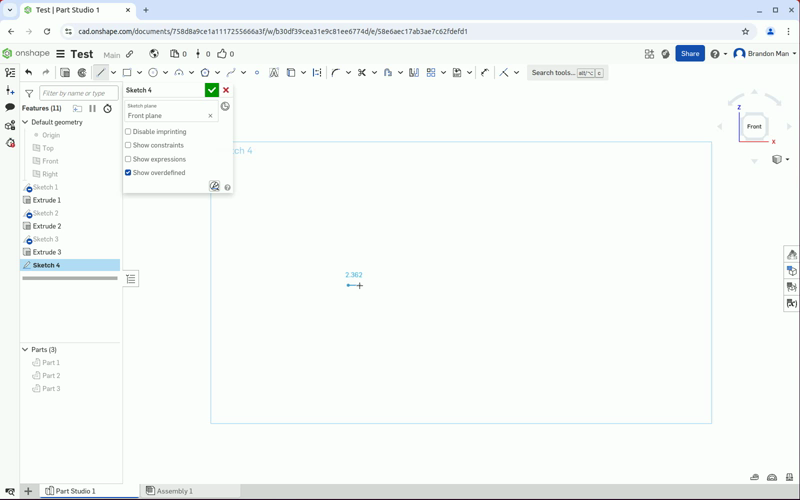
key_up(shift)
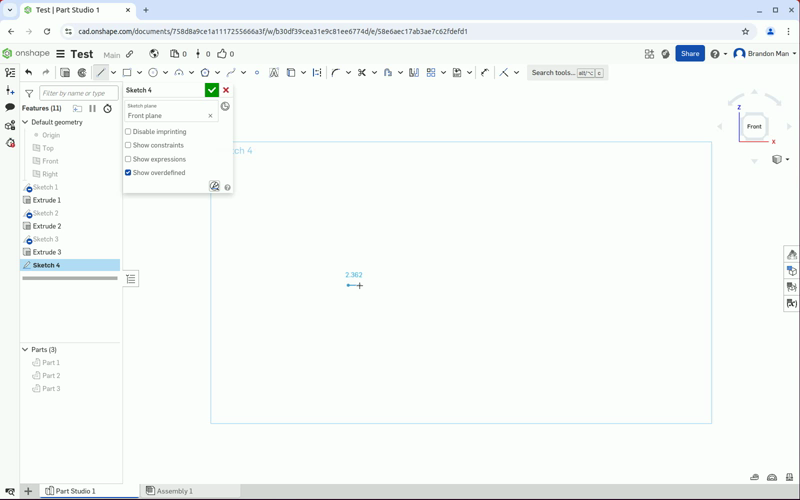
key_down(shift)
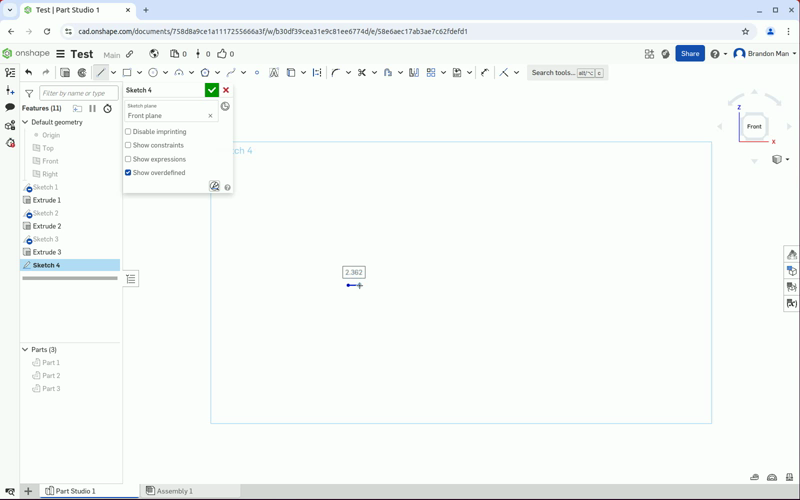
mouse_move(389, 285)
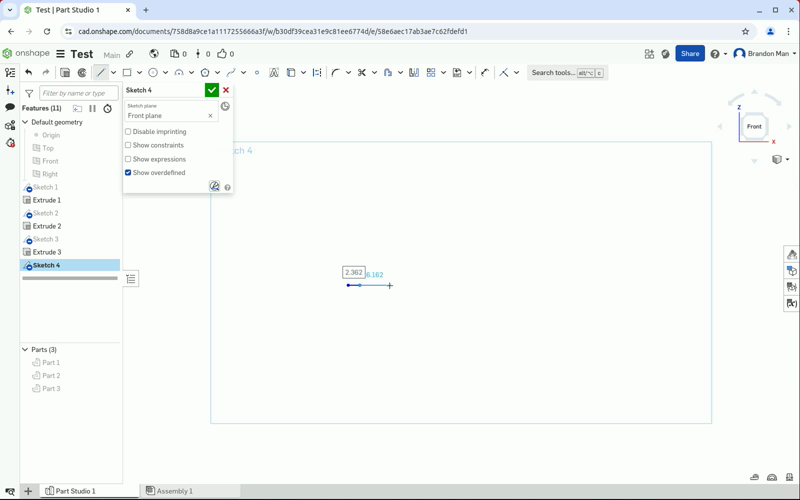
mouse_move(371, 285)
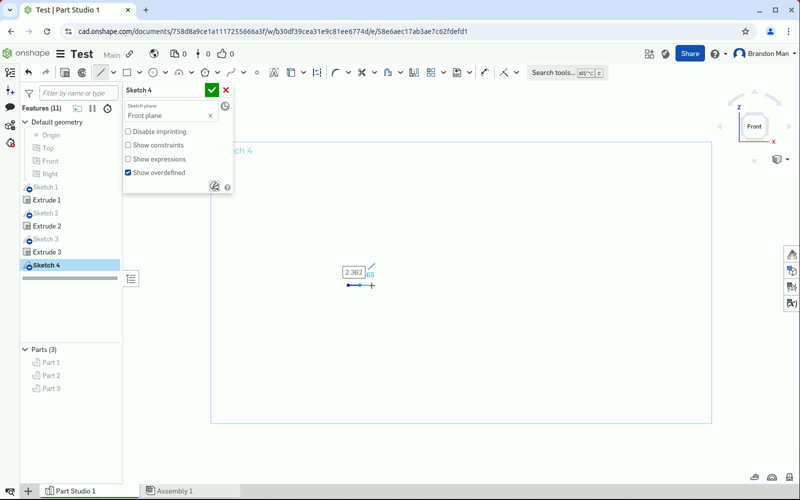
click(371, 285)
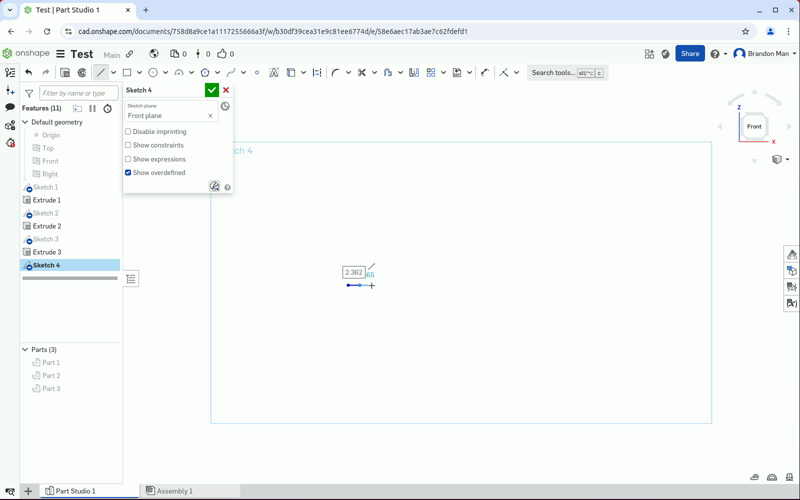
key_up(shift)
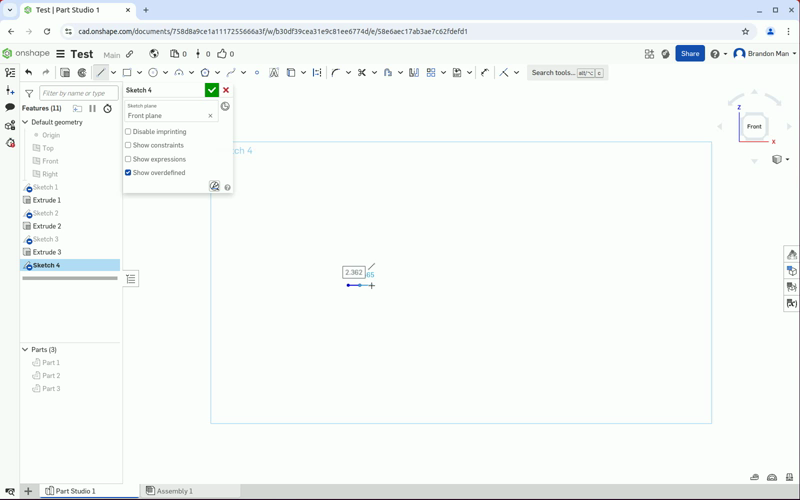
key_down(shift)
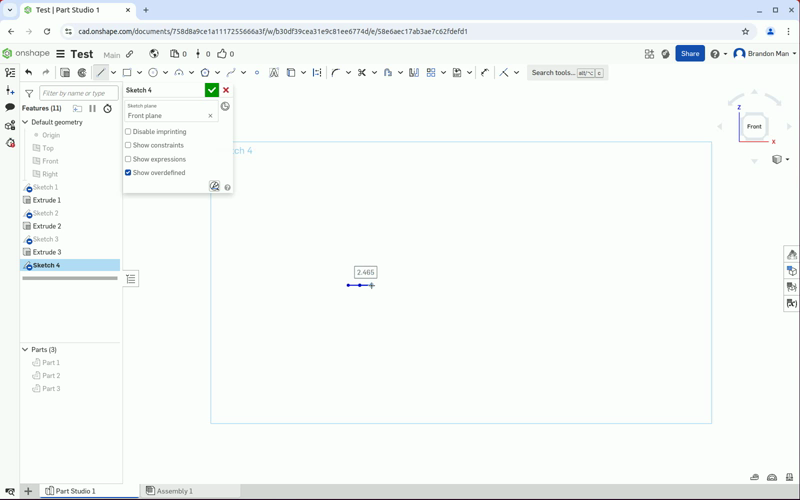
mouse_move(454, 285)
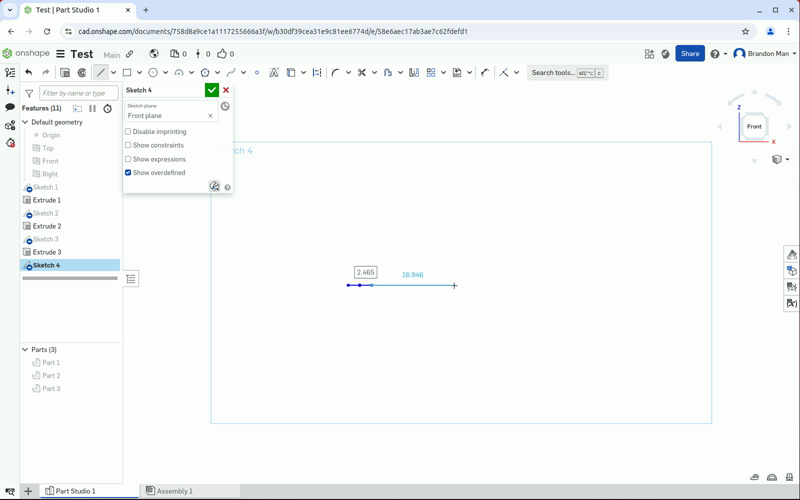
click(454, 285)
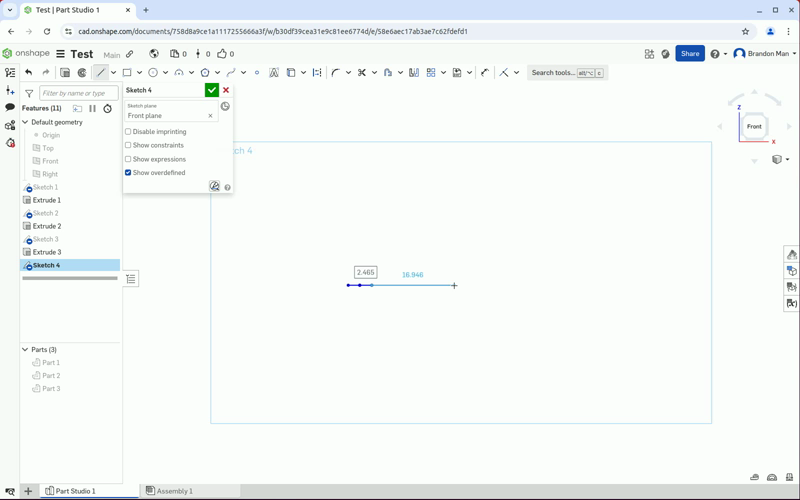
key_up(shift)
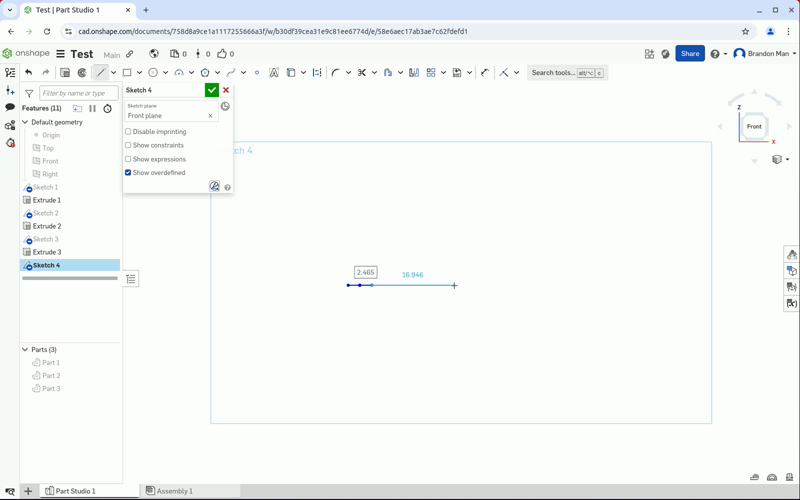
key_down(shift)
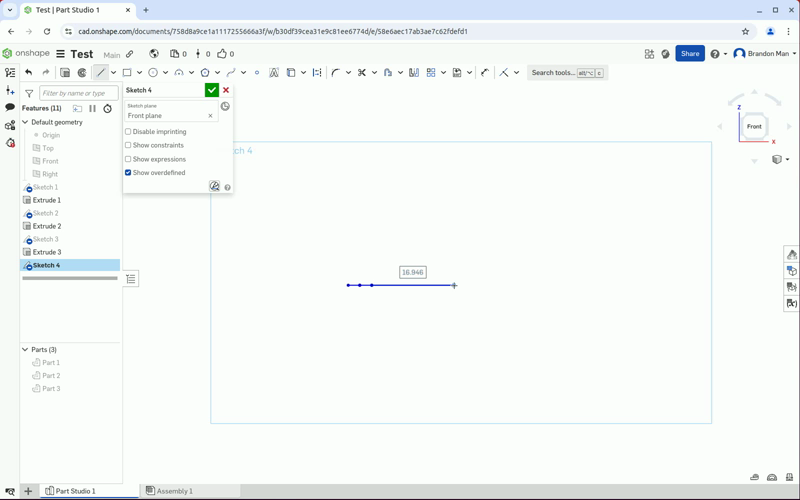
mouse_move(484, 285)
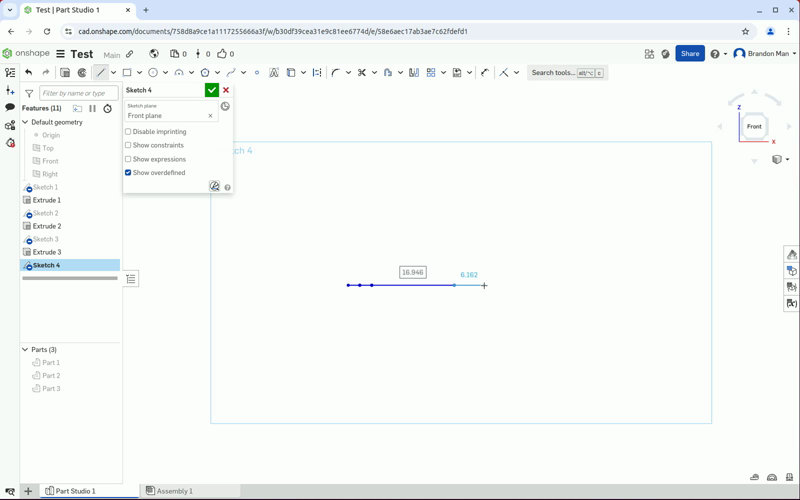
mouse_move(466, 285)
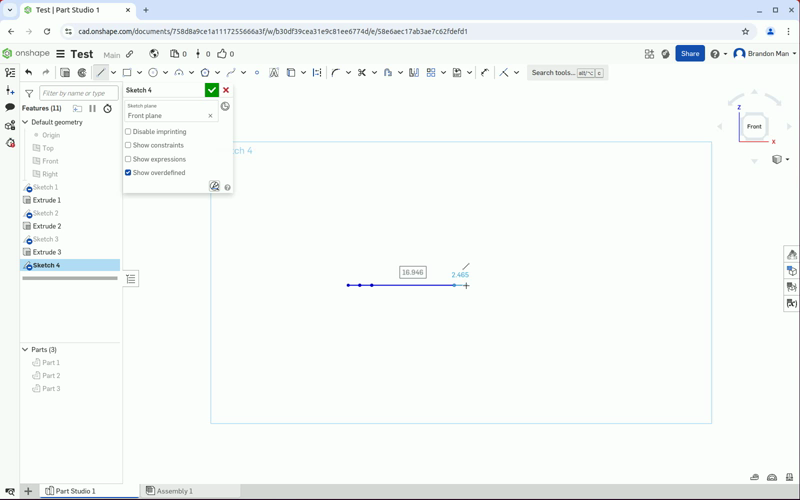
click(466, 285)
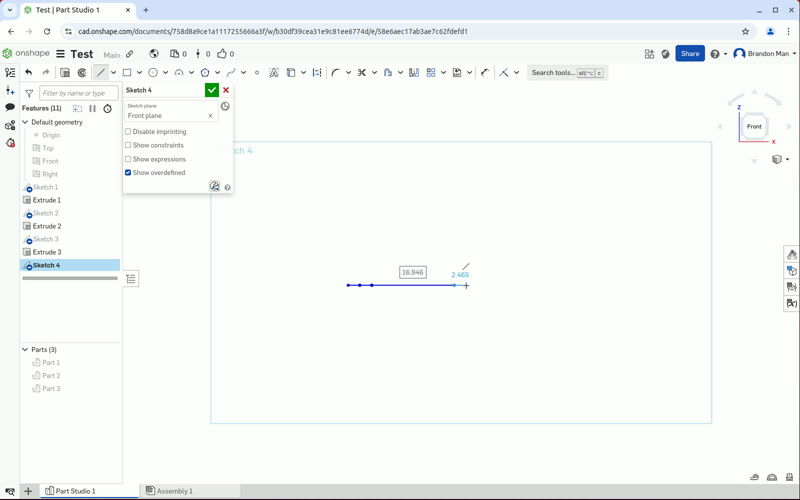
key_up(shift)
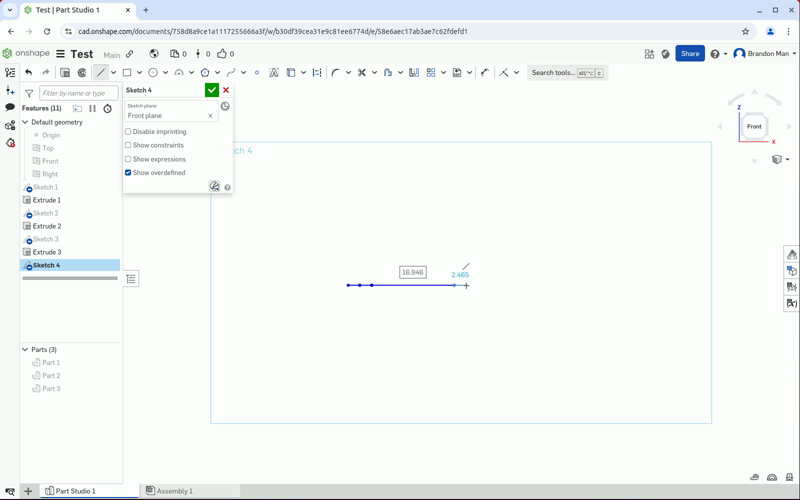
key_down(shift)
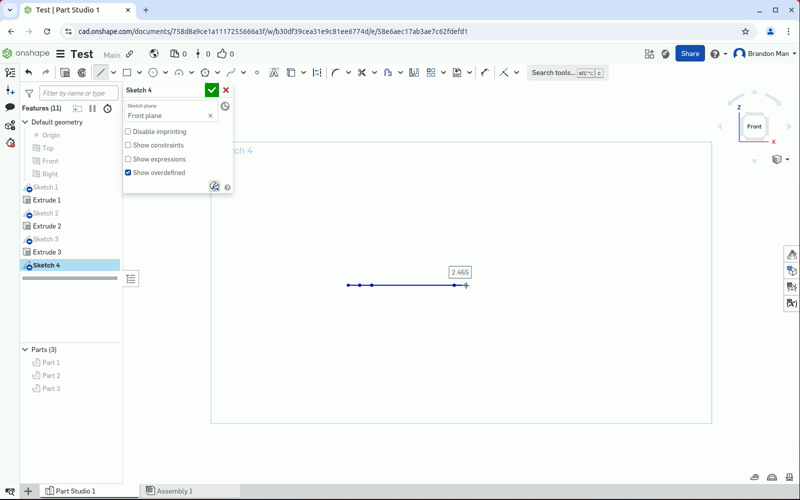
mouse_move(548, 285)
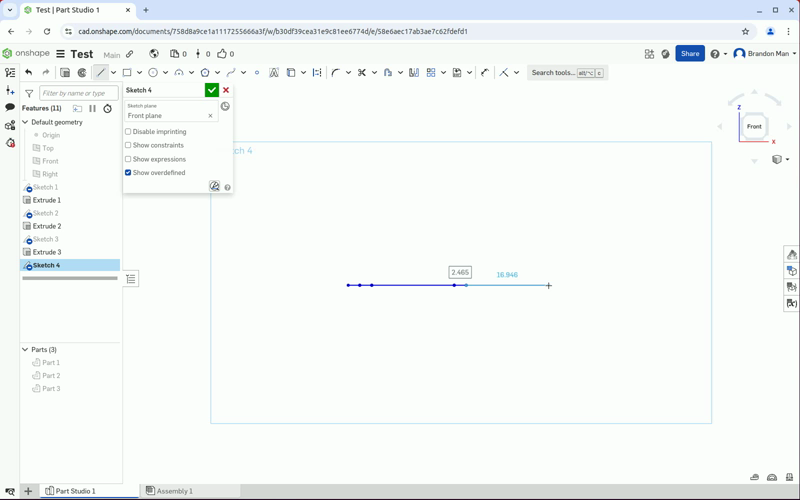
click(548, 285)
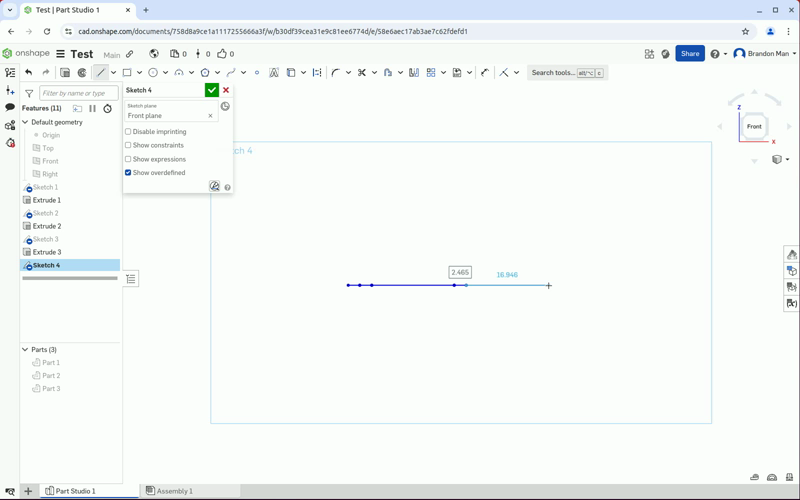
key_up(shift)
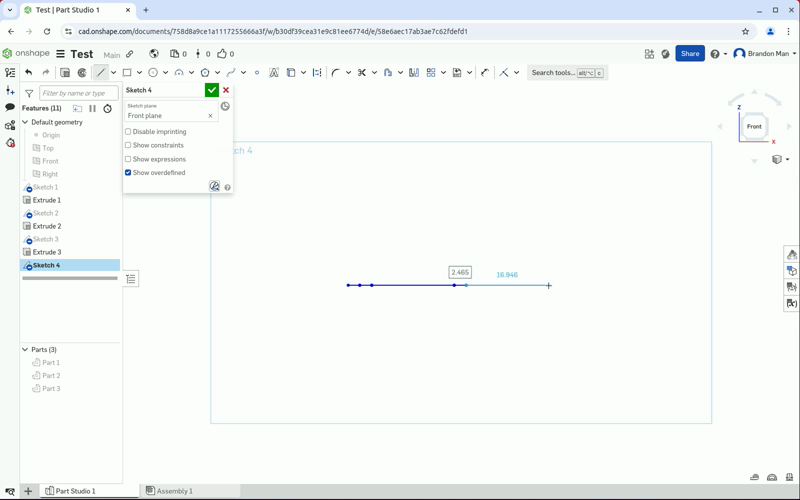
key_down(shift)
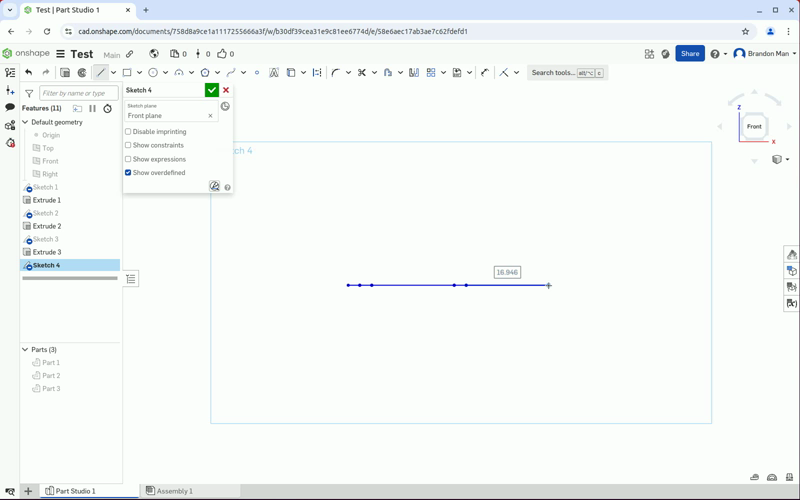
mouse_move(578, 285)
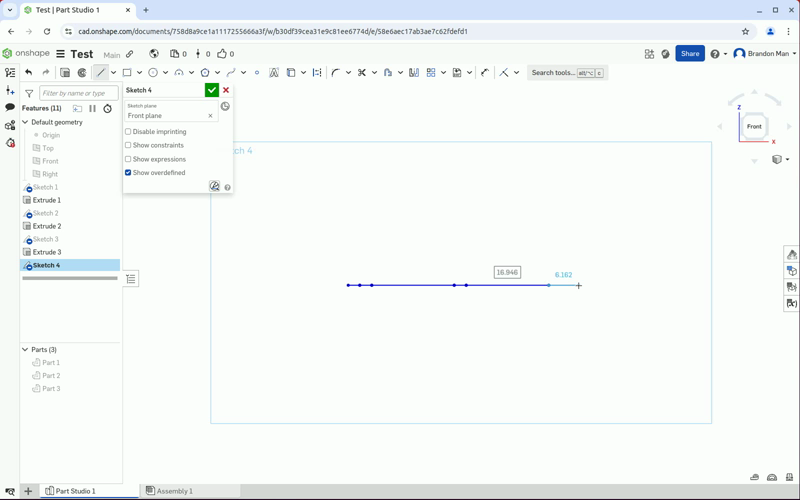
mouse_move(560, 285)
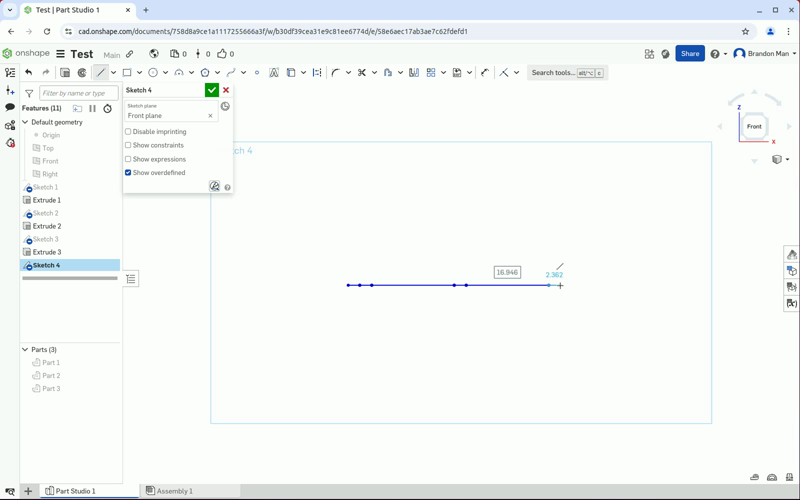
click(560, 285)
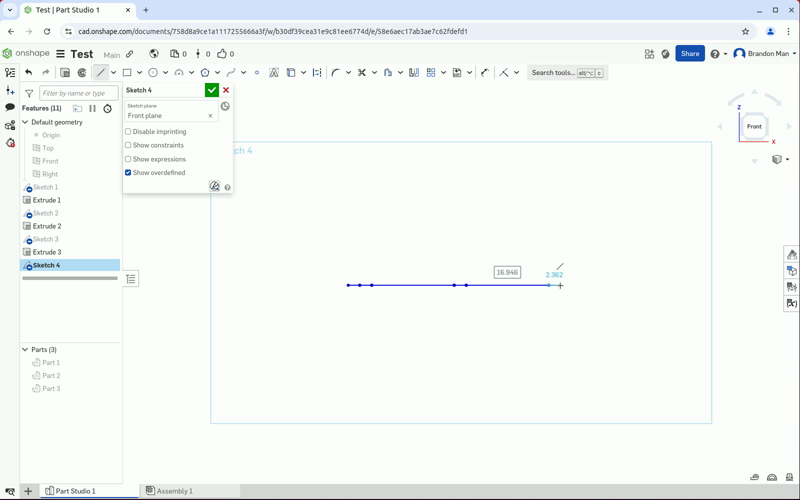
key_up(shift)
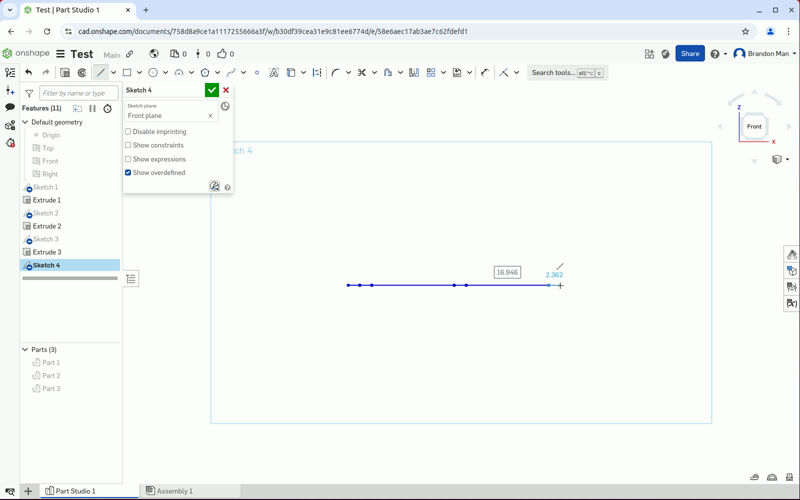
key_down(shift)
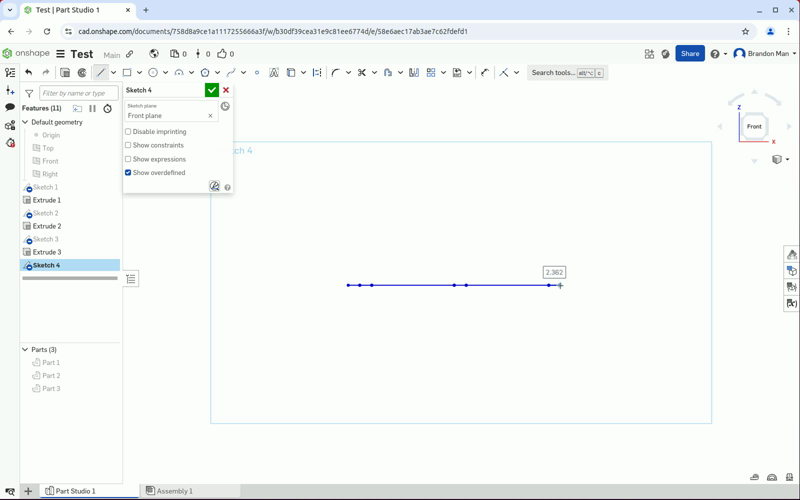
mouse_move(589, 285)
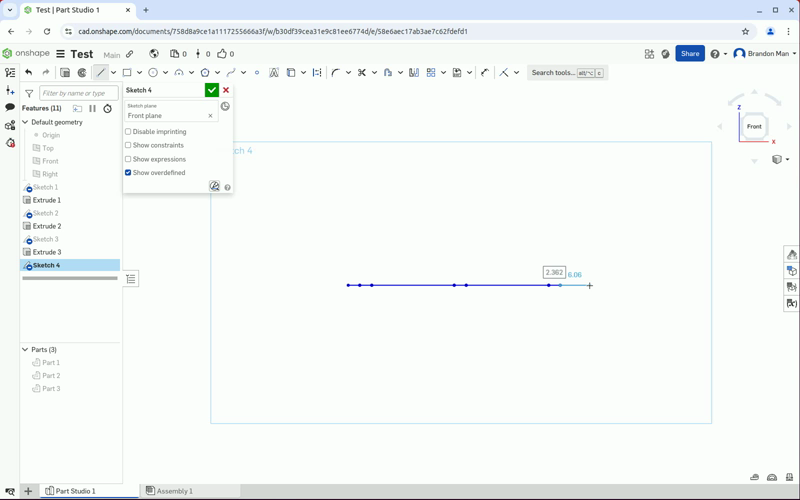
mouse_move(572, 285)
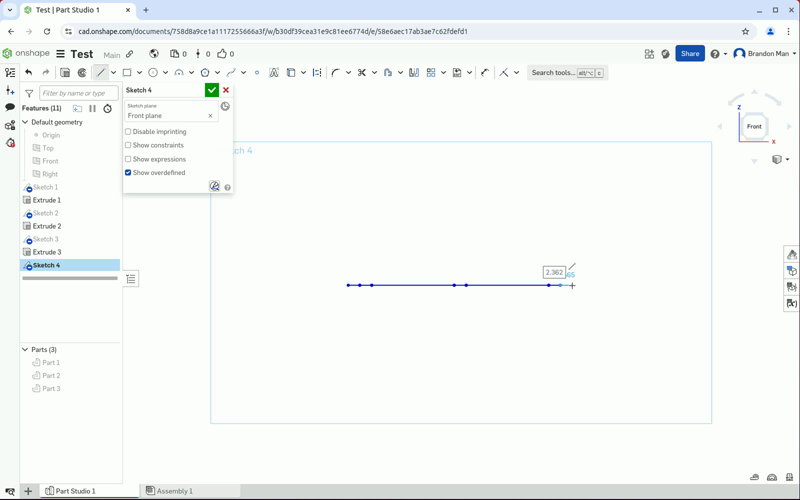
click(572, 285)
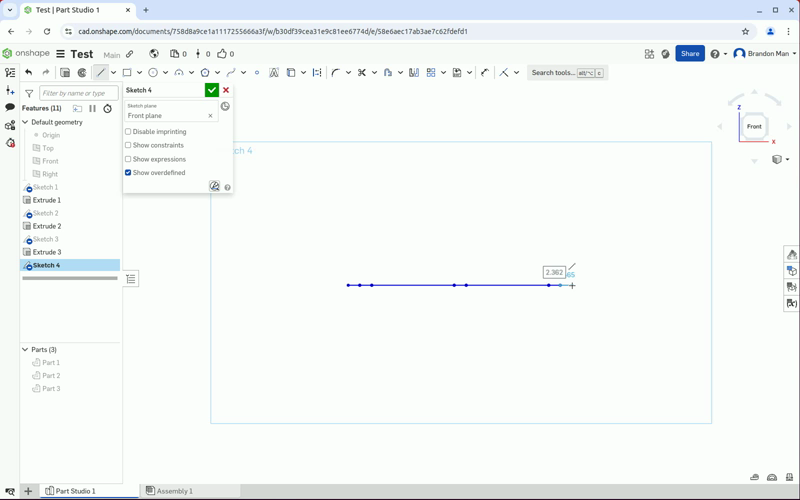
key_up(shift)
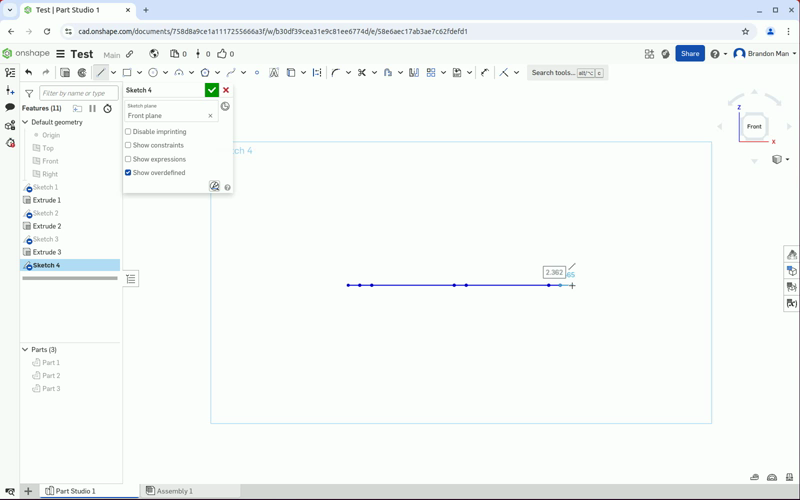
key_down(shift)
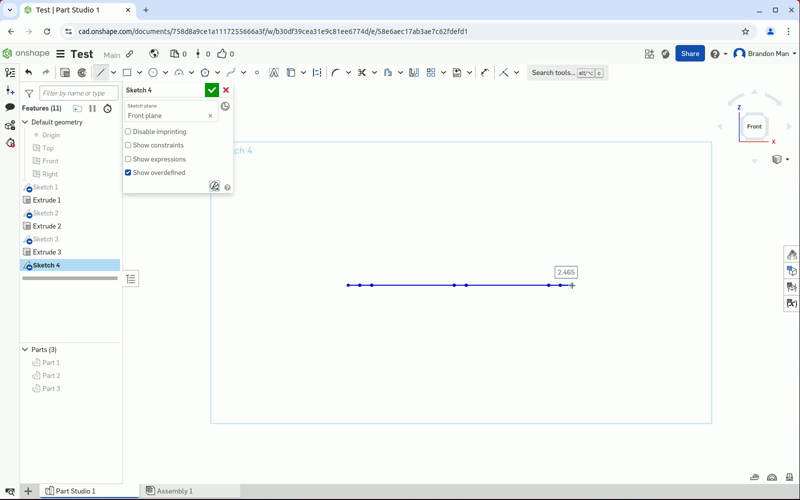
mouse_move(589, 285)
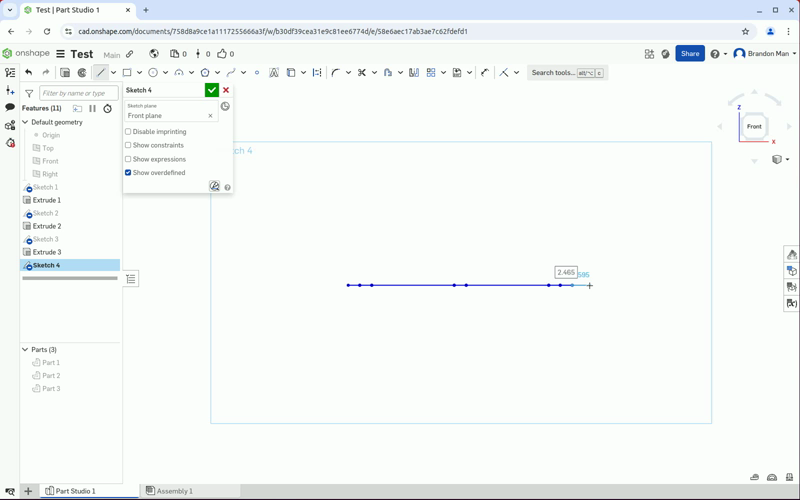
mouse_move(572, 280)
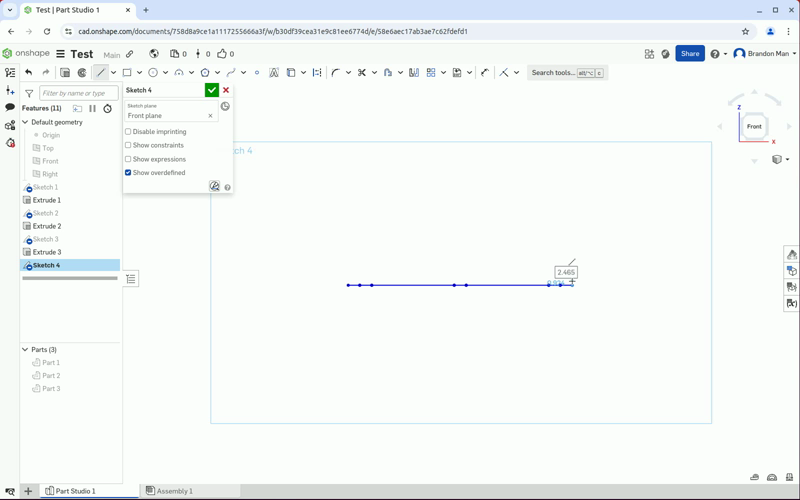
scroll(6)
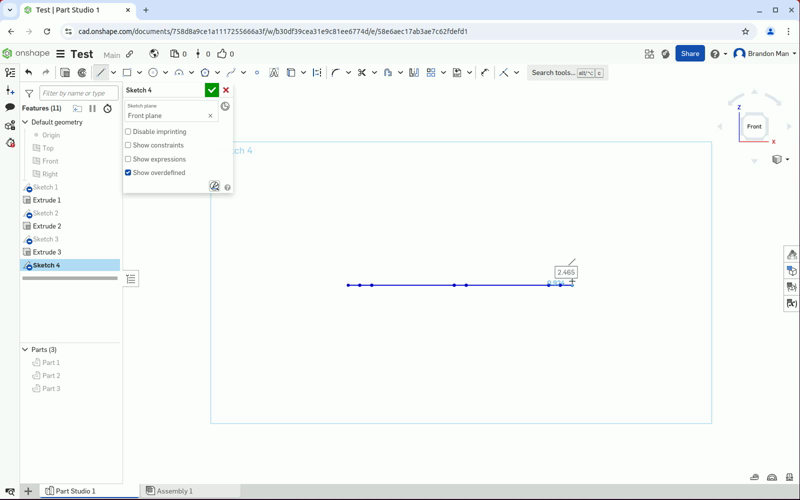
scroll(6)
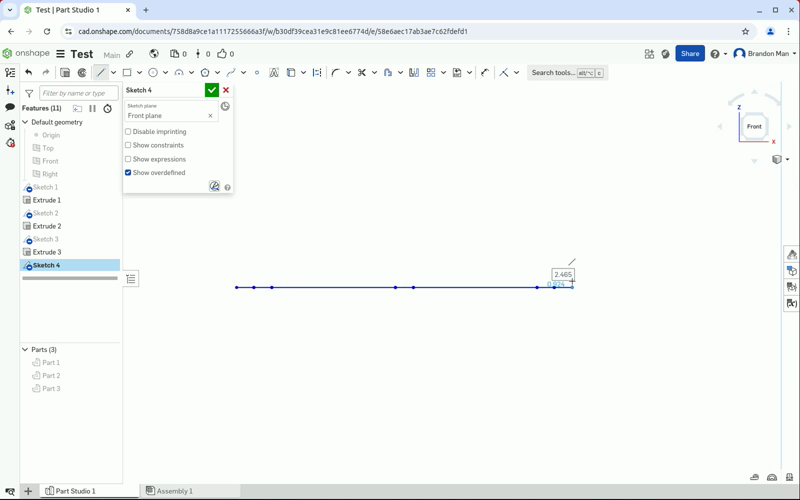
scroll(6)
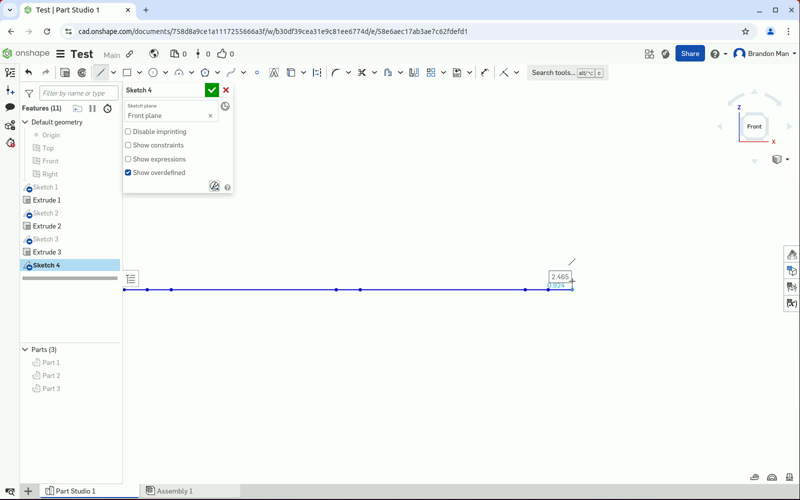
scroll(6)
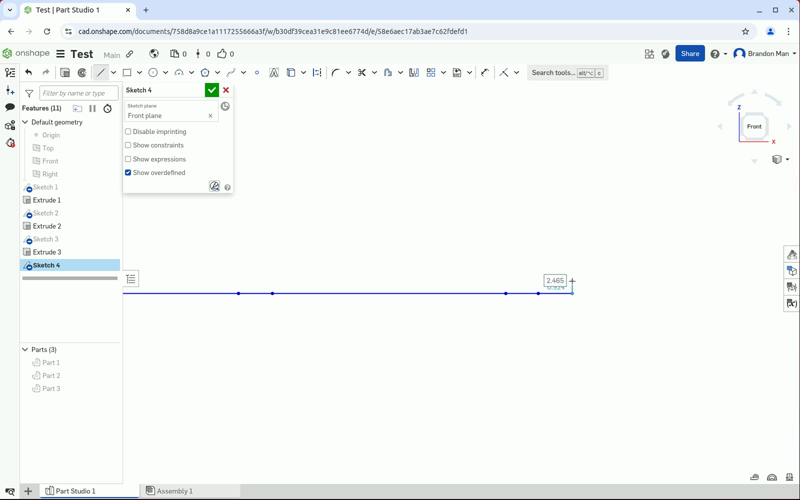
scroll(6)
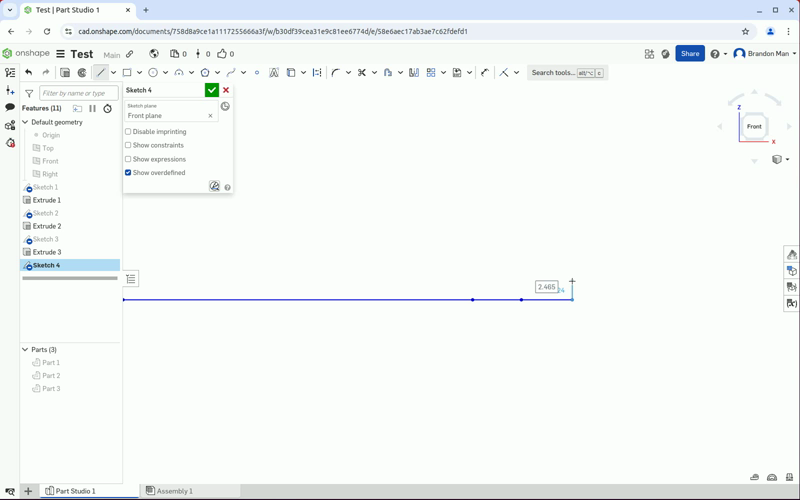
scroll(6)
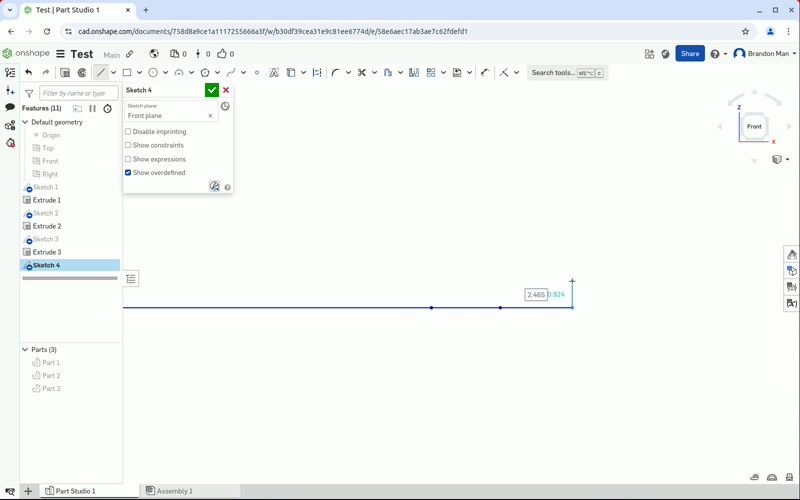
scroll(6)
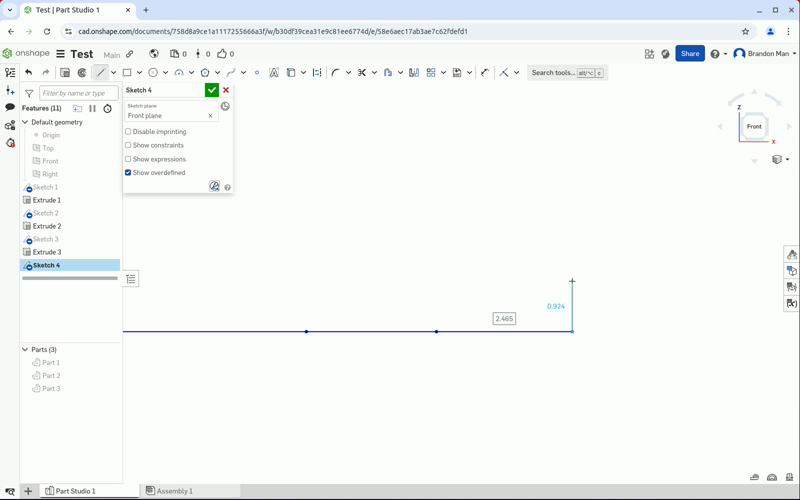
click(572, 280)
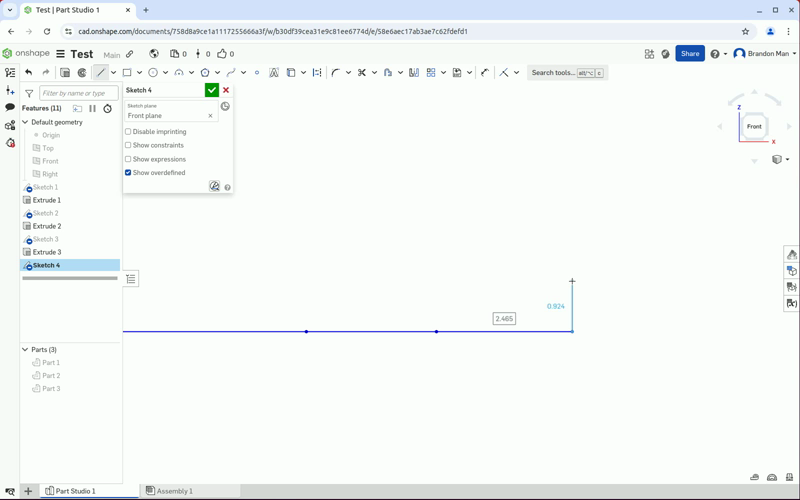
scroll(-6)
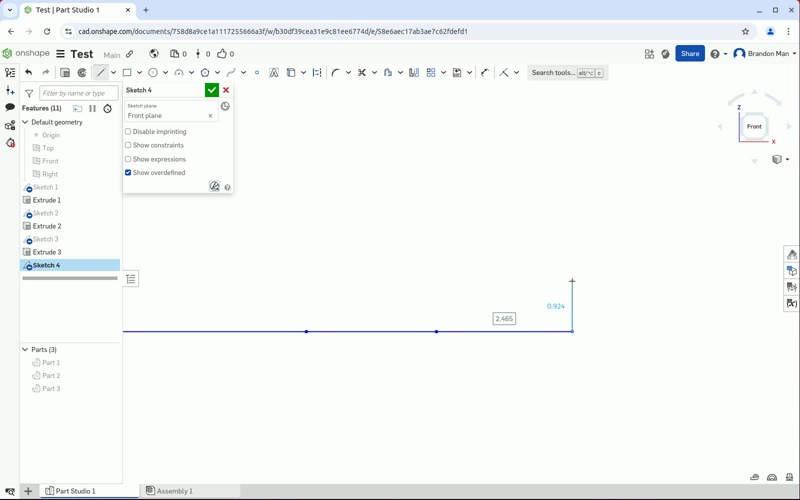
scroll(-6)
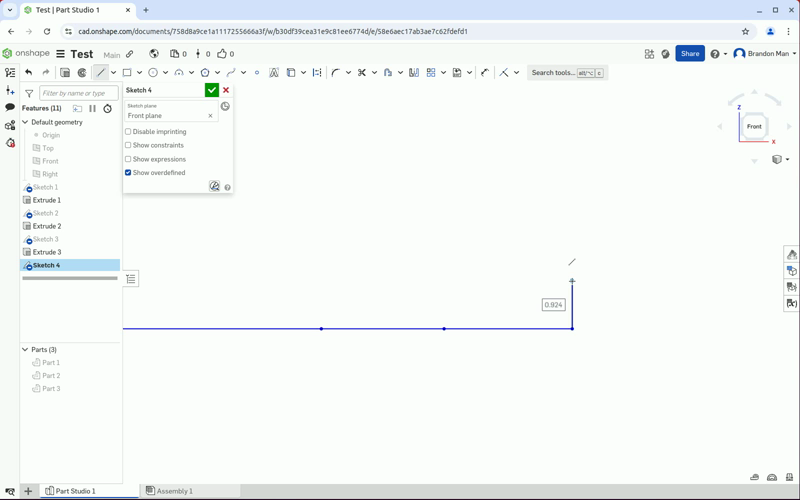
scroll(-6)
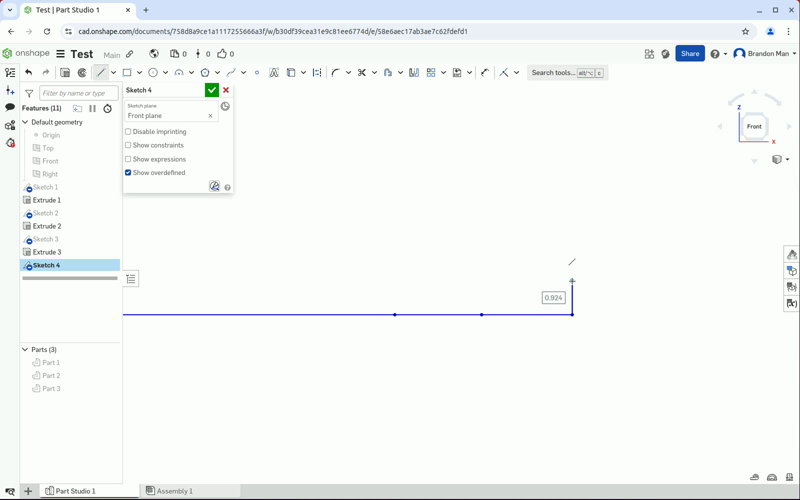
scroll(-6)
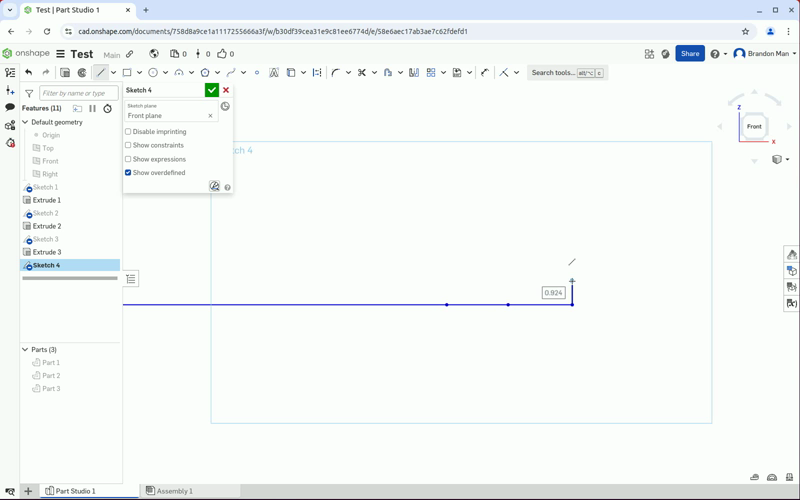
scroll(-6)
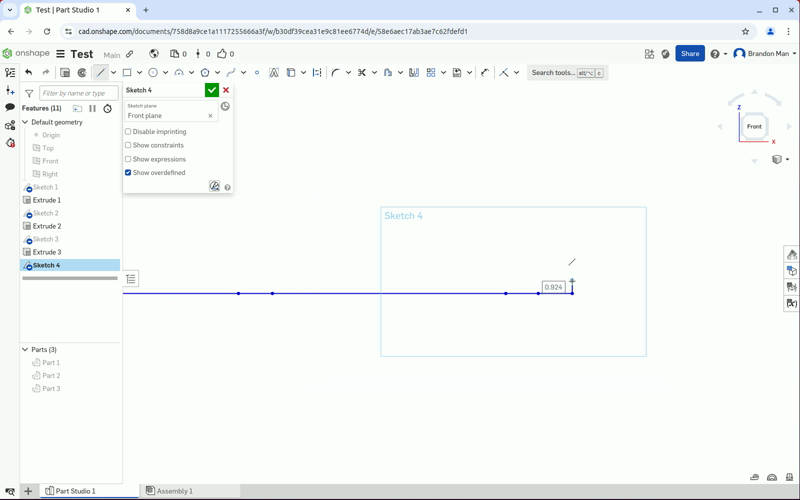
scroll(-6)
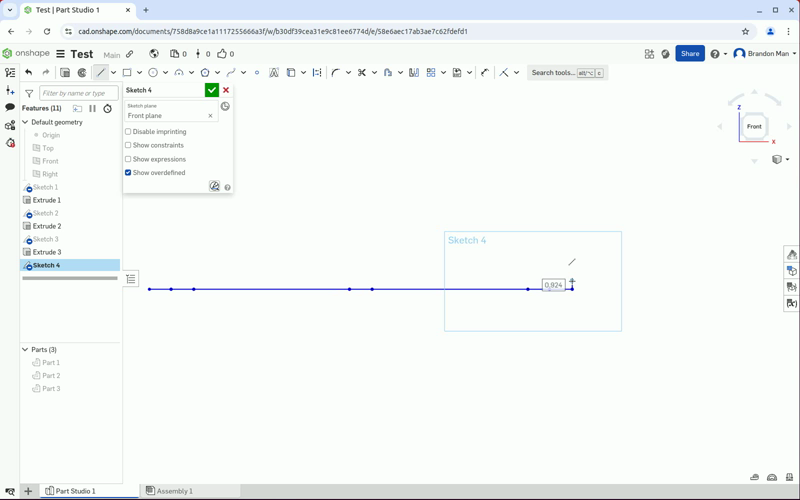
scroll(-6)
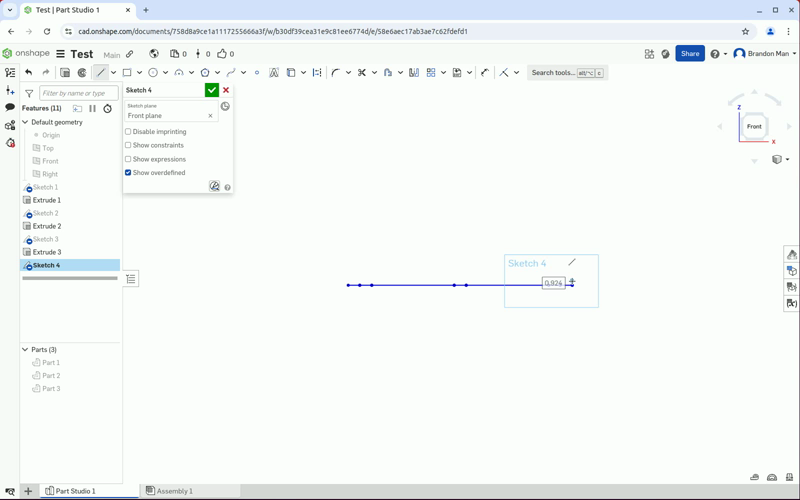
key_up(shift)
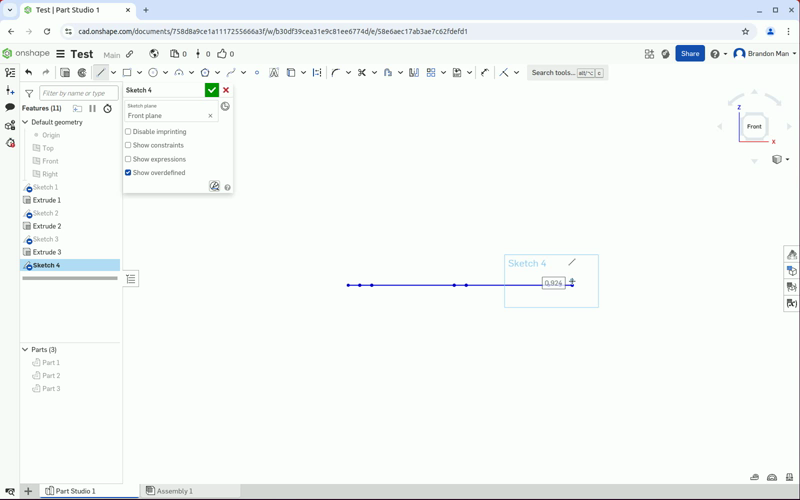
key_down(shift)
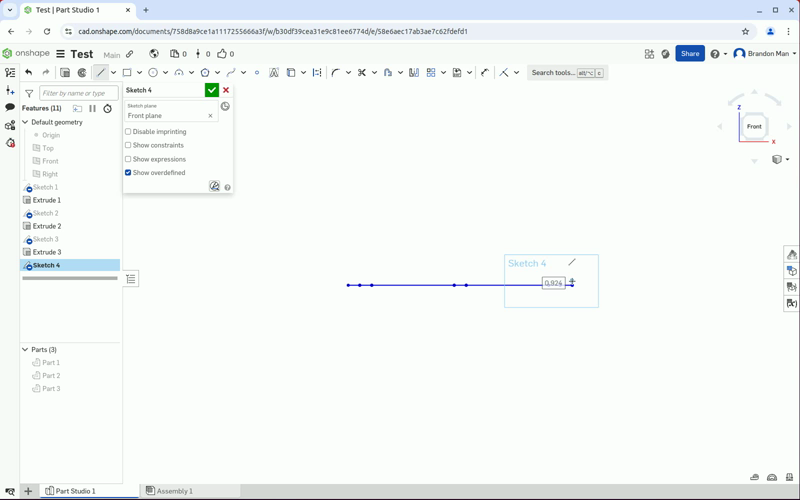
mouse_move(348, 280)
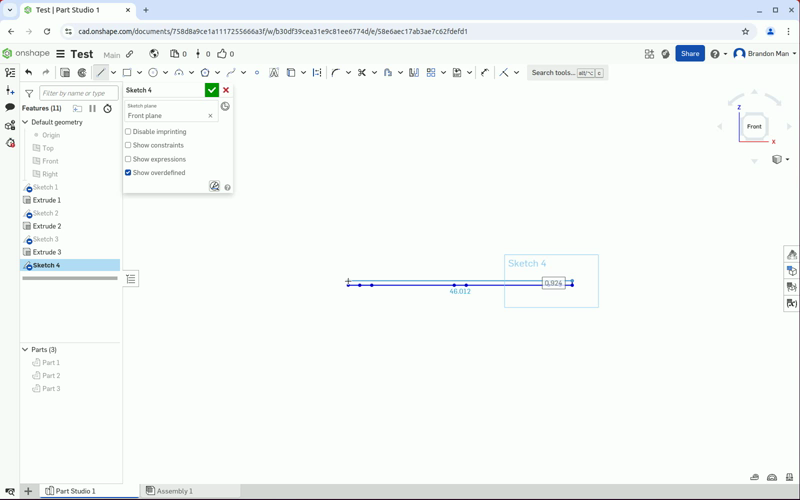
click(348, 280)
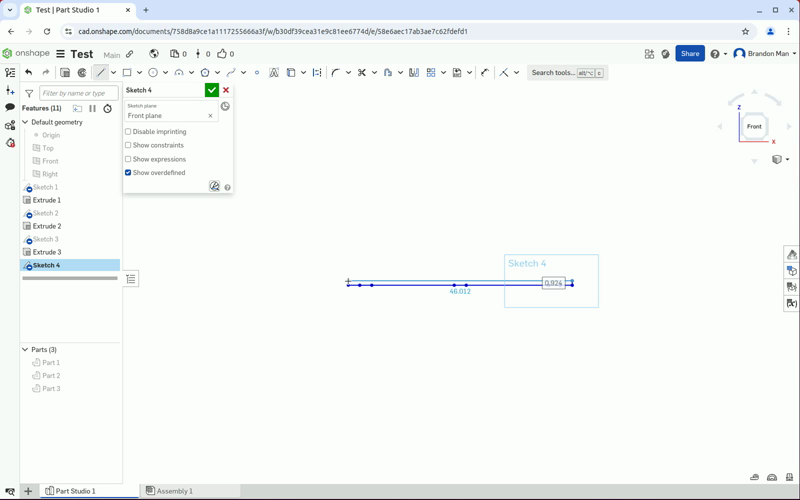
key_up(shift)
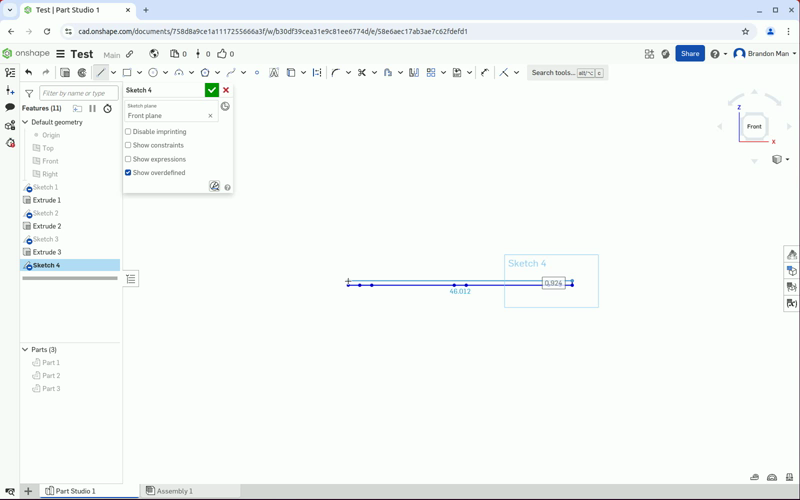
mouse_move(378, 280)
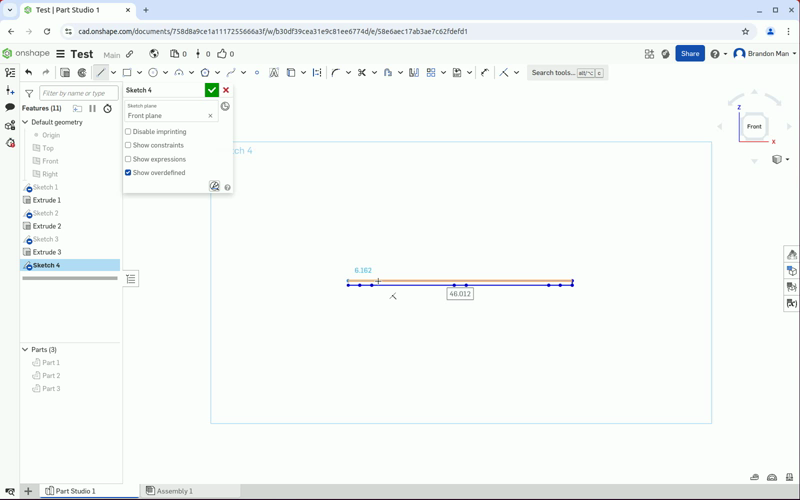
key_down(shift)
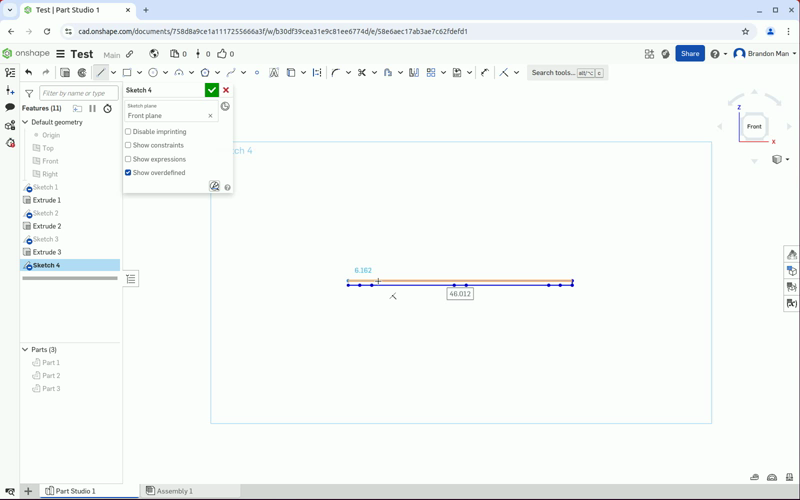
mouse_move(348, 285)
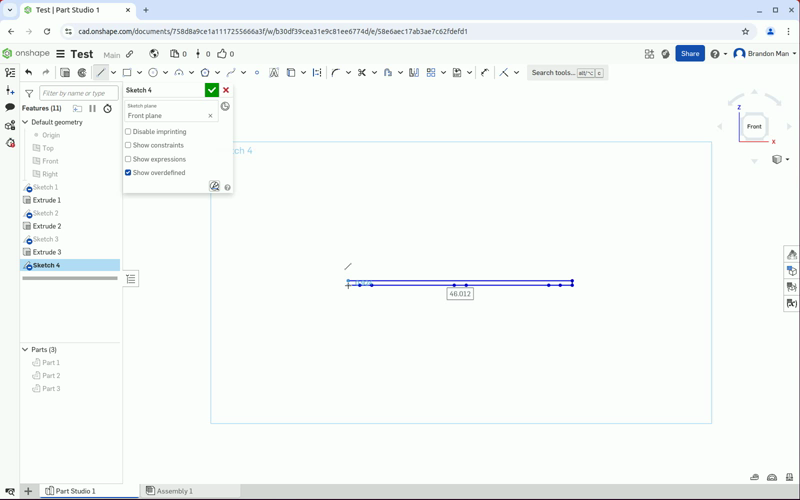
scroll(6)
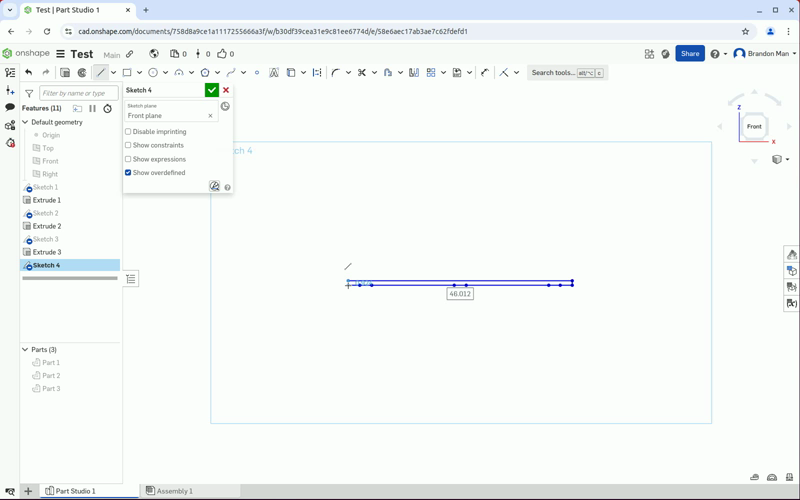
scroll(6)
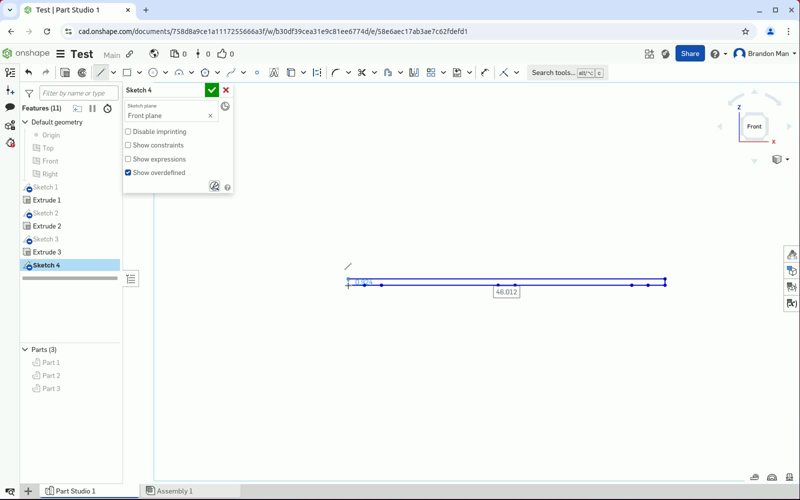
scroll(6)
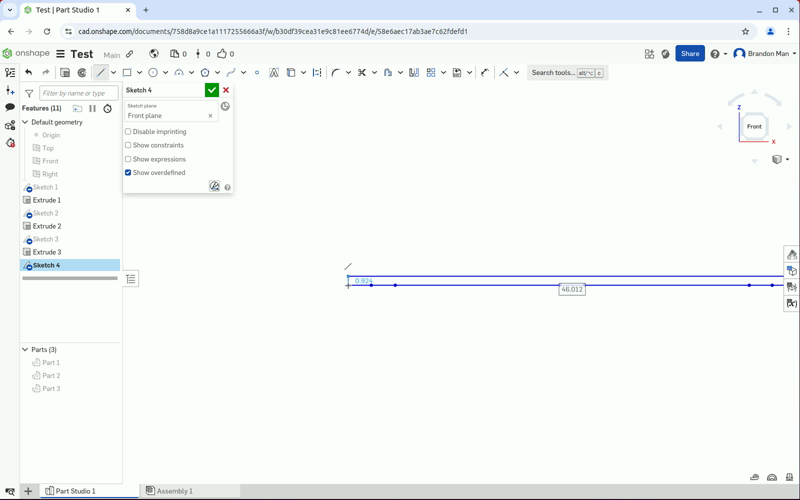
scroll(6)
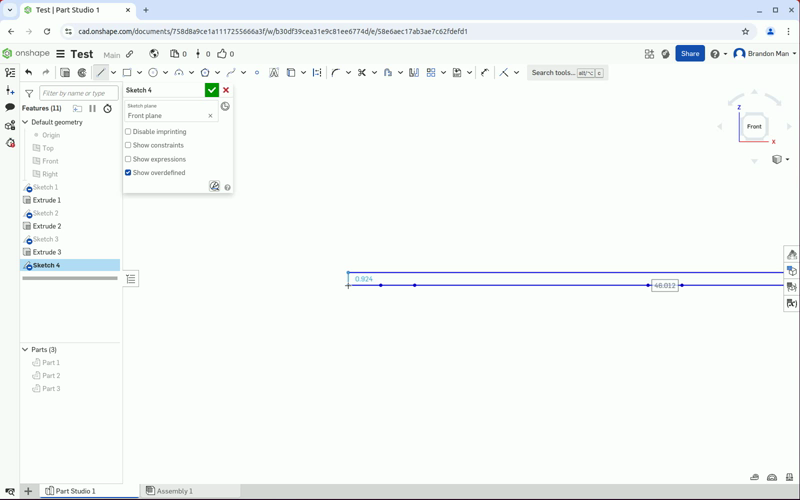
scroll(6)
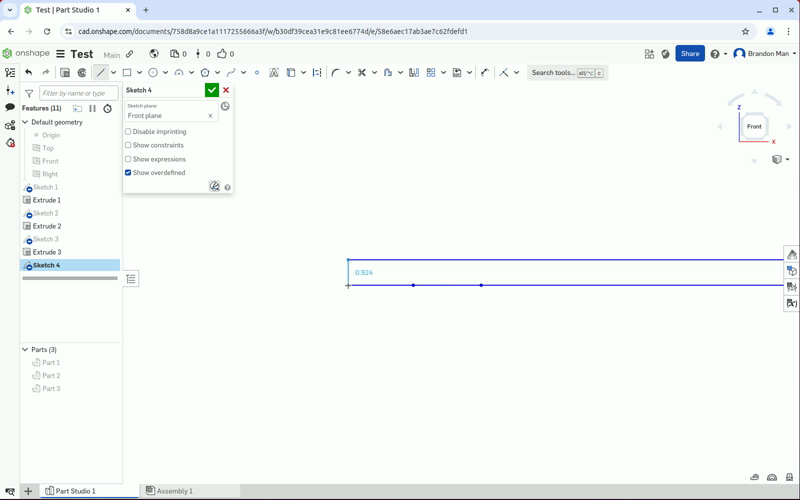
scroll(6)
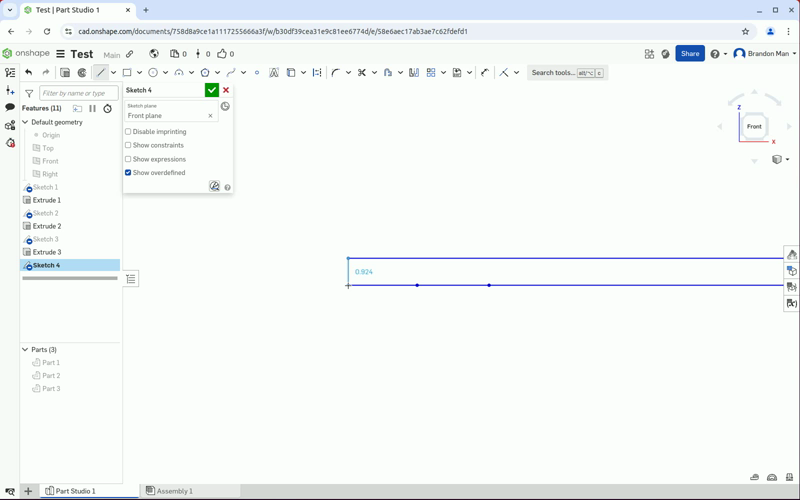
scroll(6)
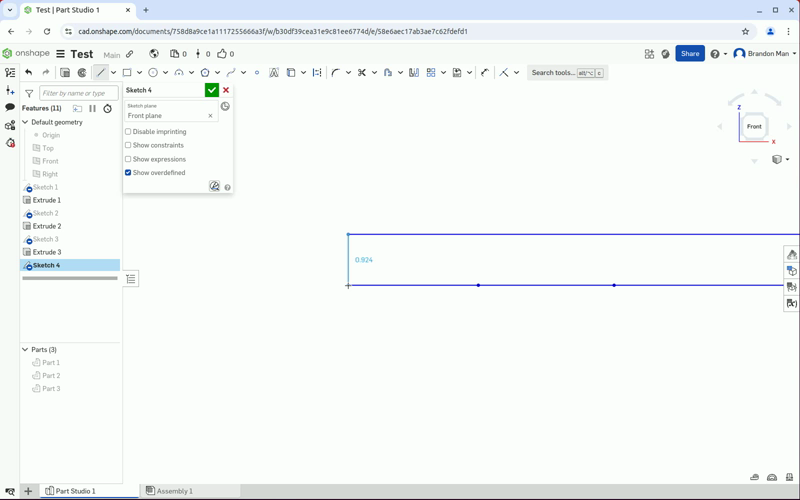
key_up(shift)
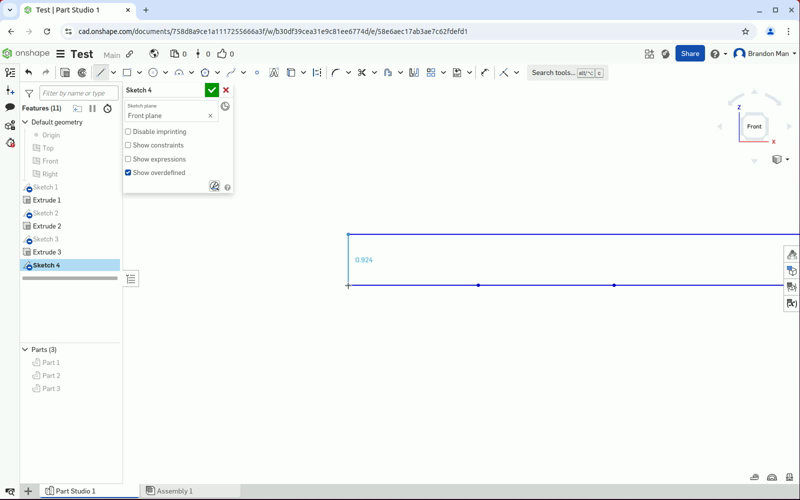
click(348, 285)
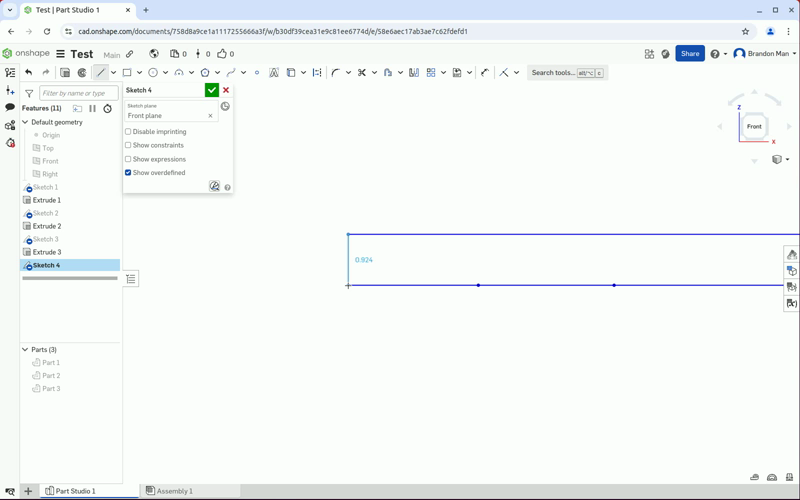
scroll(-6)
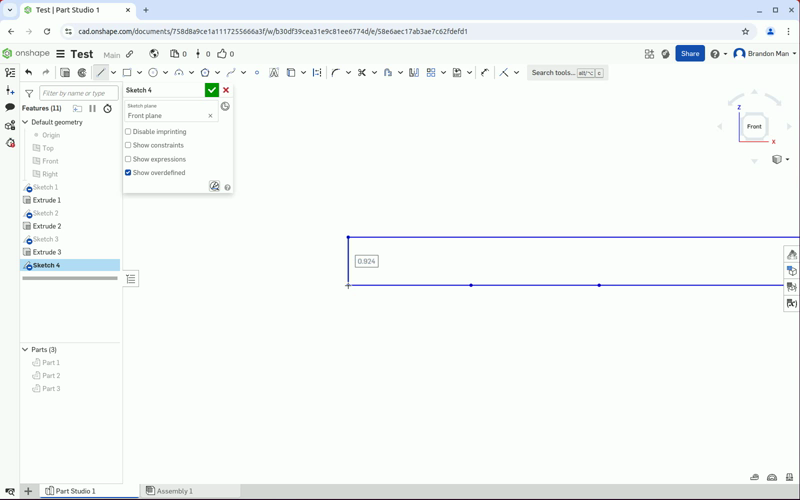
scroll(-6)
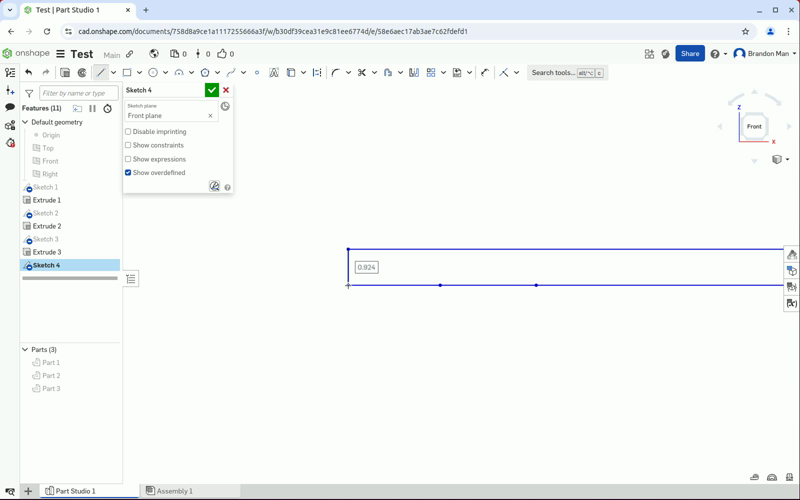
scroll(-6)
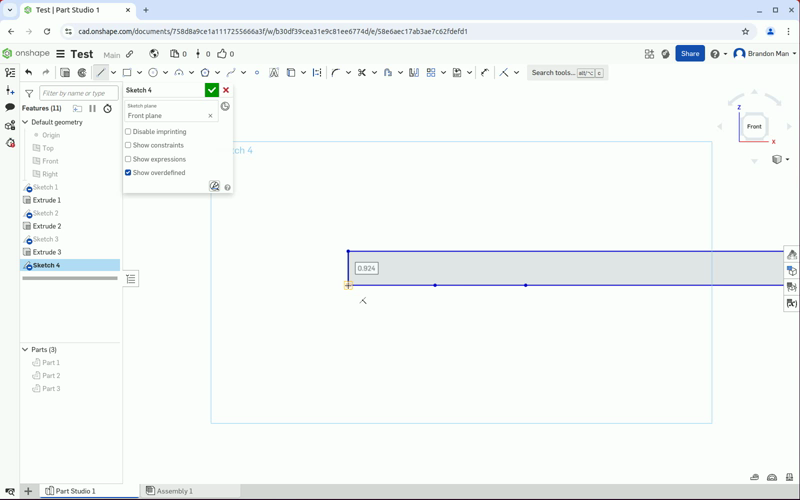
scroll(-6)
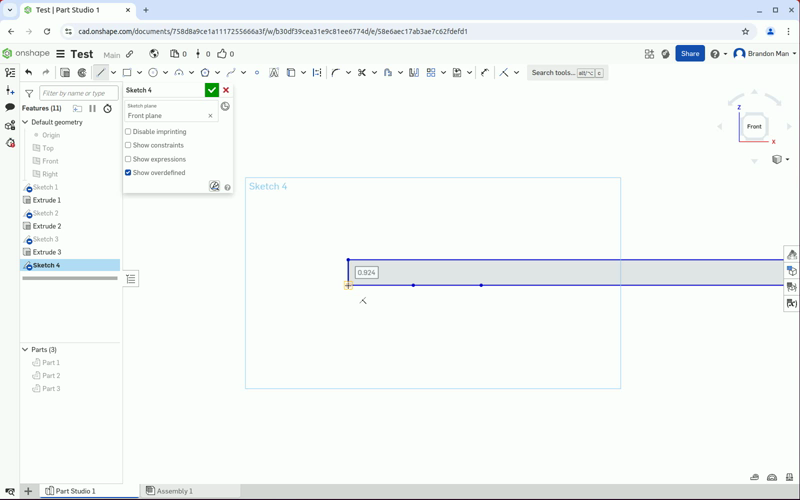
scroll(-6)
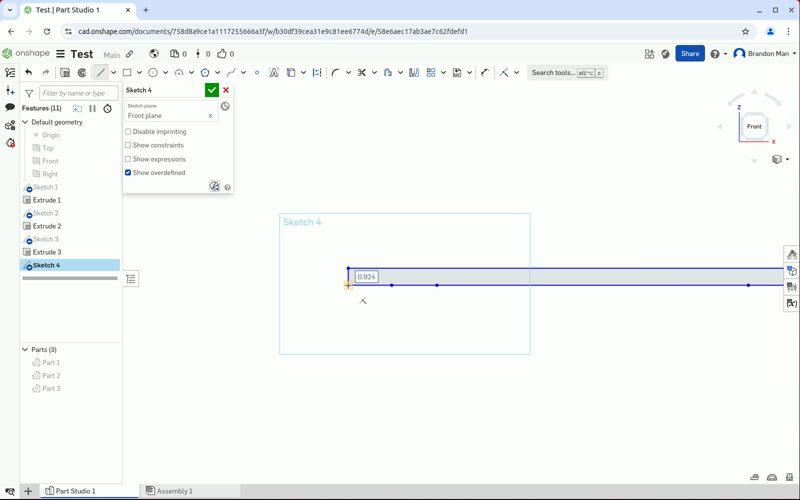
scroll(-6)
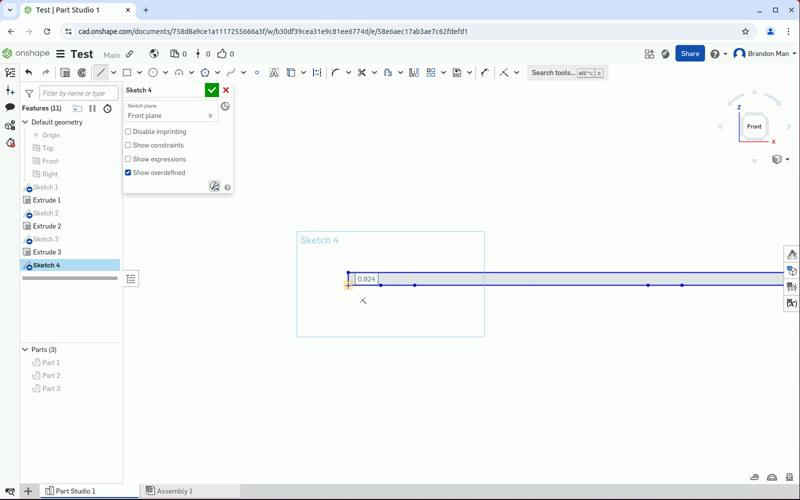
scroll(-6)
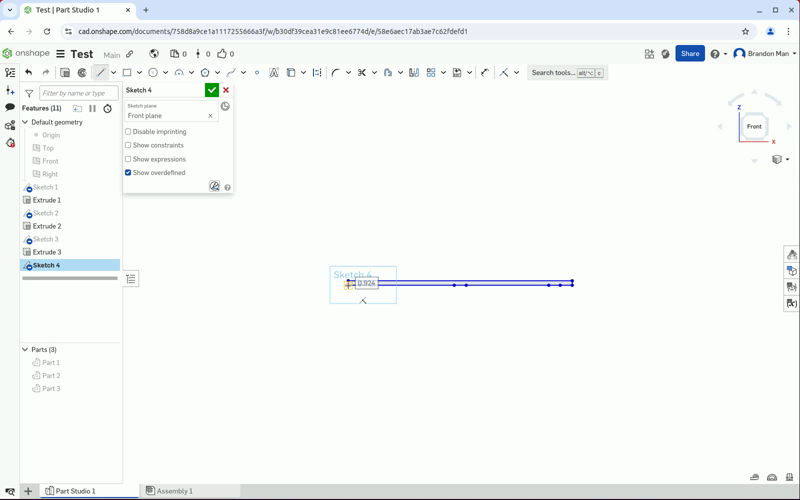
key(esc)
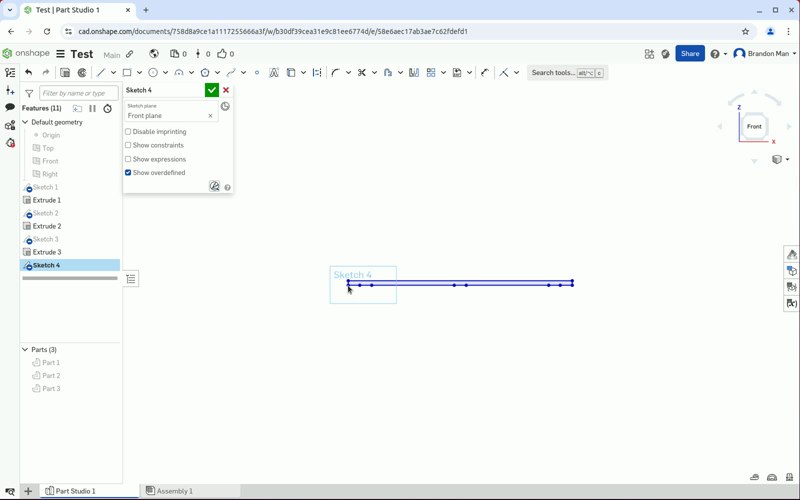
mouse_move(354, 281)
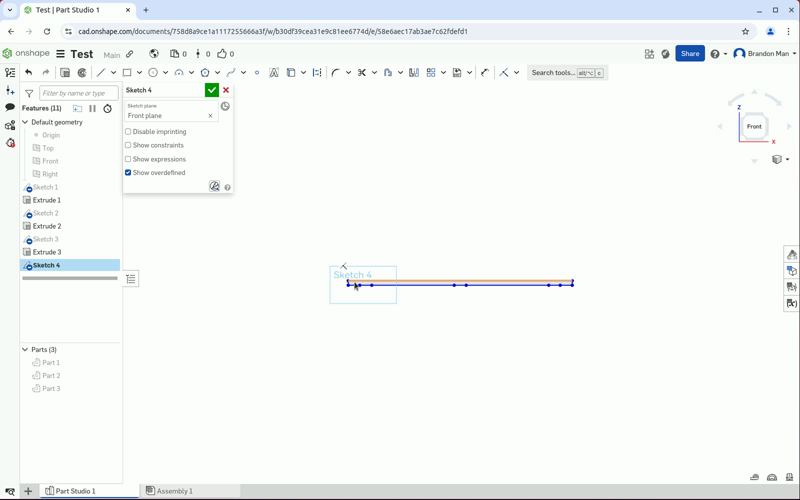
scroll(6)
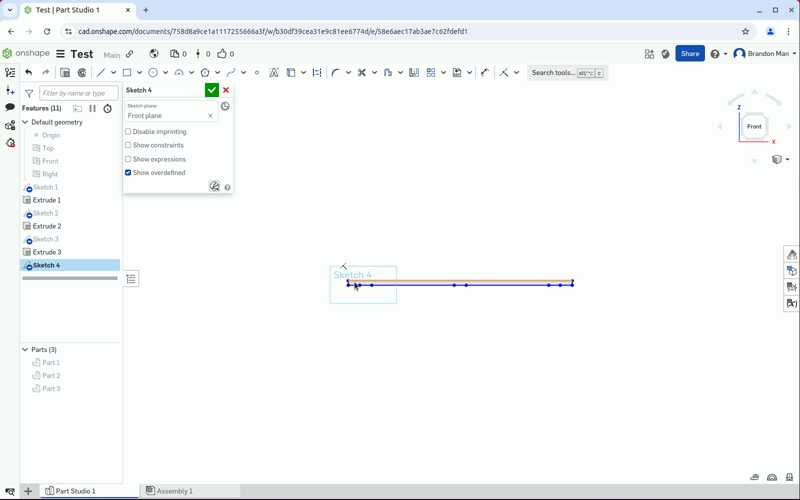
scroll(6)
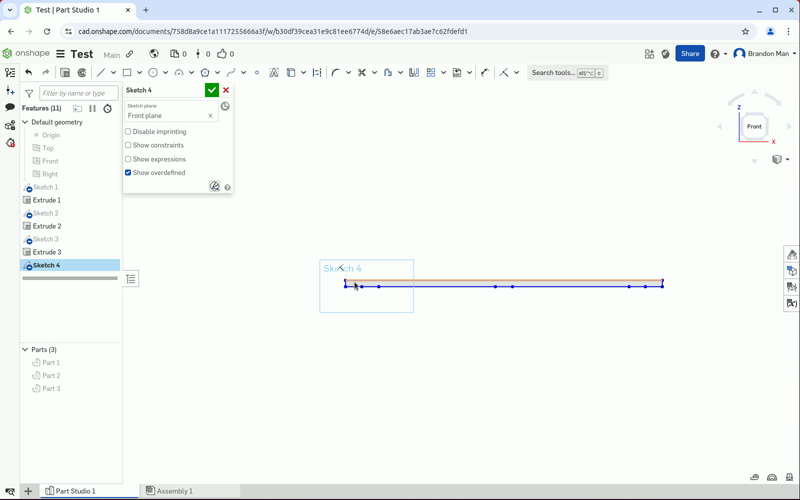
scroll(6)
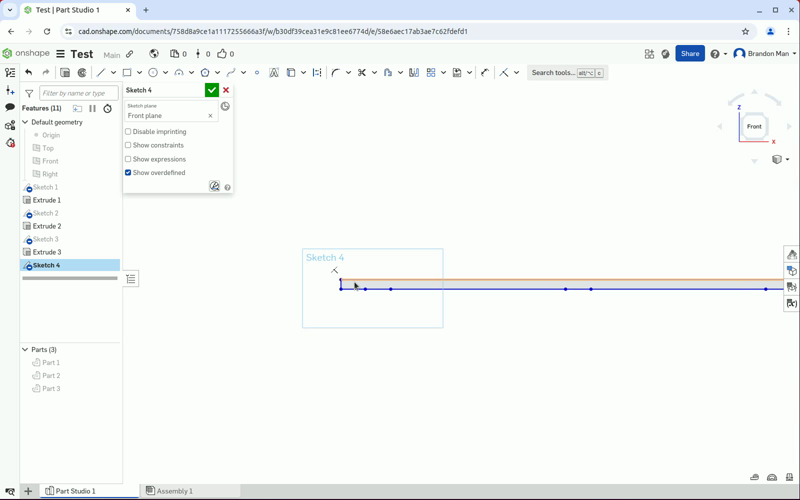
scroll(6)
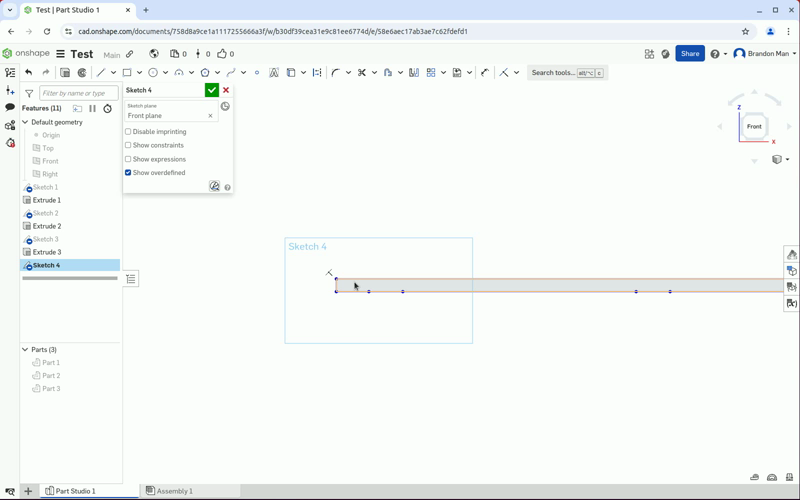
scroll(6)
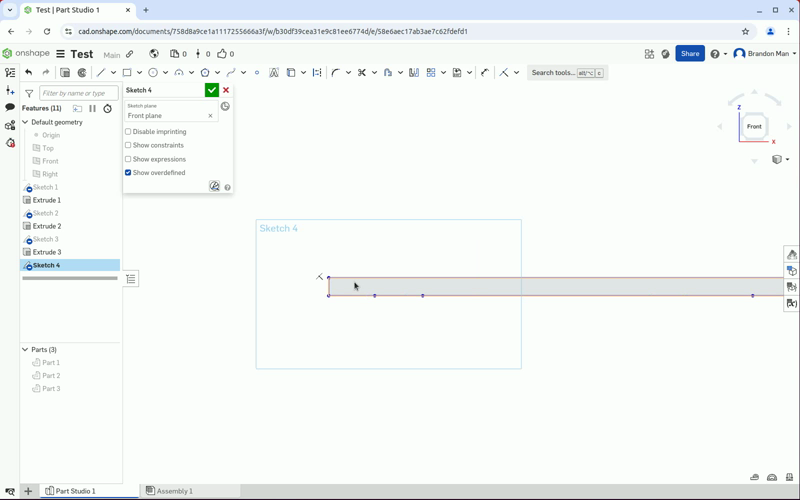
scroll(6)
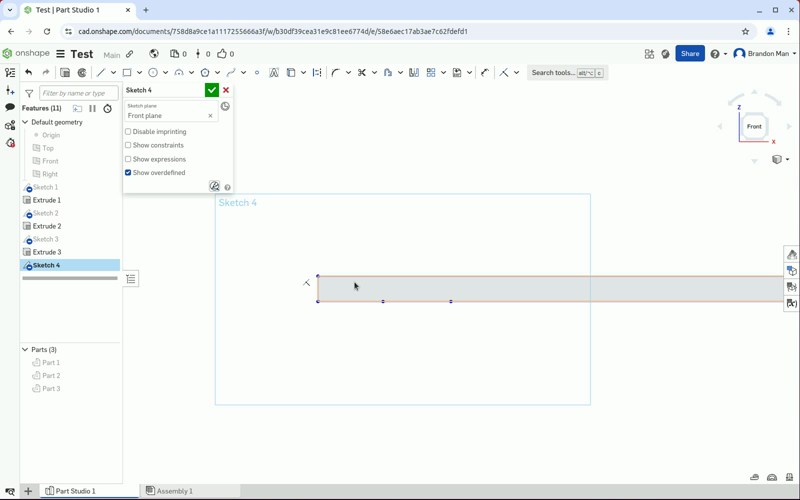
scroll(6)
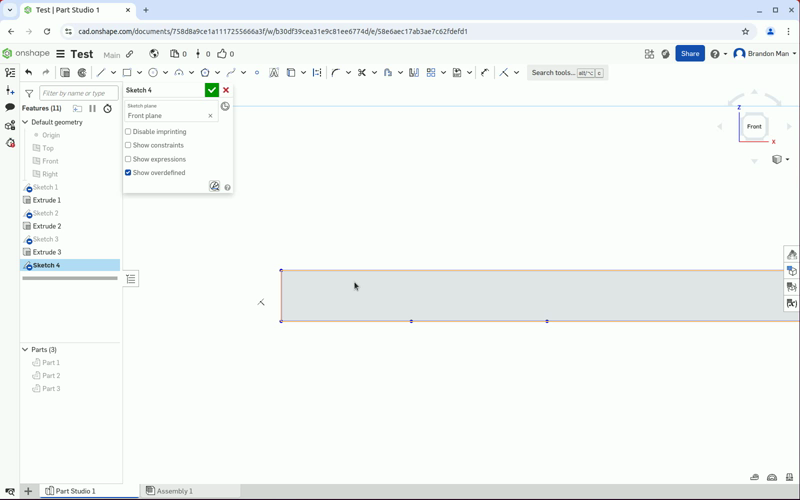
click(354, 281)
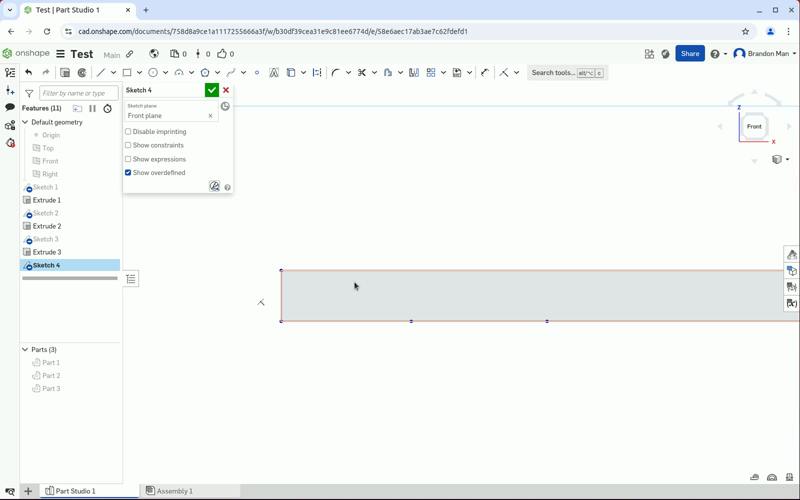
scroll(-6)
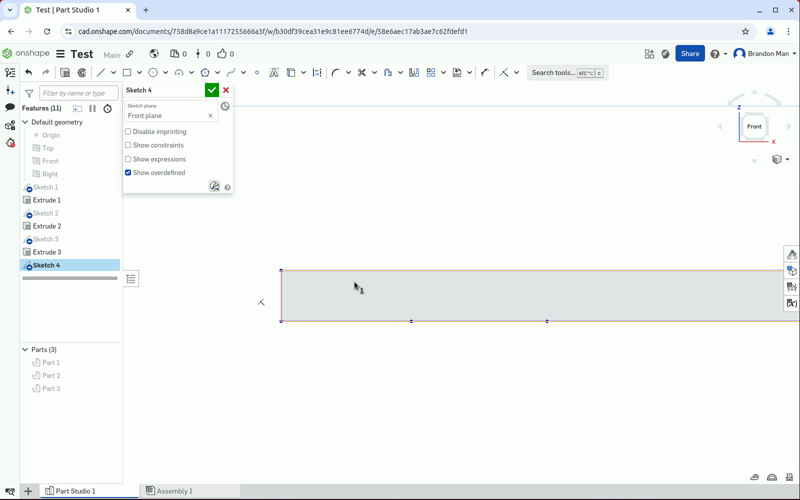
scroll(-6)
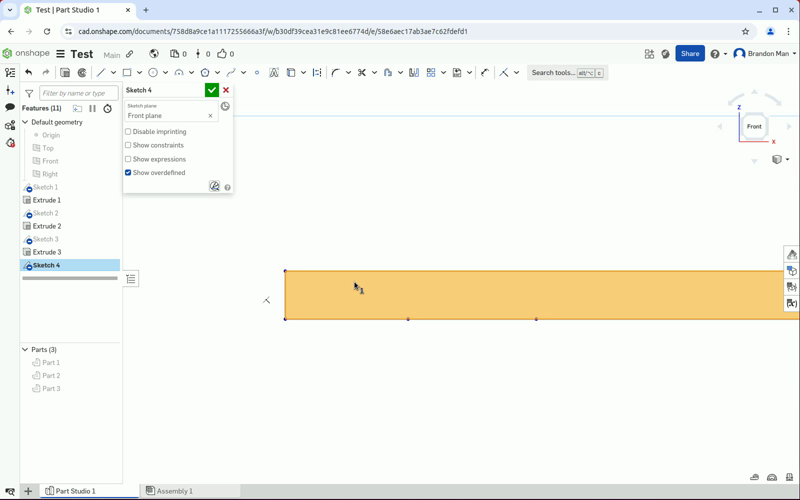
scroll(-6)
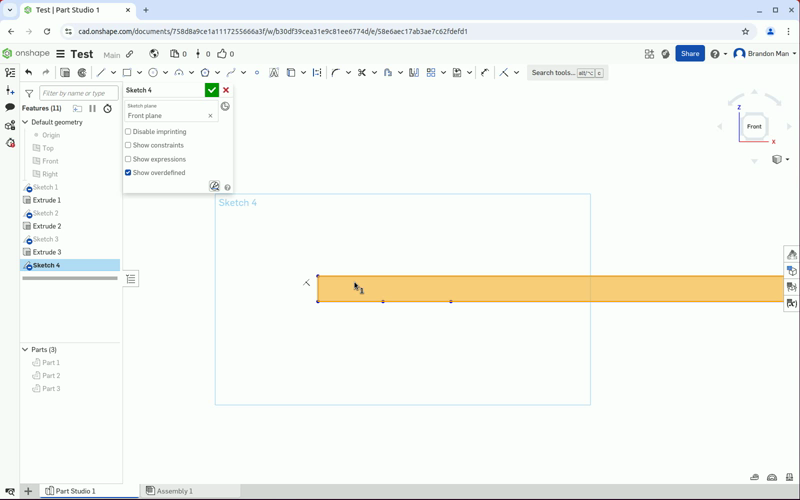
scroll(-6)
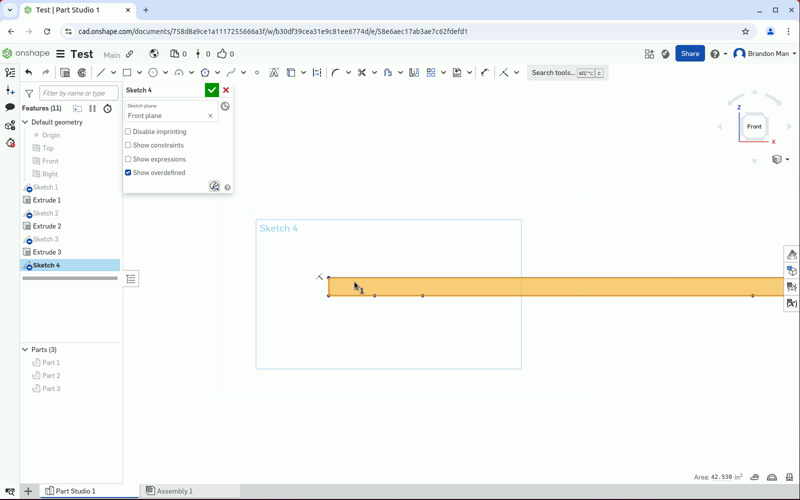
scroll(-6)
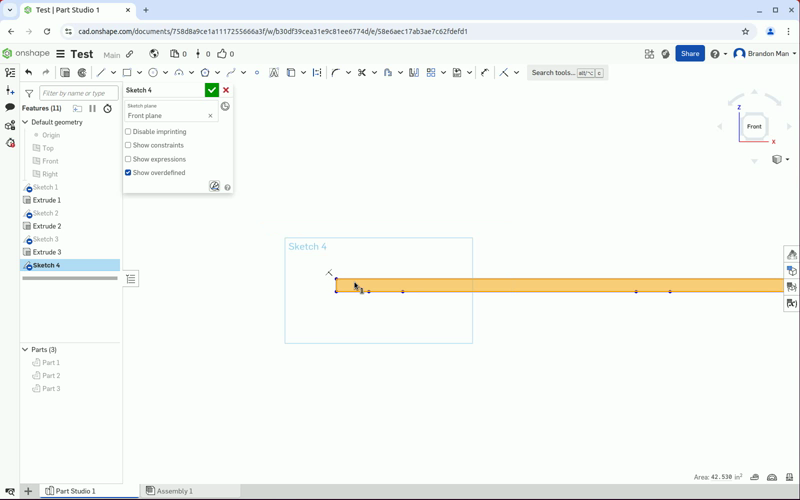
scroll(-6)
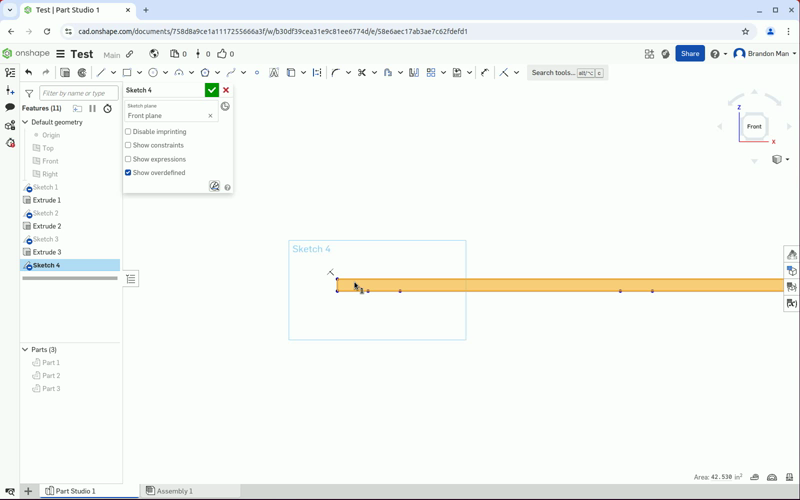
scroll(-6)
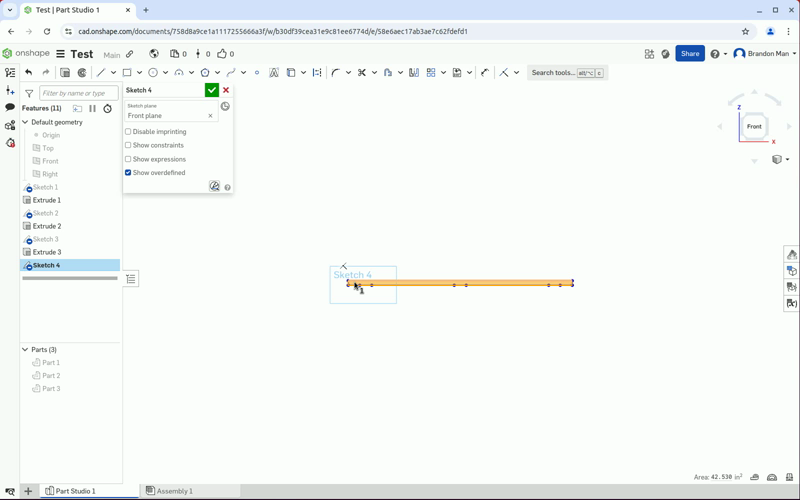
mouse_move(73, 352)
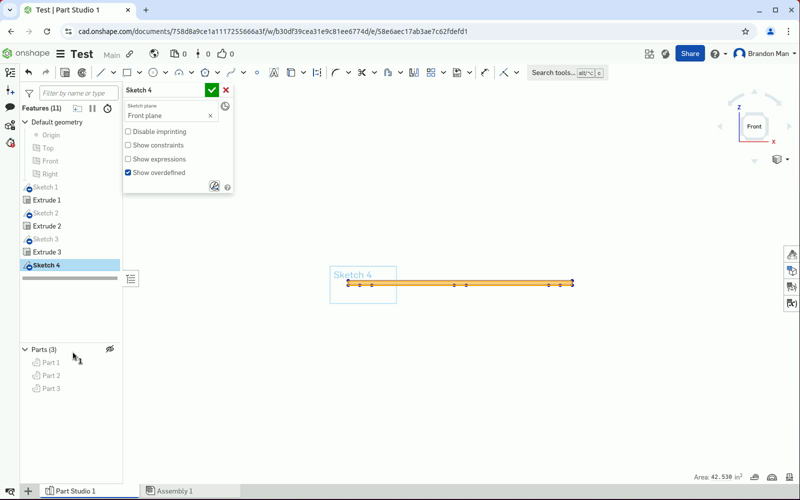
key(shift+y)
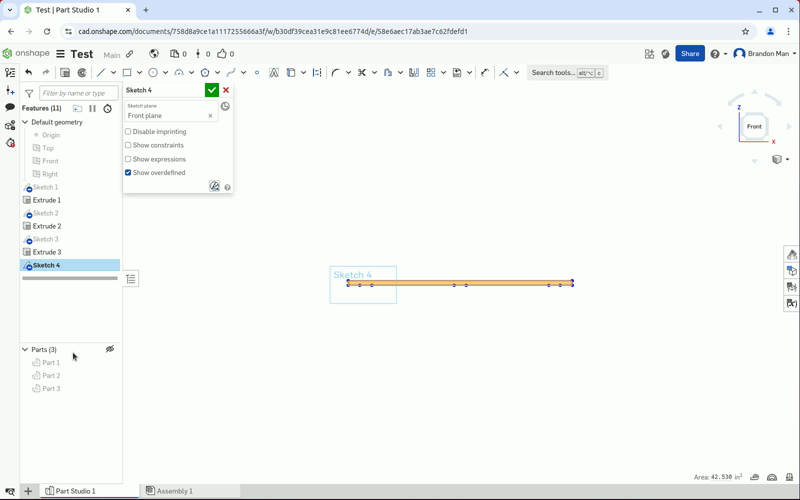
key(shift+e)
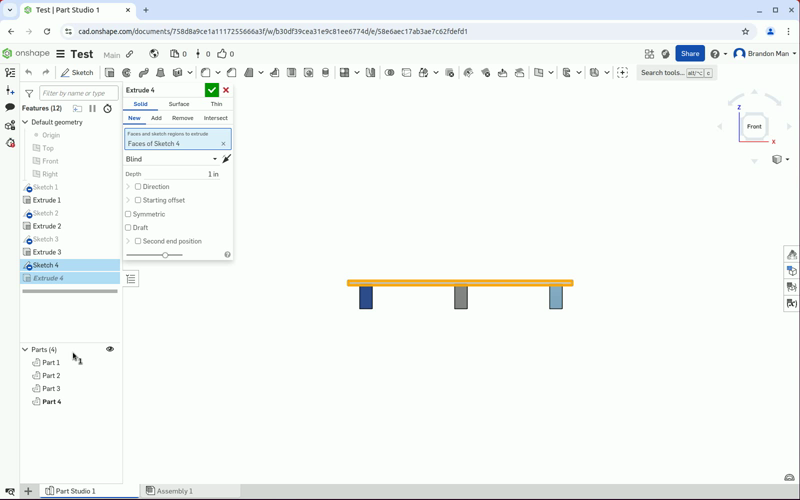
mouse_move(143, 106)
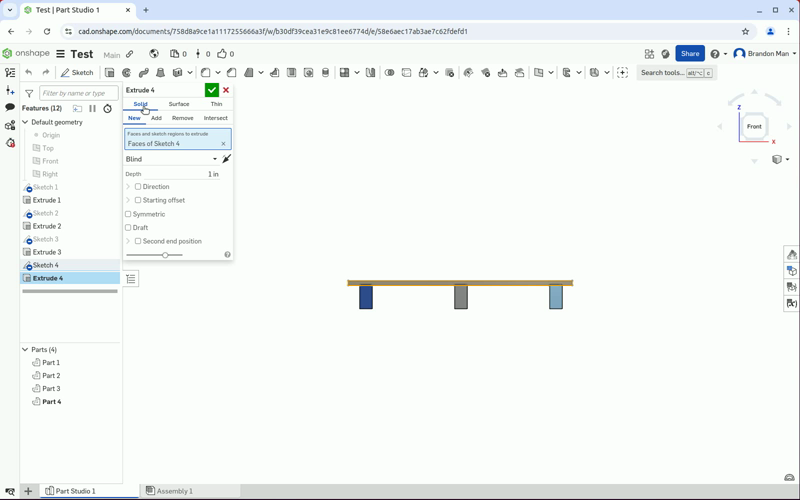
click(143, 106)
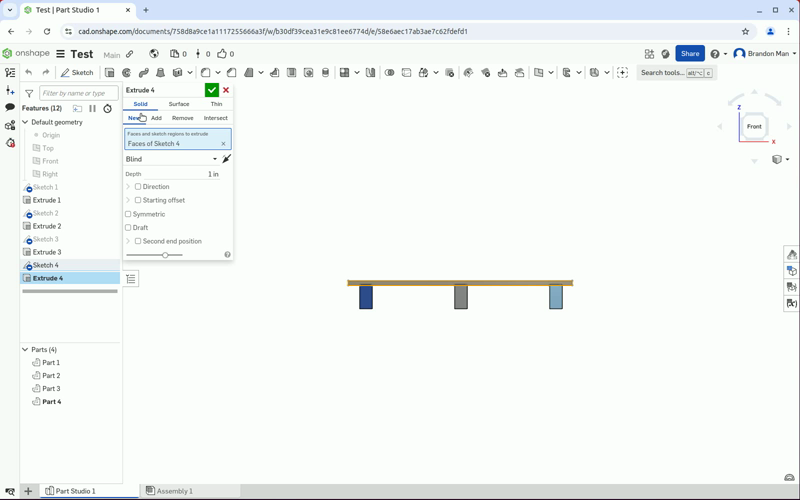
mouse_move(137, 120)
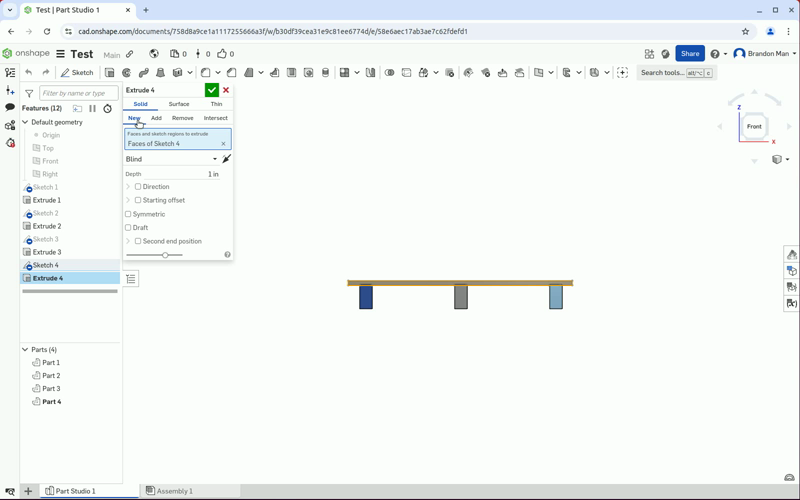
click(137, 120)
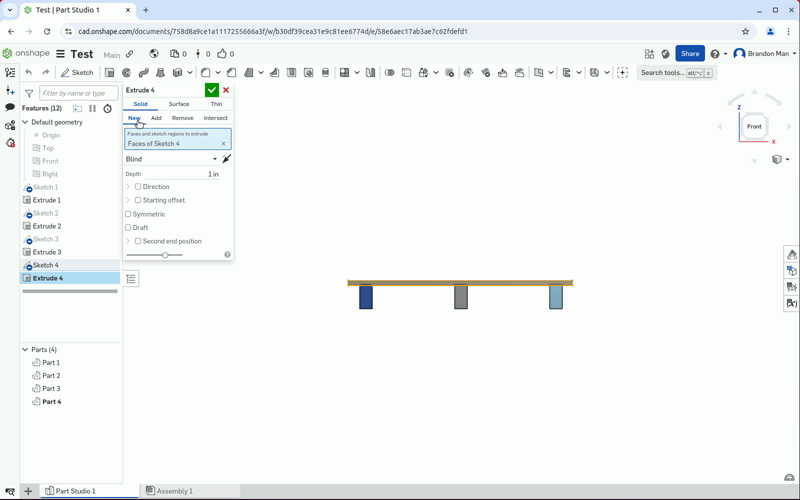
key(tab, 4)
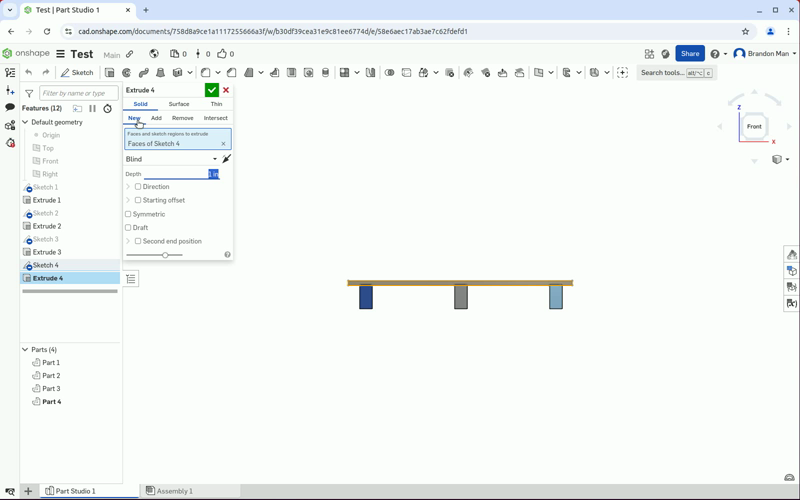
text(2.407)
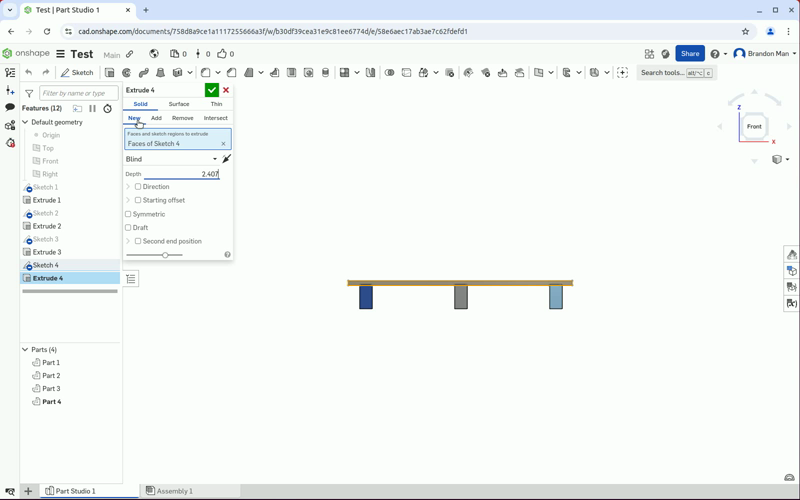
key(enter)
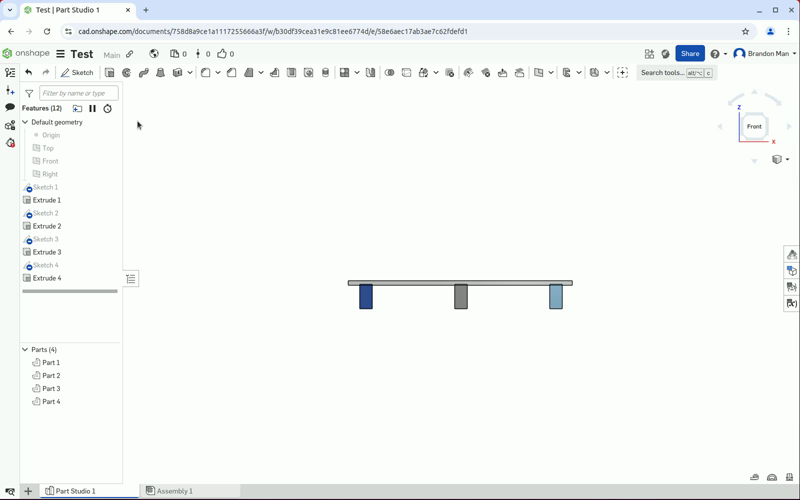
key(shift+h)
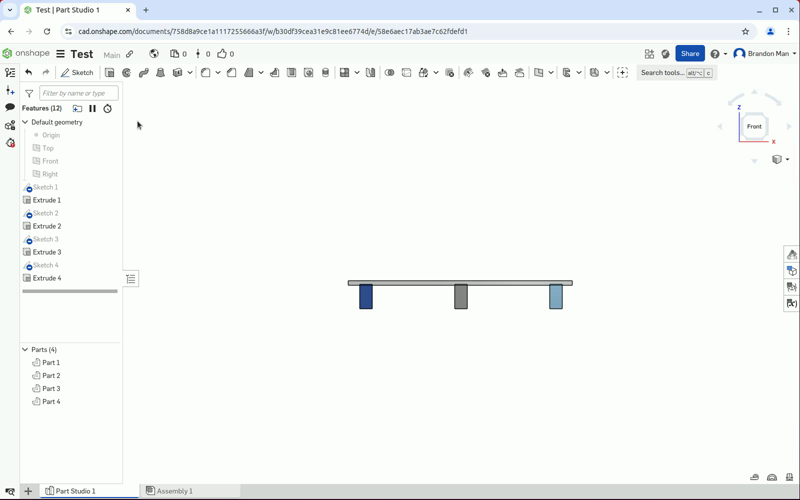
key(shift+h)
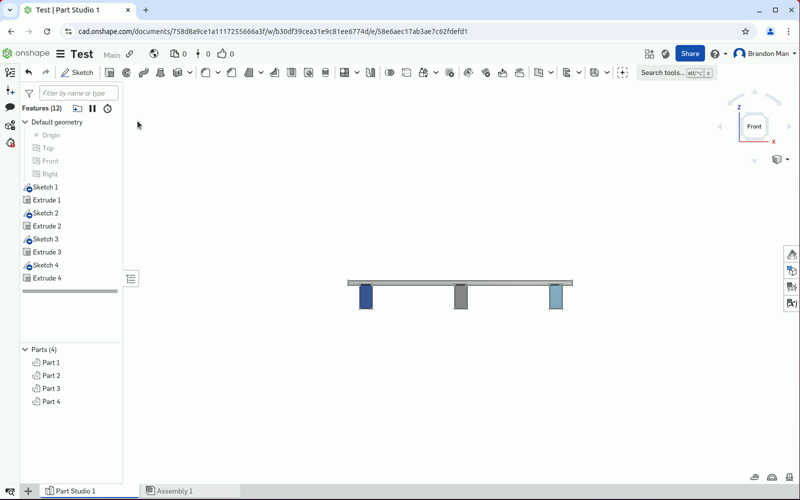
key(shift+7)
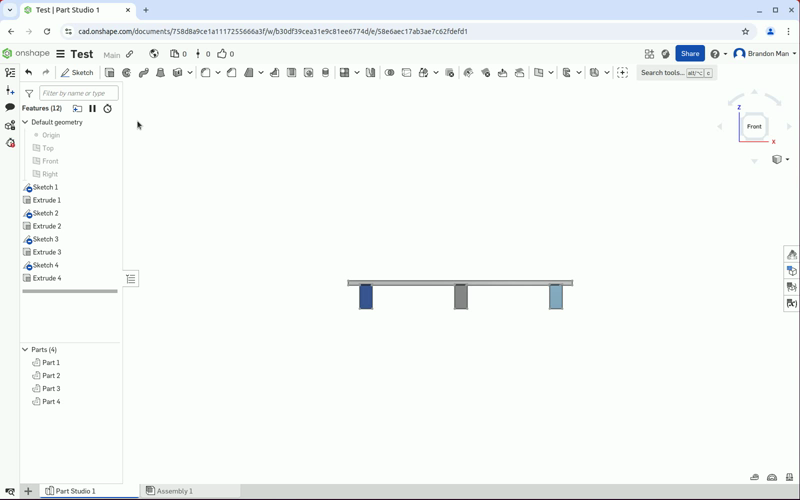
key(left, 2)
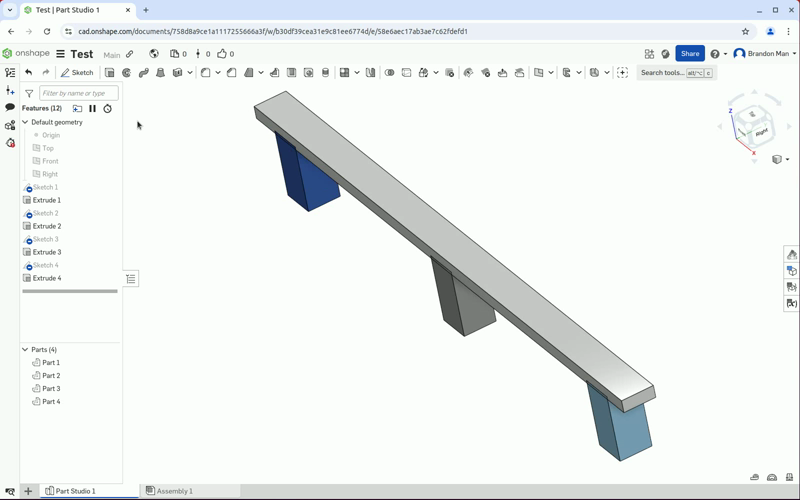
key(down, 2)
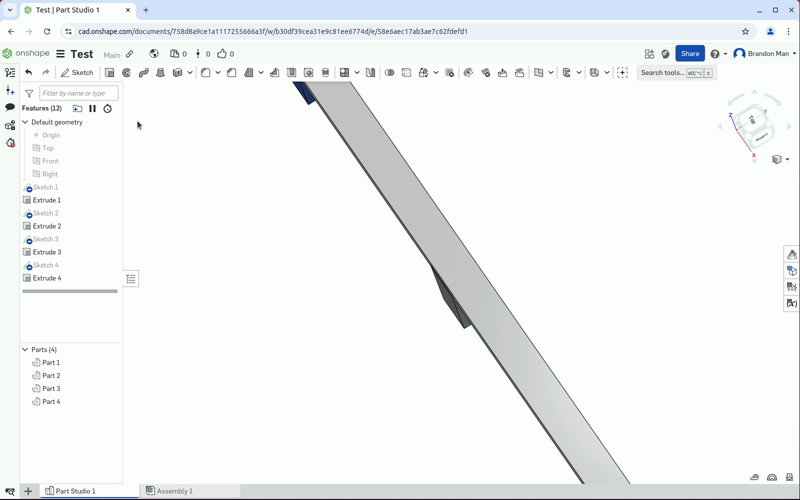
key(up, 2)
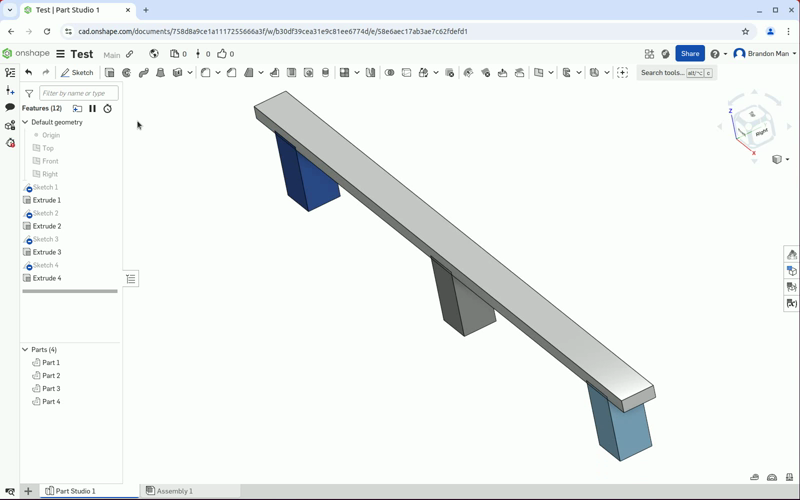
key(right, 2)
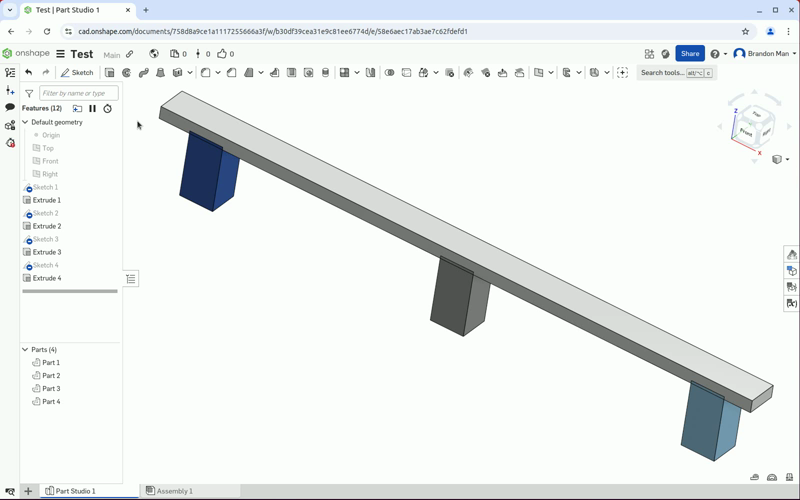
mouse_move(73, 189)
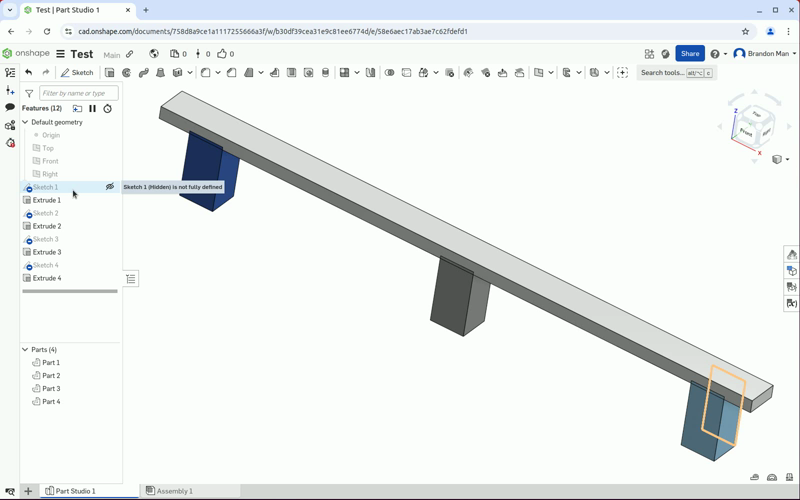
click(73, 189)